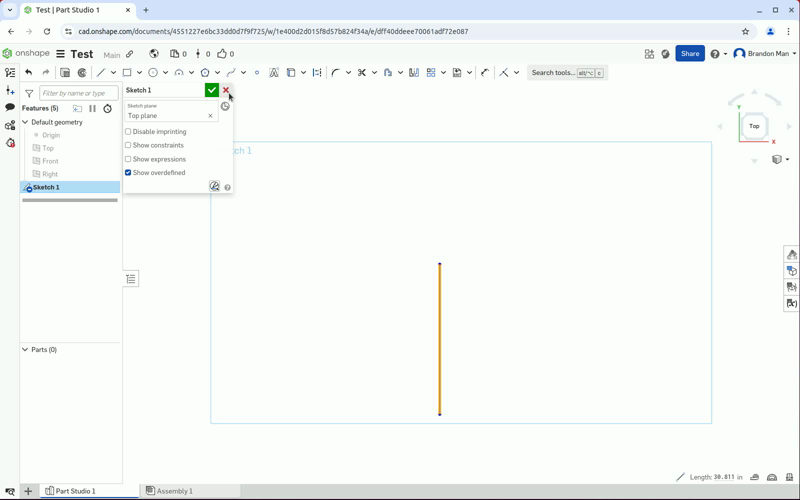
key(shift+h)
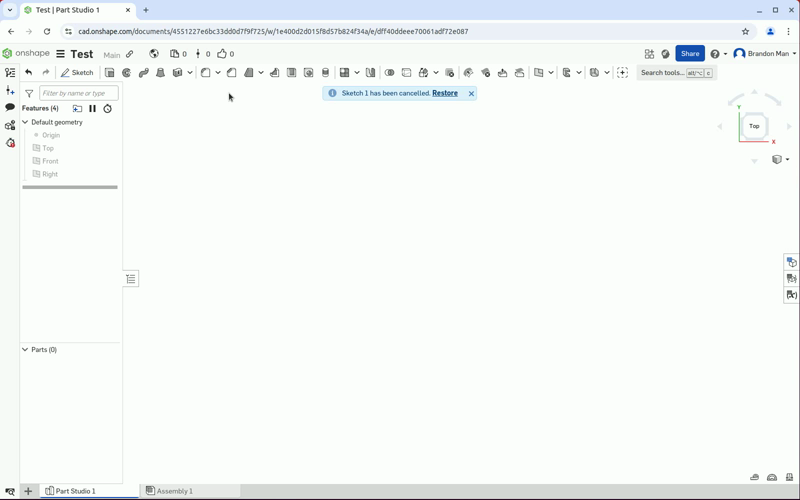
mouse_move(73, 352)
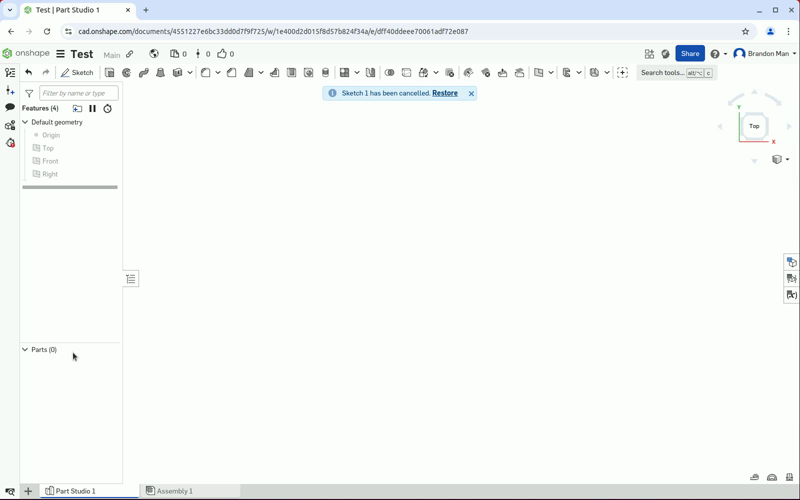
key(y)
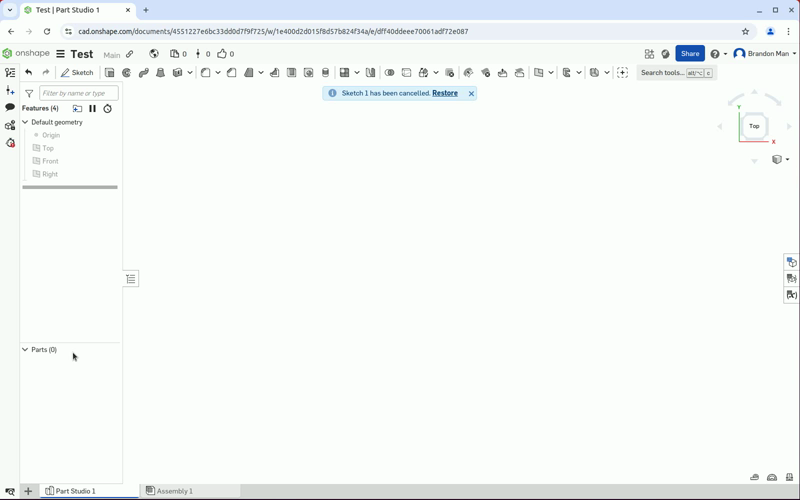
key(shift+p)
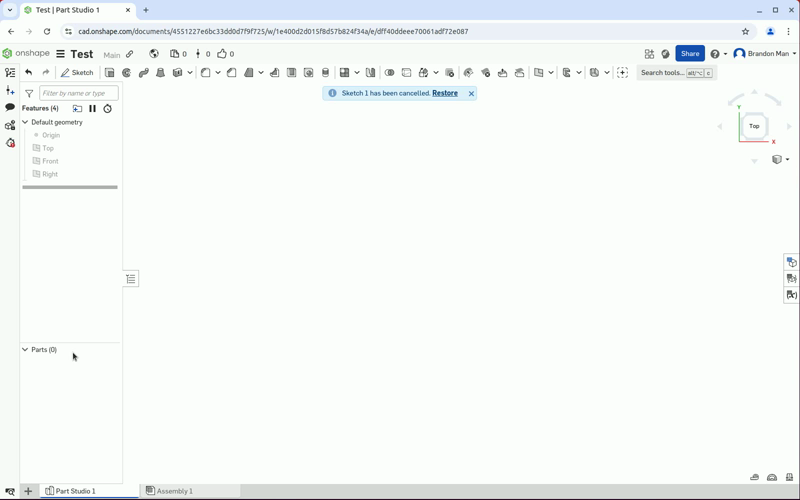
key(space)
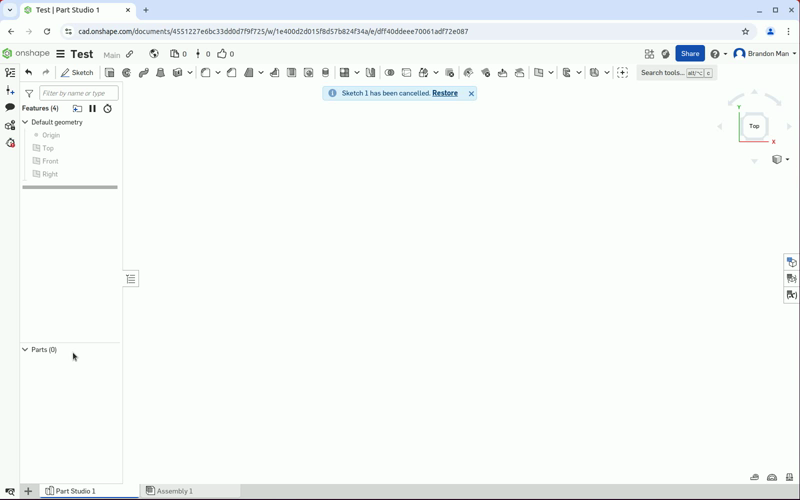
key_down(shift)
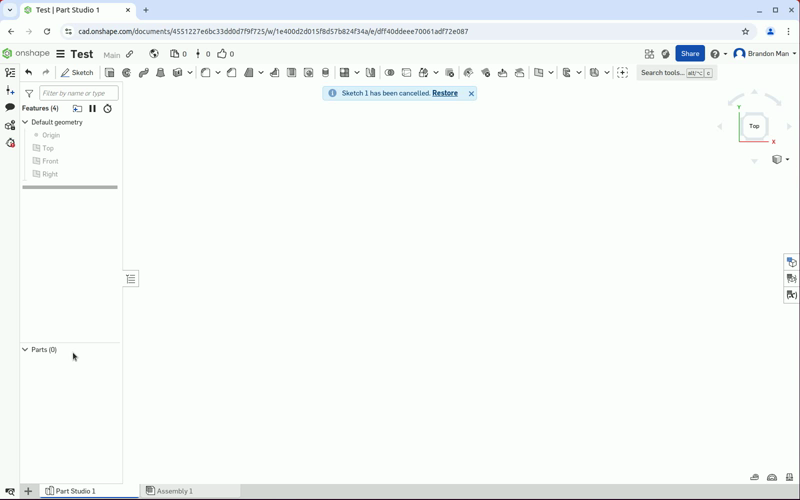
key(up)
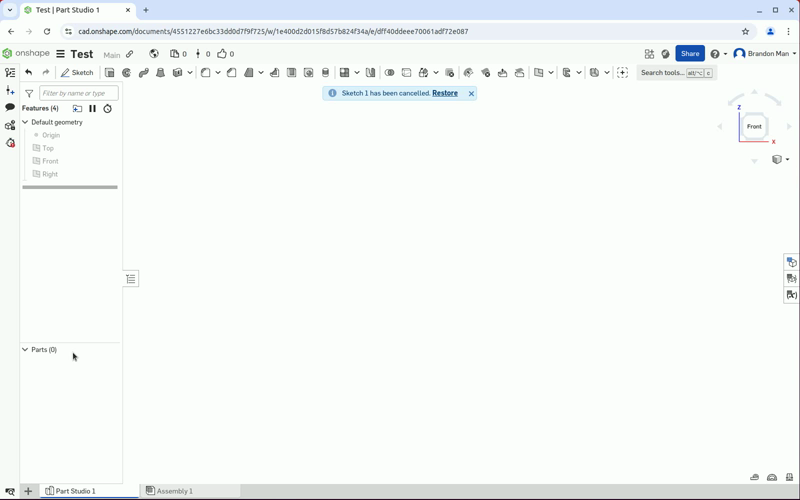
key_up(shift)
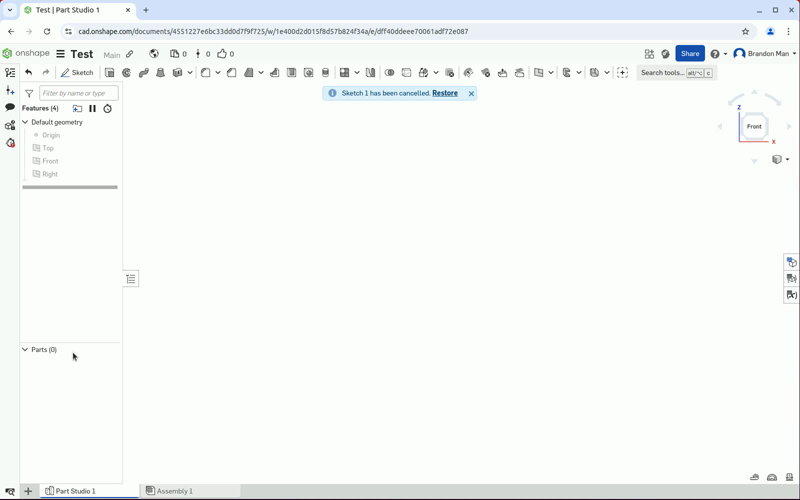
mouse_move(73, 352)
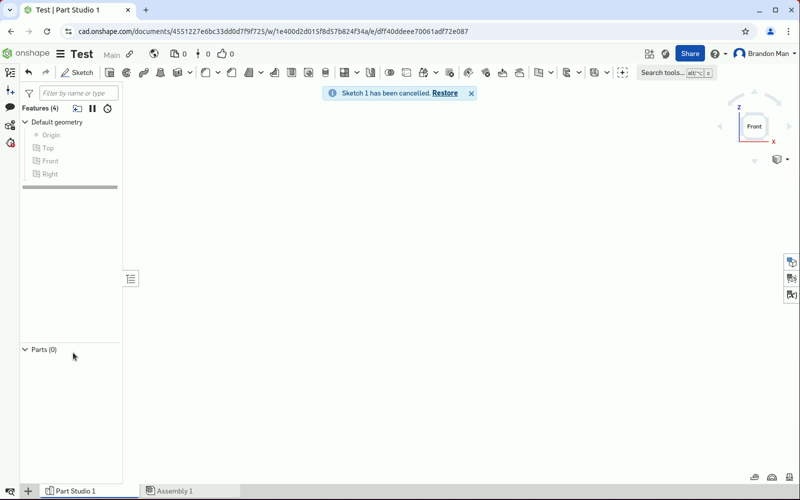
key(shift+y)
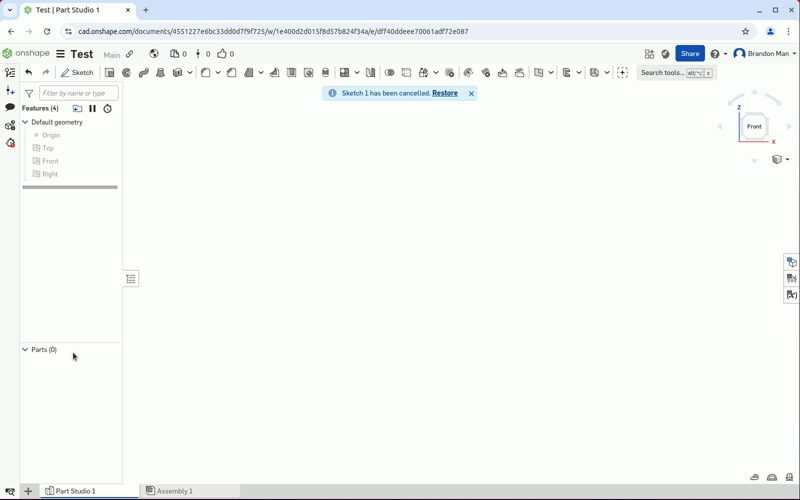
key(shift+s)
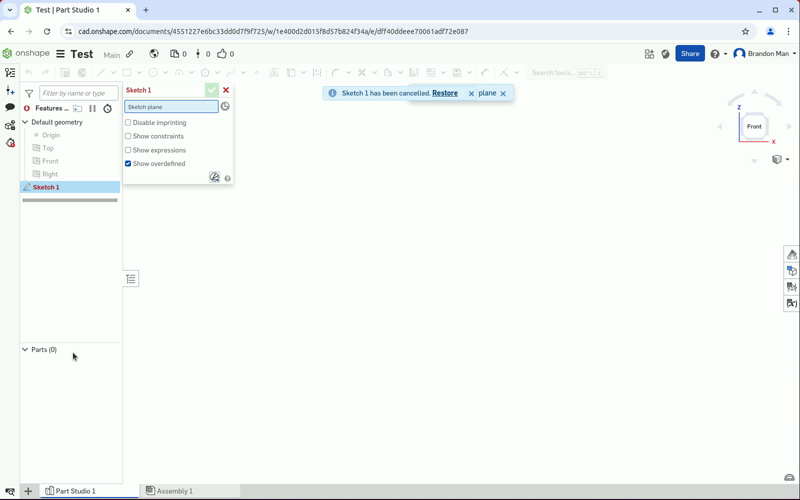
mouse_move(73, 163)
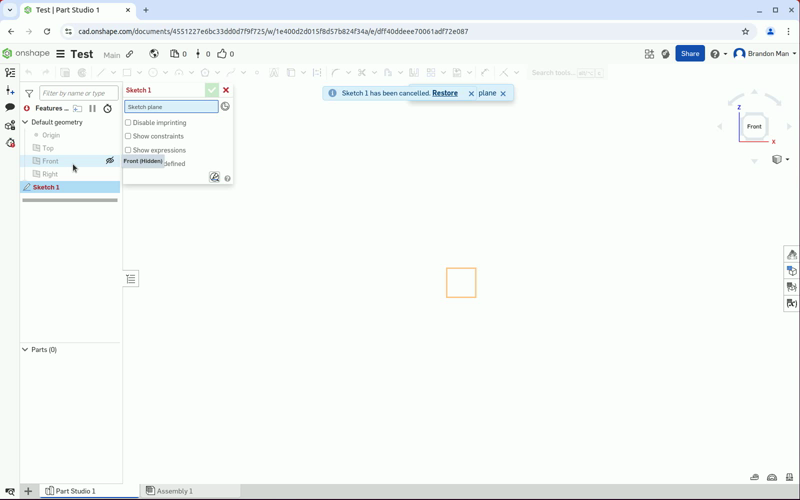
click(73, 163)
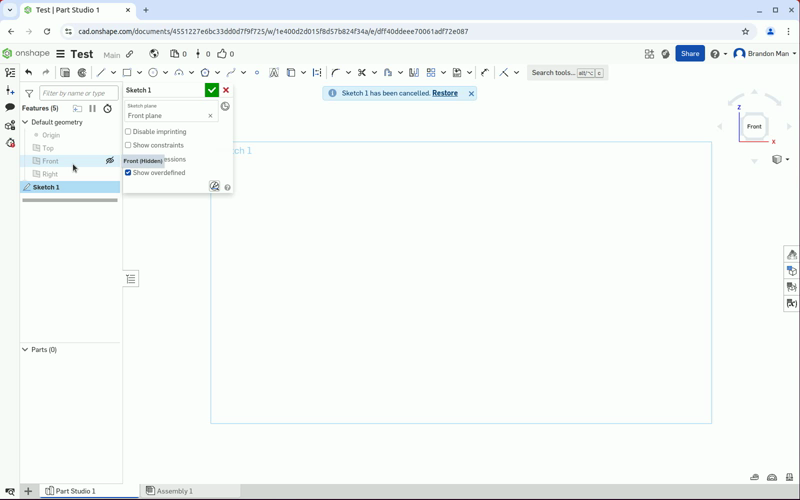
mouse_move(73, 352)
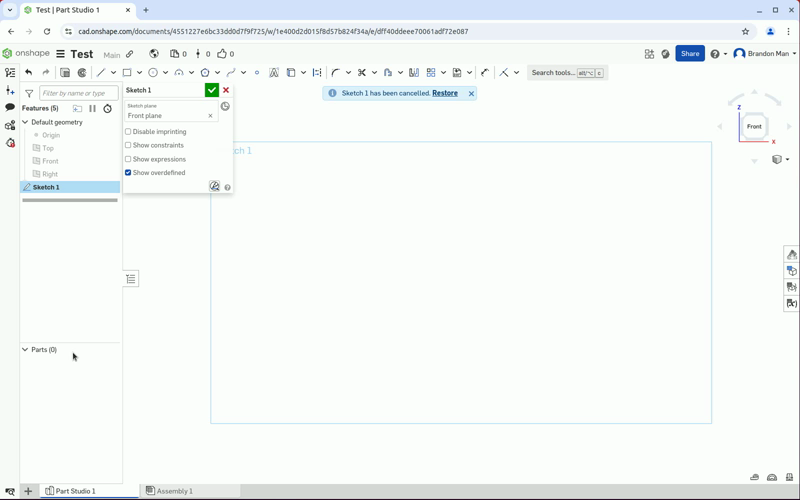
key(y)
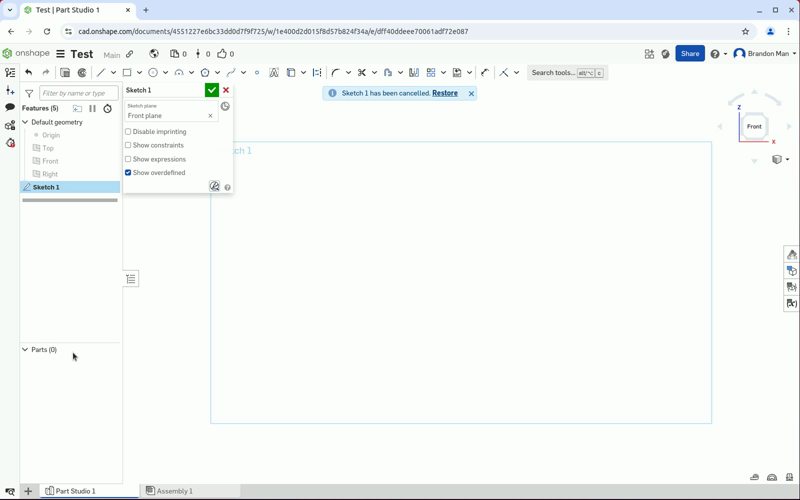
key(l)
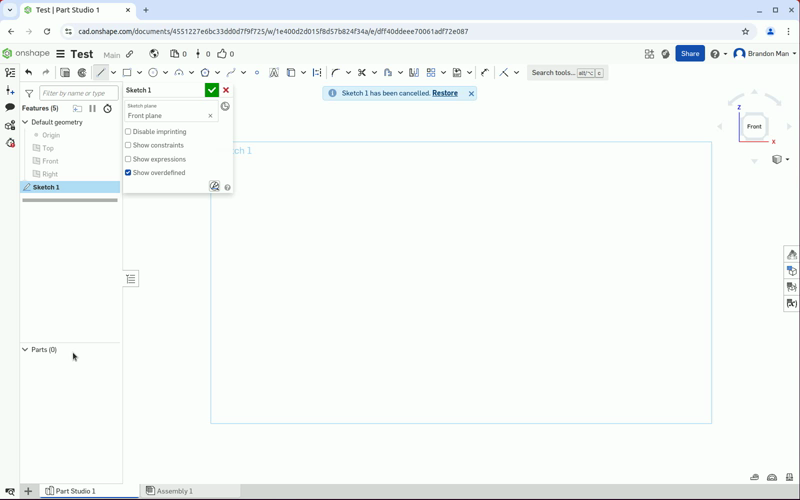
key_down(shift)
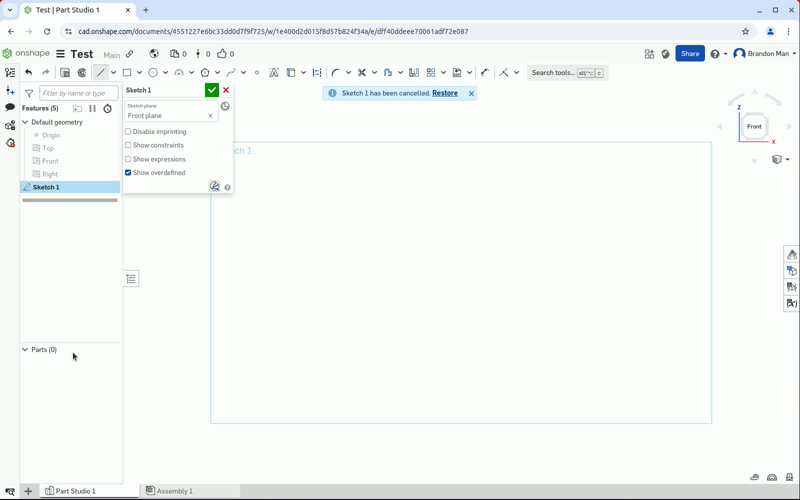
mouse_move(348, 395)
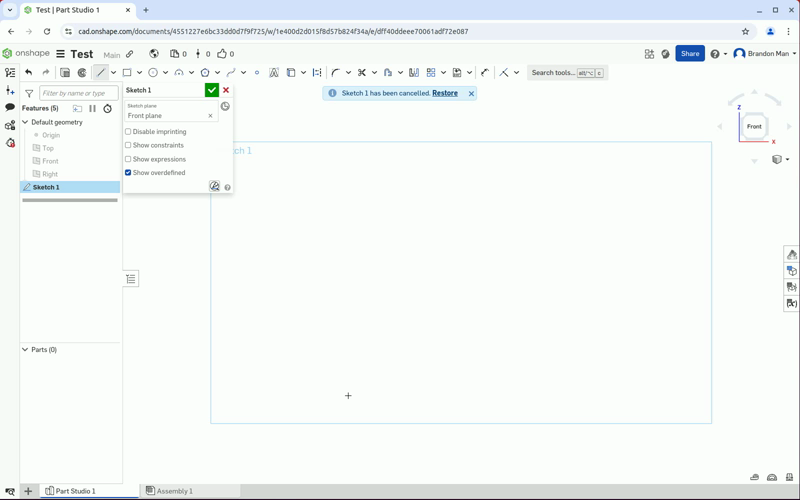
click(348, 395)
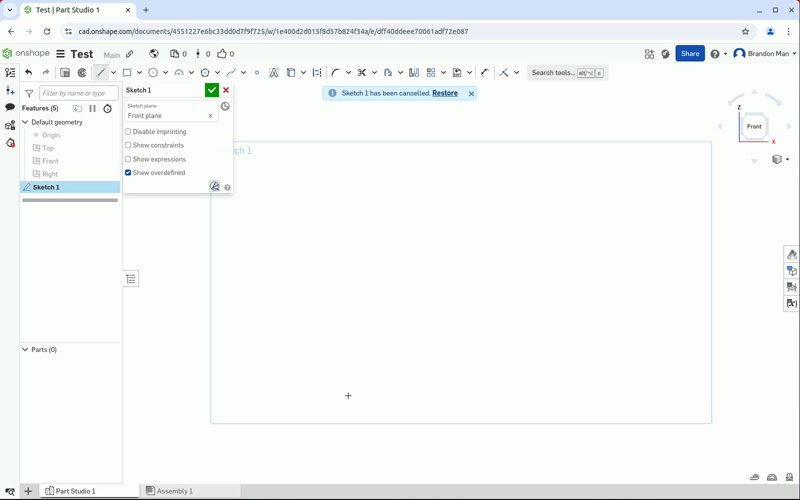
key_up(shift)
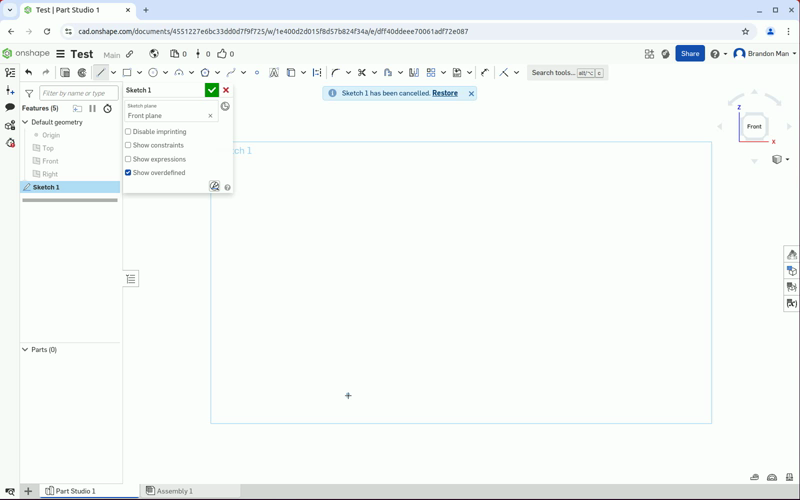
key_down(shift)
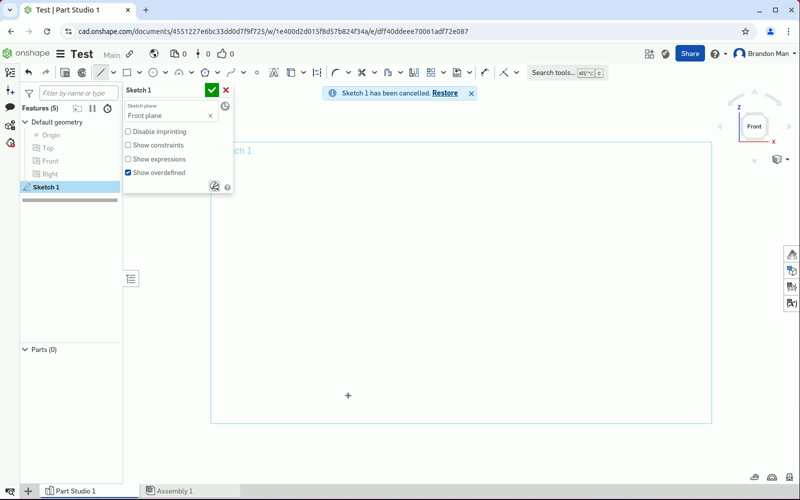
mouse_move(572, 395)
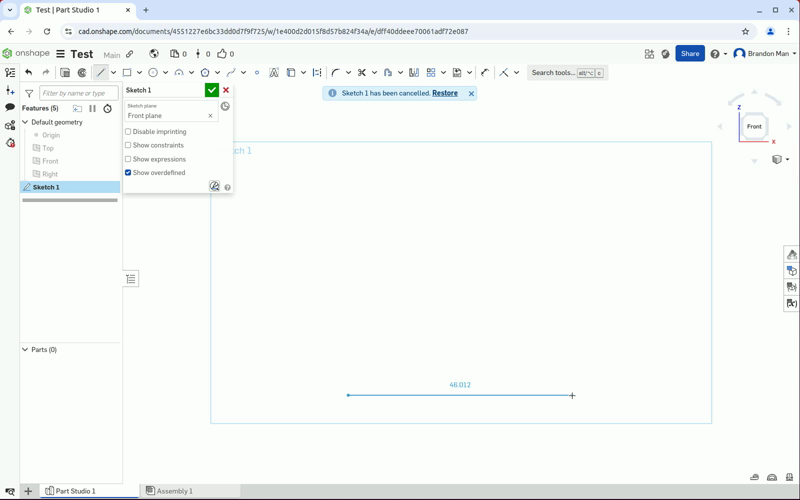
click(572, 395)
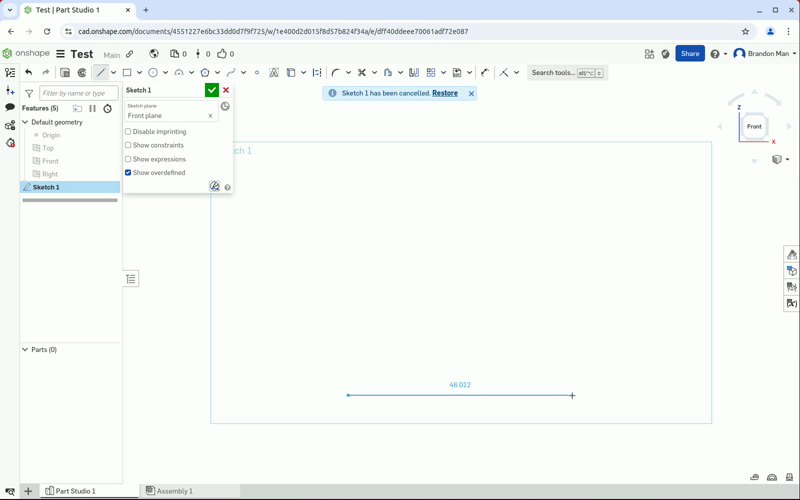
key_up(shift)
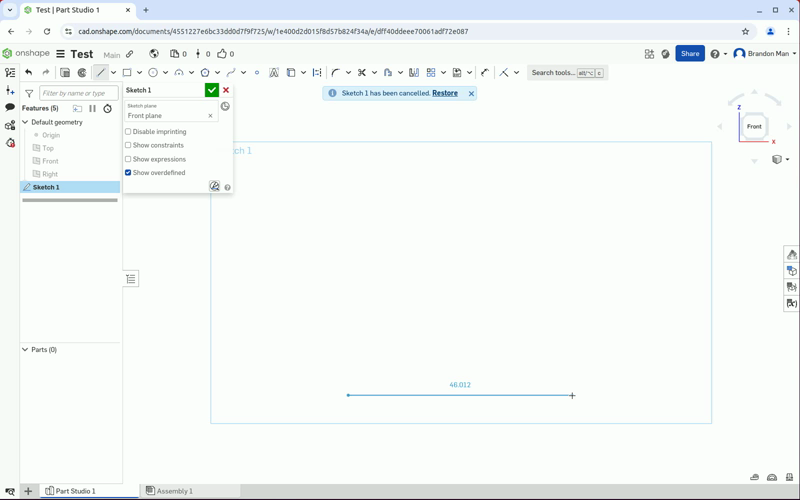
key_down(shift)
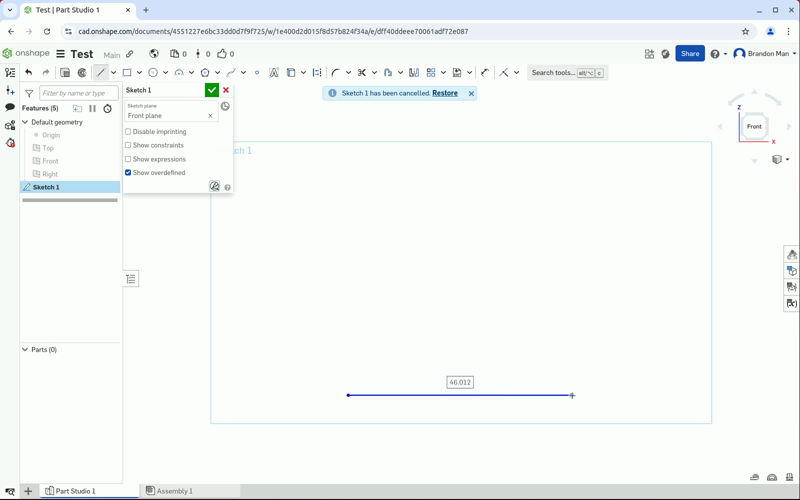
mouse_move(572, 171)
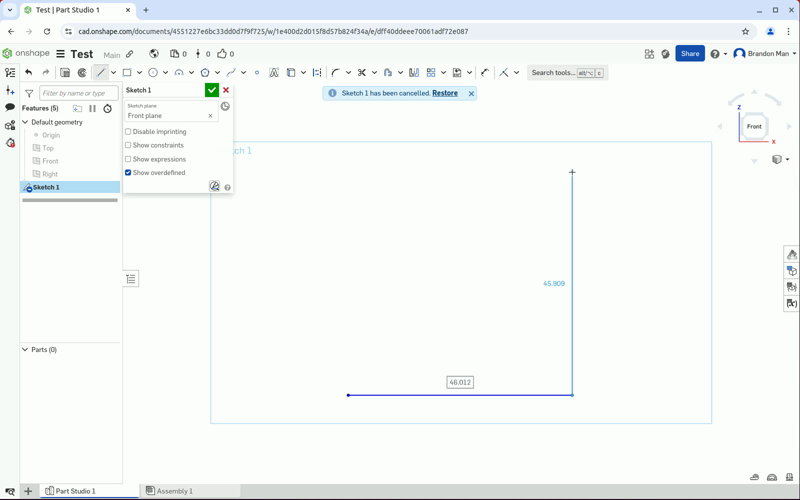
click(572, 171)
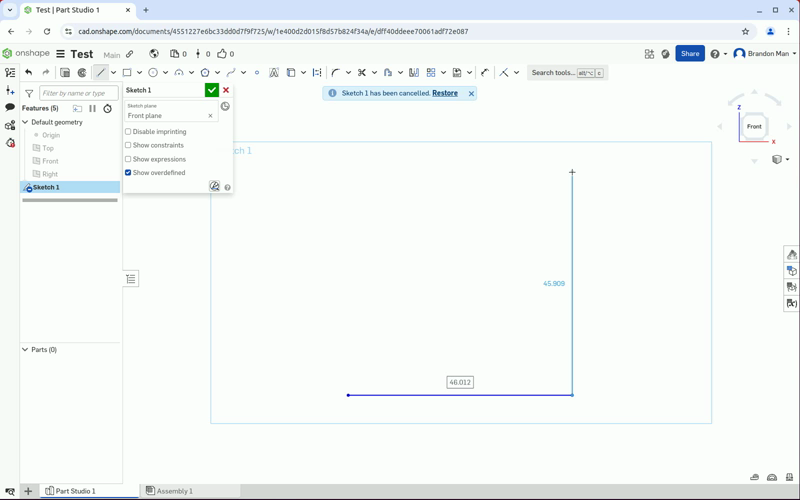
key_up(shift)
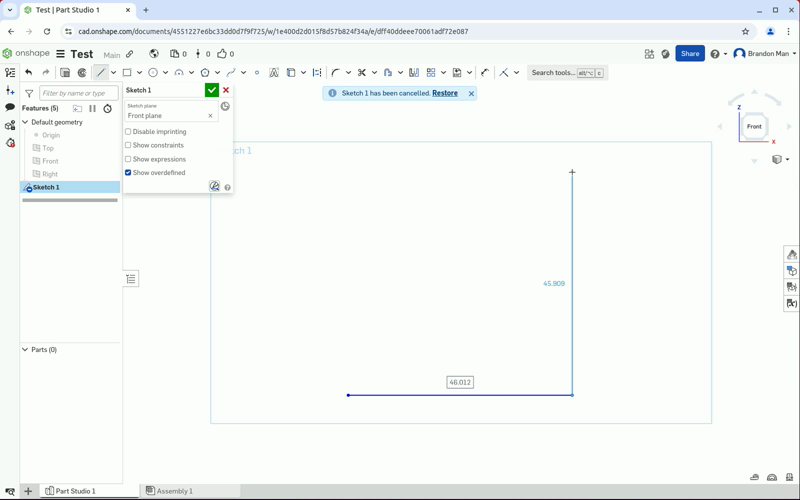
key_down(shift)
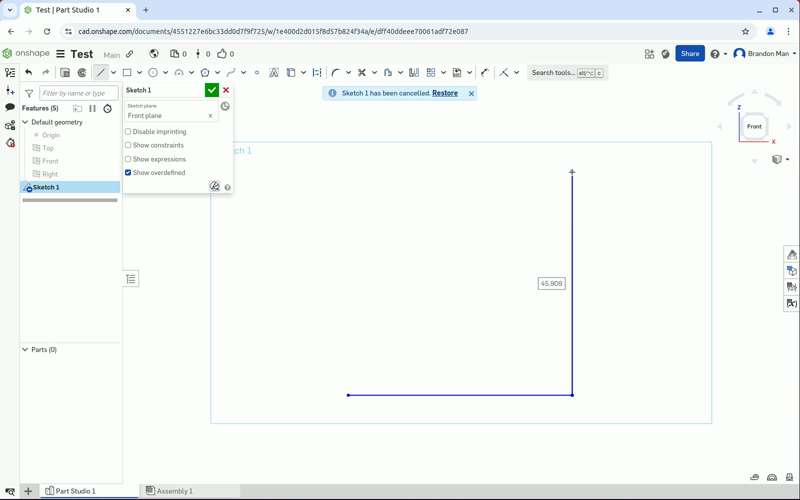
mouse_move(348, 171)
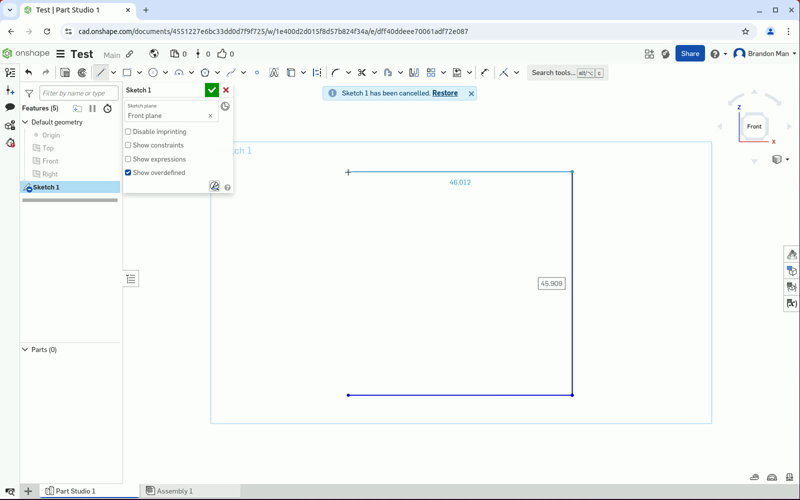
click(348, 171)
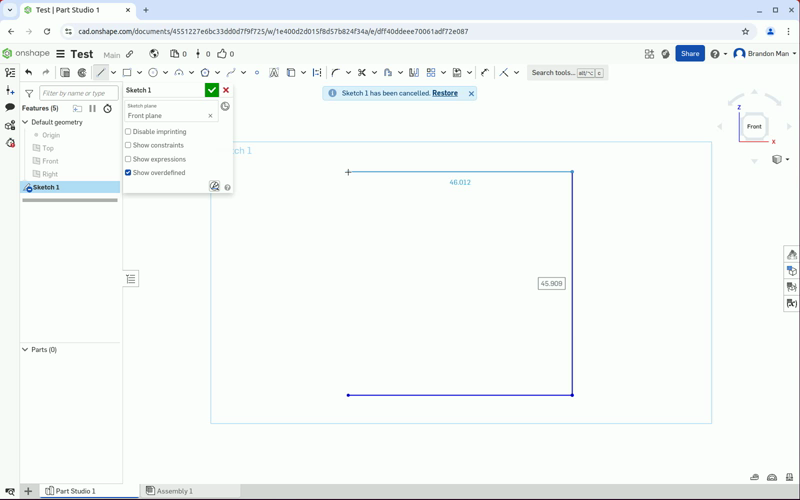
key_up(shift)
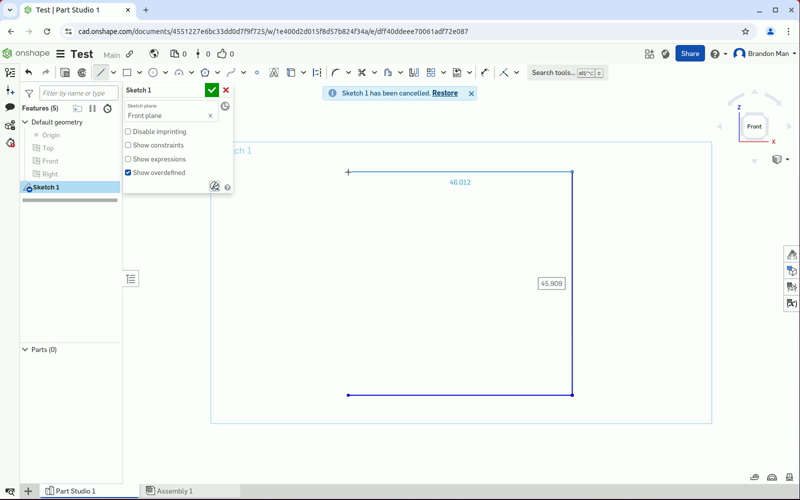
key_down(shift)
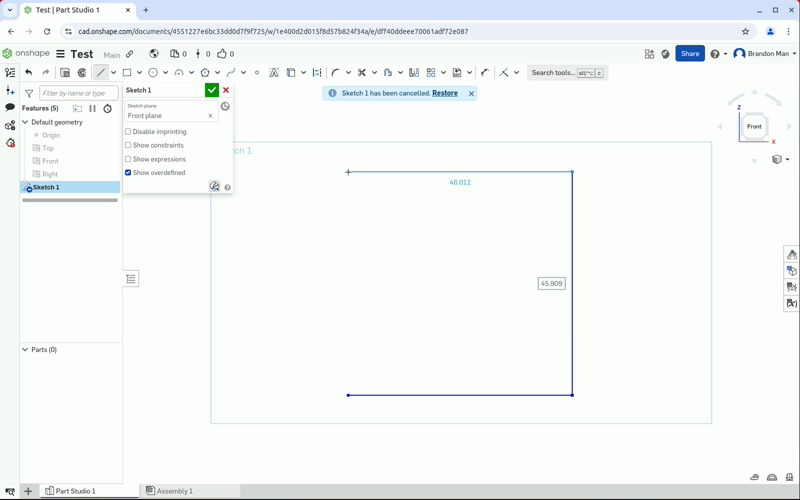
mouse_move(348, 395)
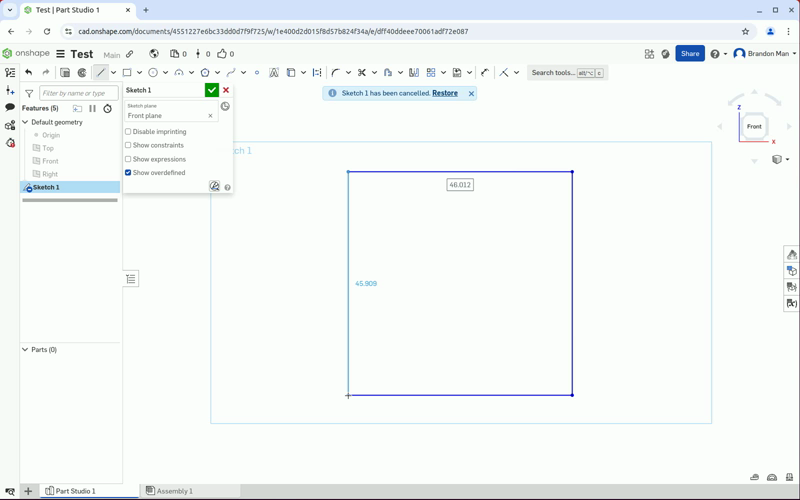
key_up(shift)
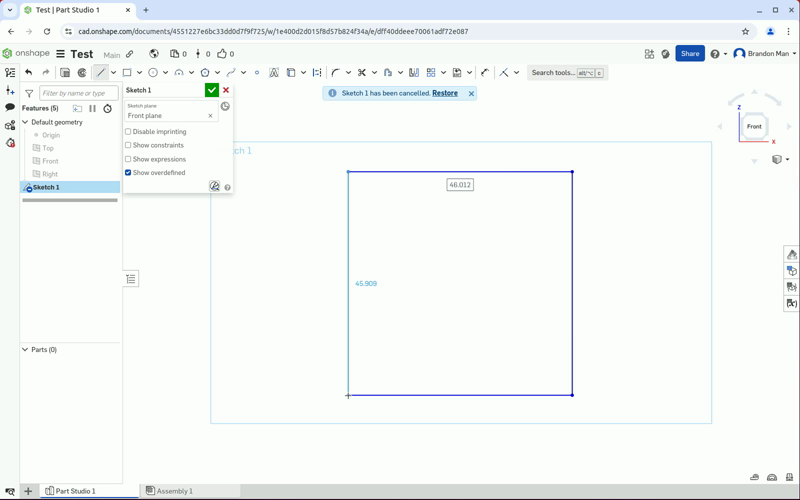
click(348, 395)
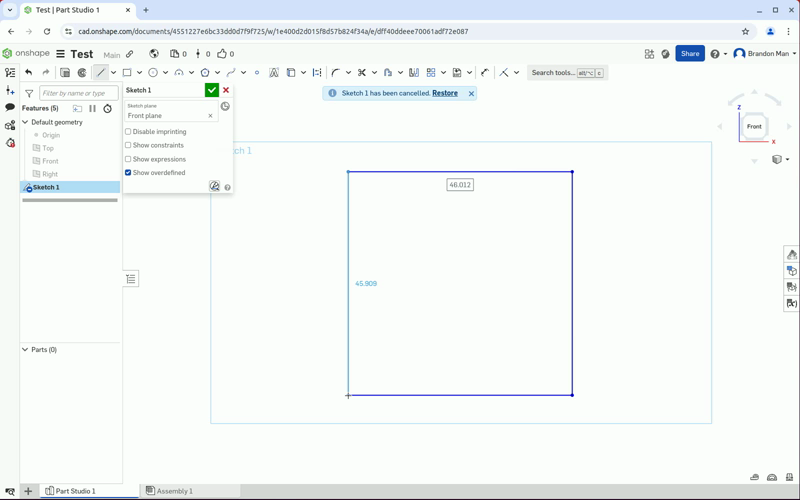
key(esc)
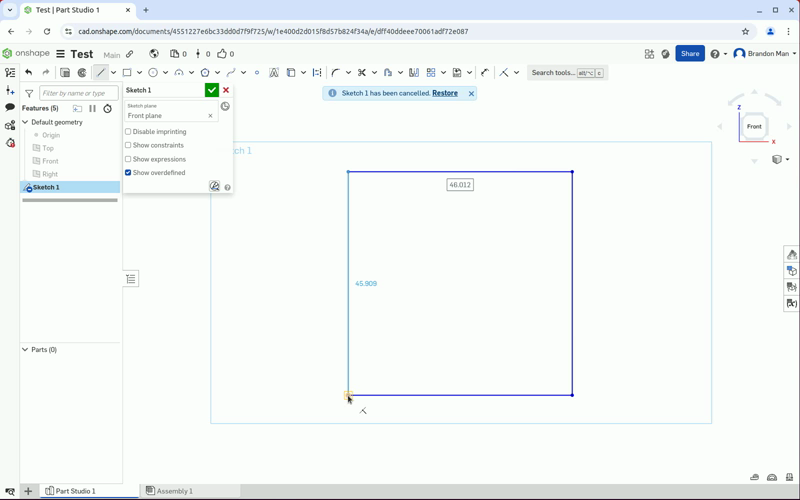
mouse_move(492, 316)
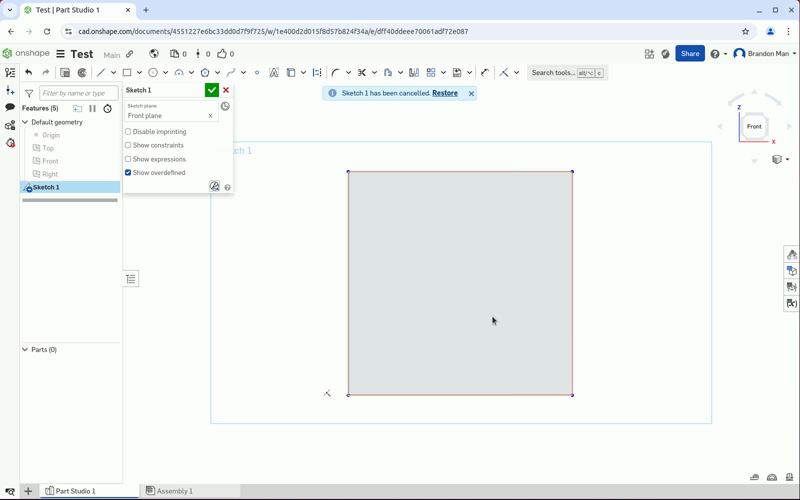
click(492, 316)
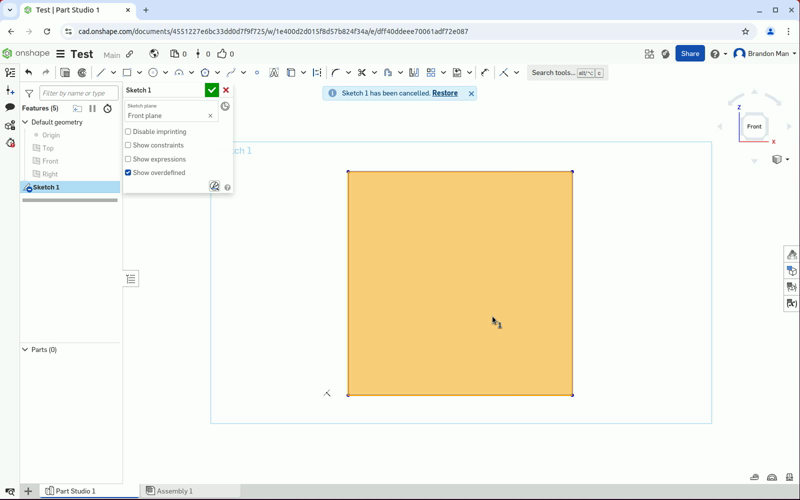
mouse_move(73, 352)
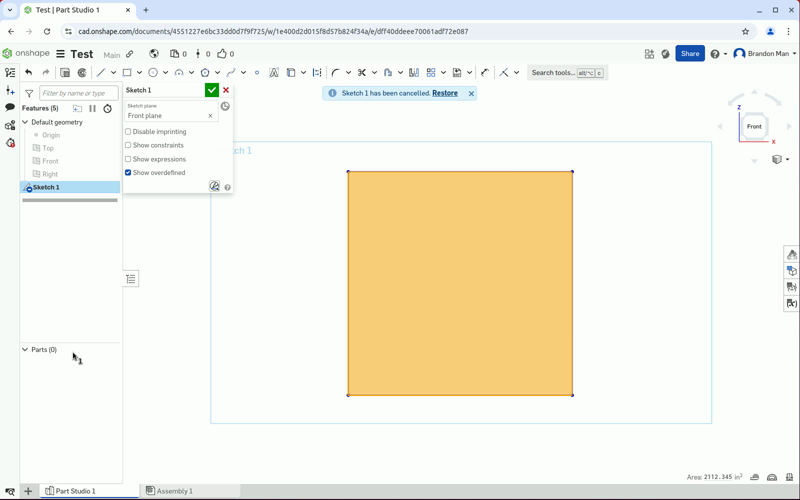
key(shift+y)
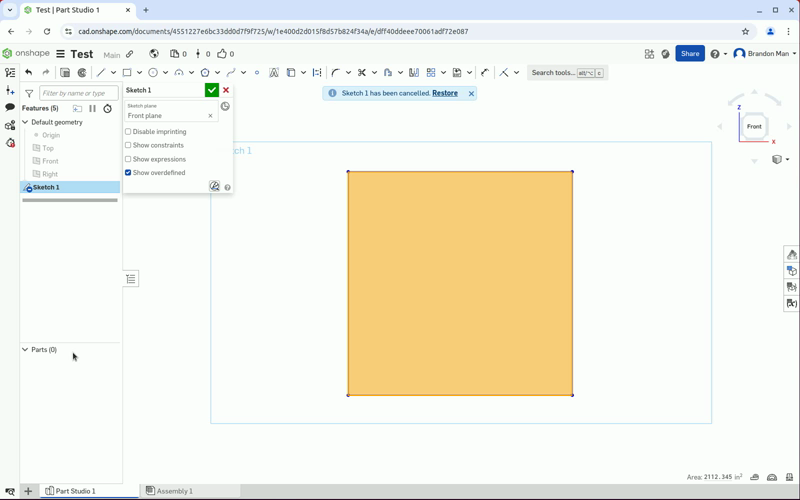
key(shift+e)
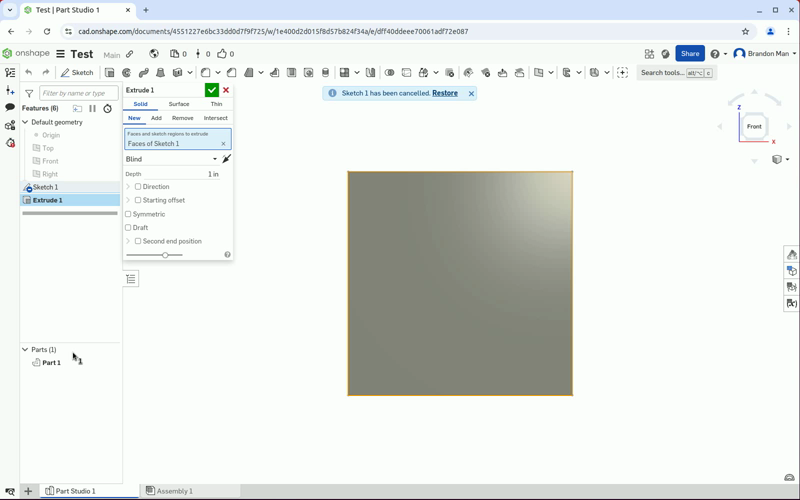
mouse_move(143, 106)
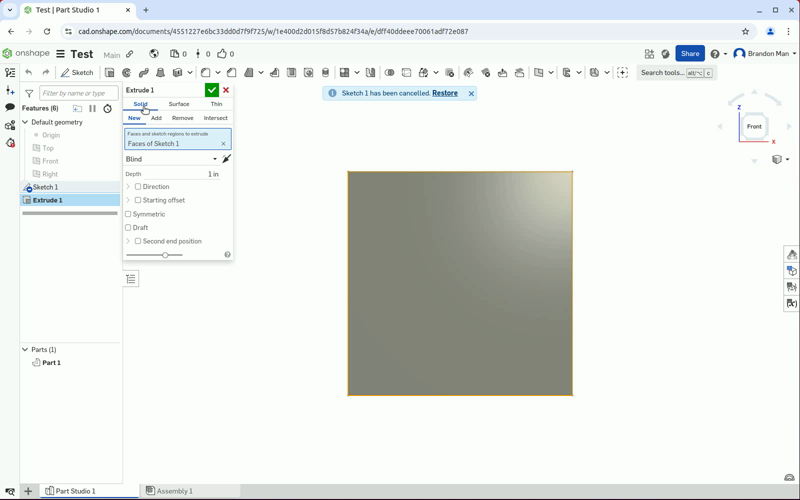
click(143, 106)
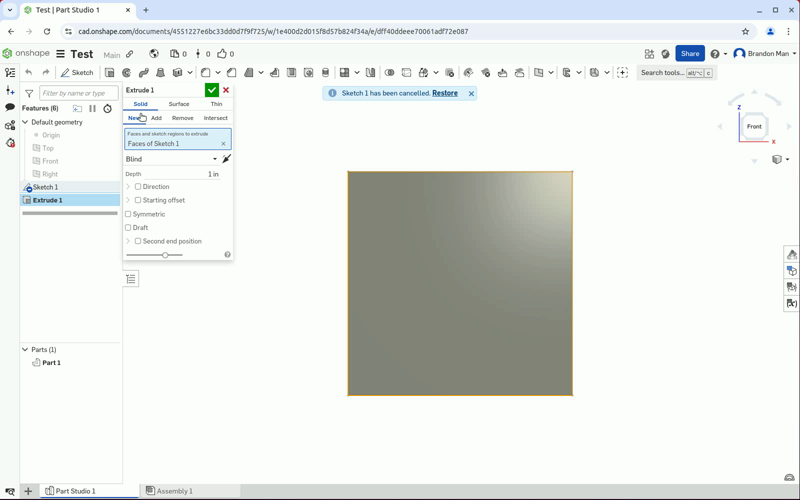
mouse_move(137, 120)
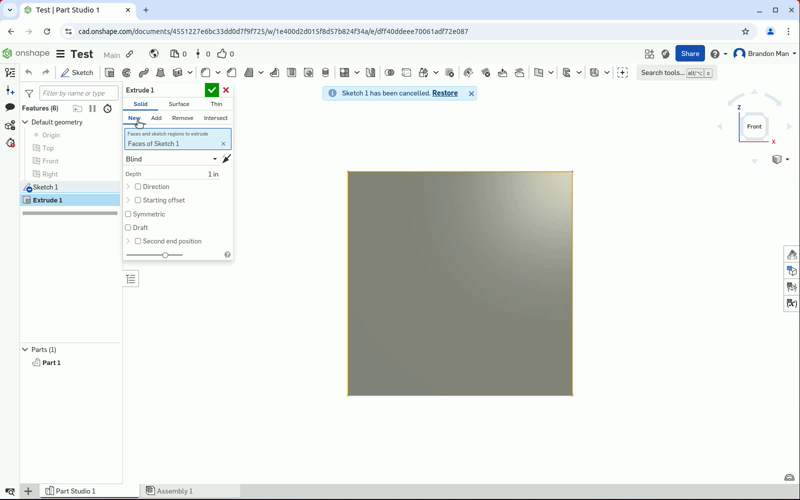
click(137, 120)
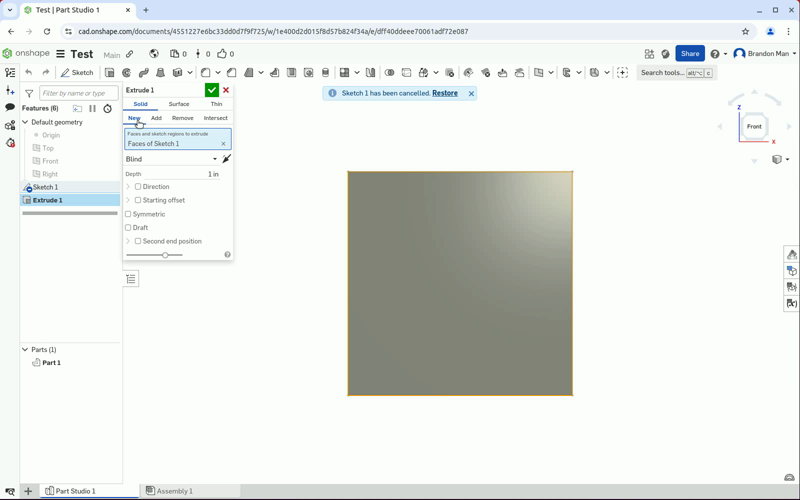
key(tab, 4)
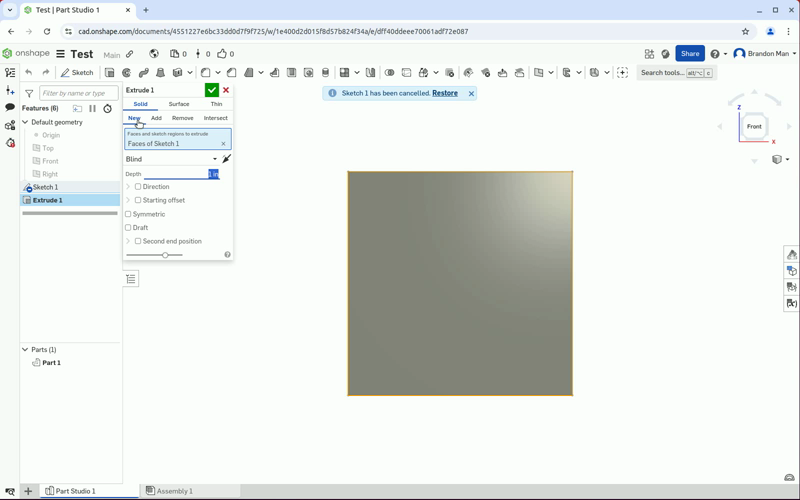
text(46.216)
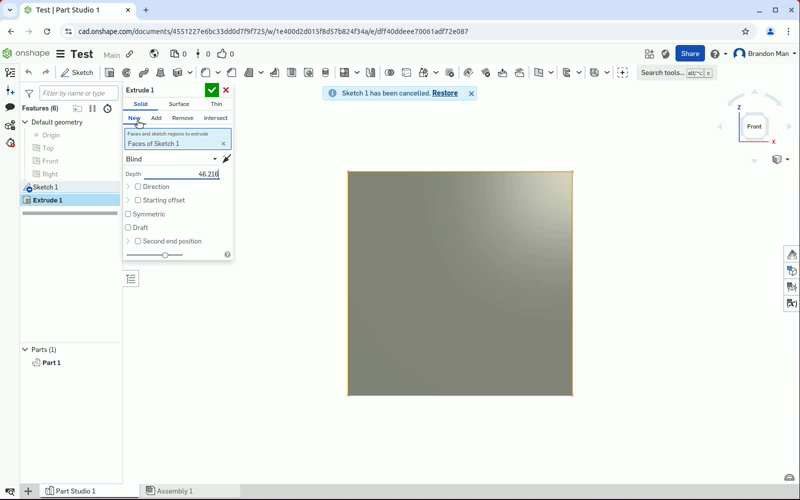
key(tab, 3)
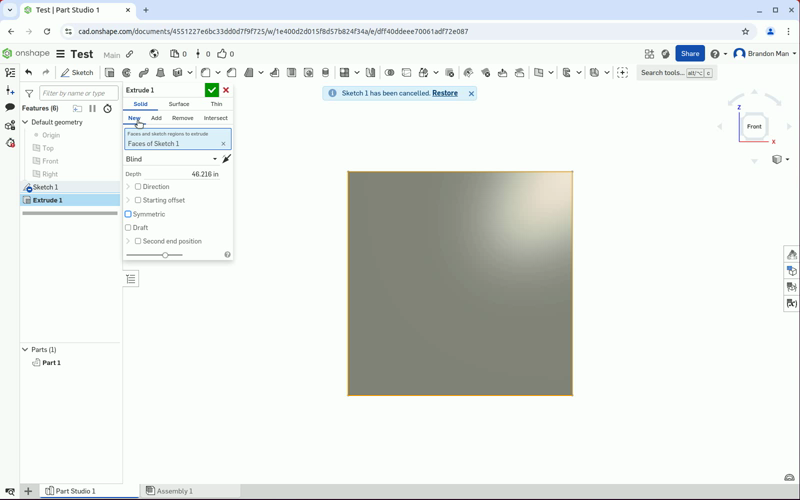
key(space)
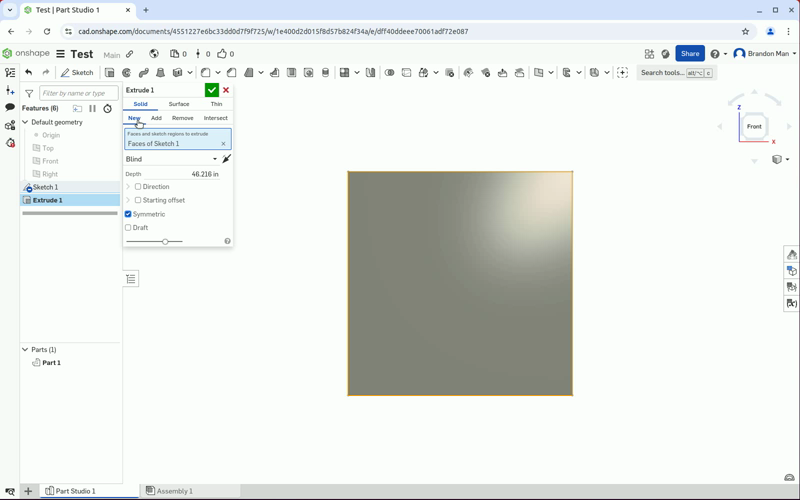
key(enter)
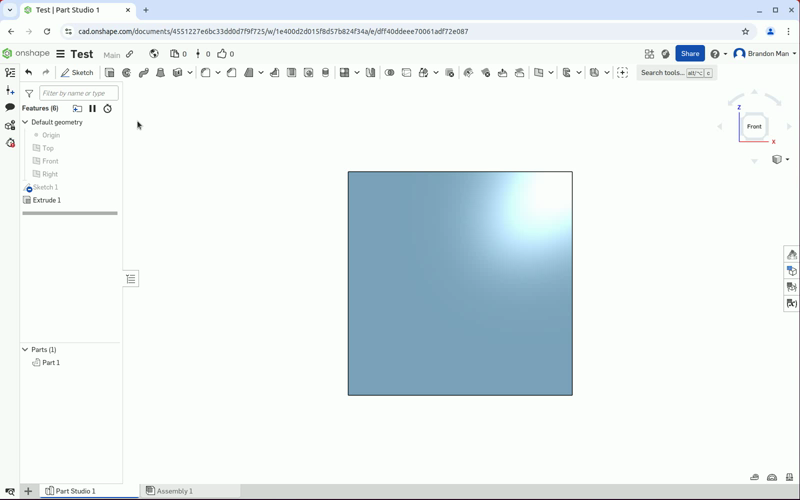
key(shift+h)
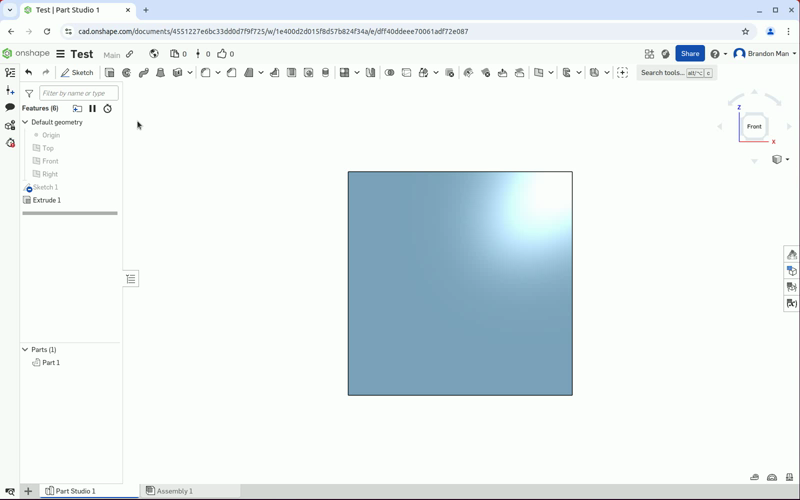
key(shift+h)
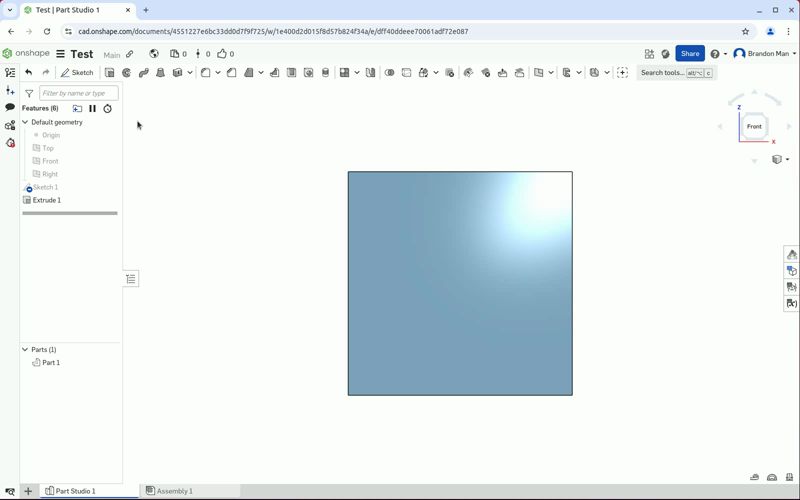
mouse_move(73, 189)
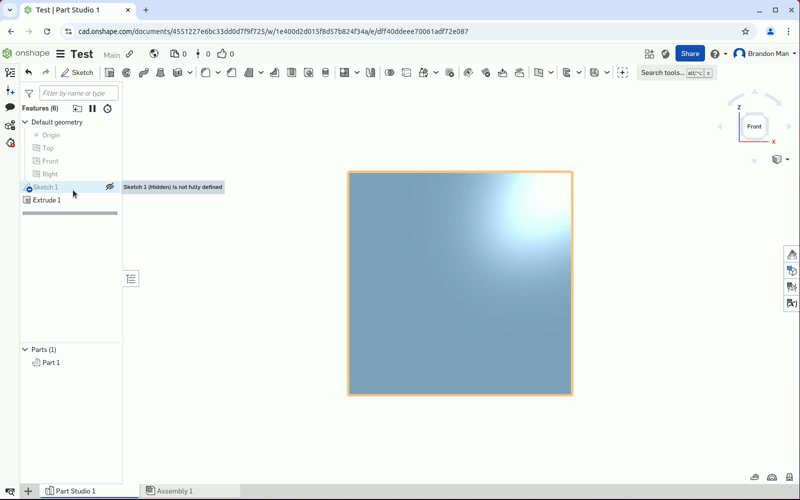
click(73, 189)
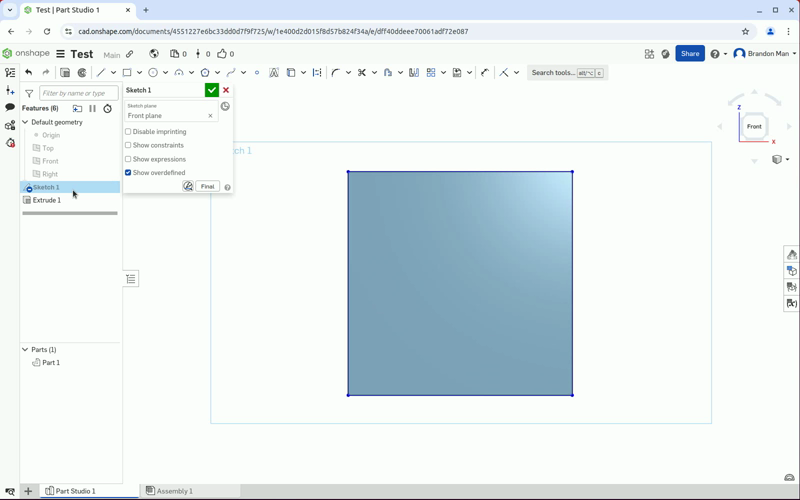
mouse_move(229, 92)
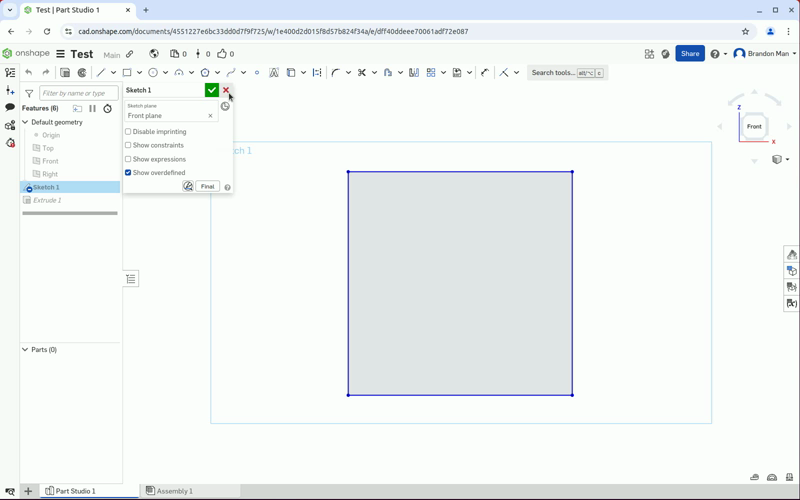
click(229, 92)
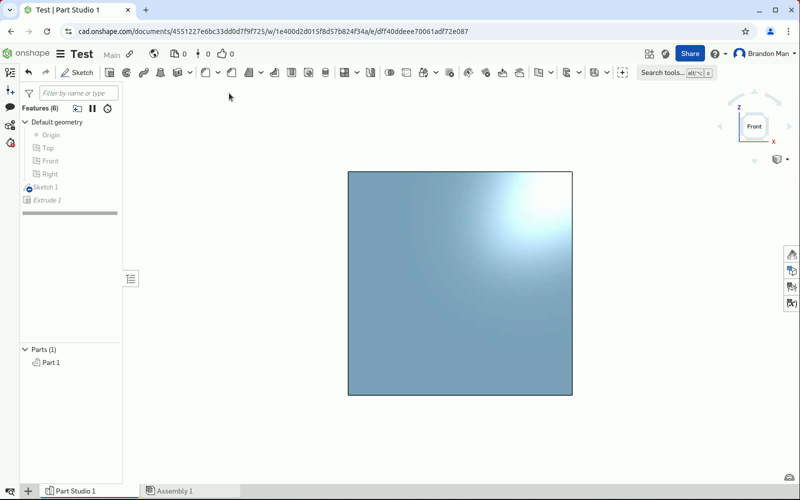
mouse_move(541, 75)
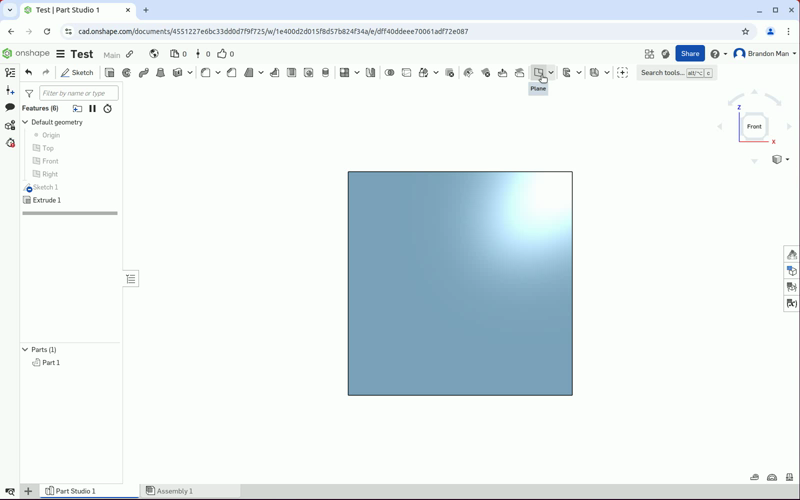
click(541, 75)
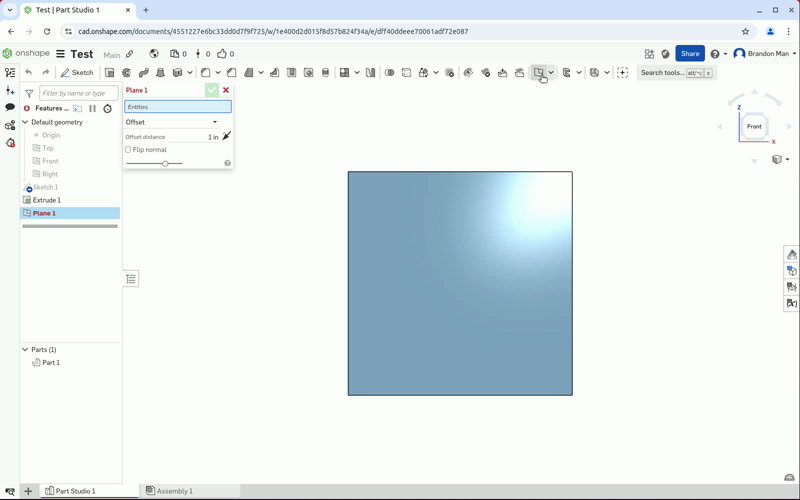
mouse_move(73, 163)
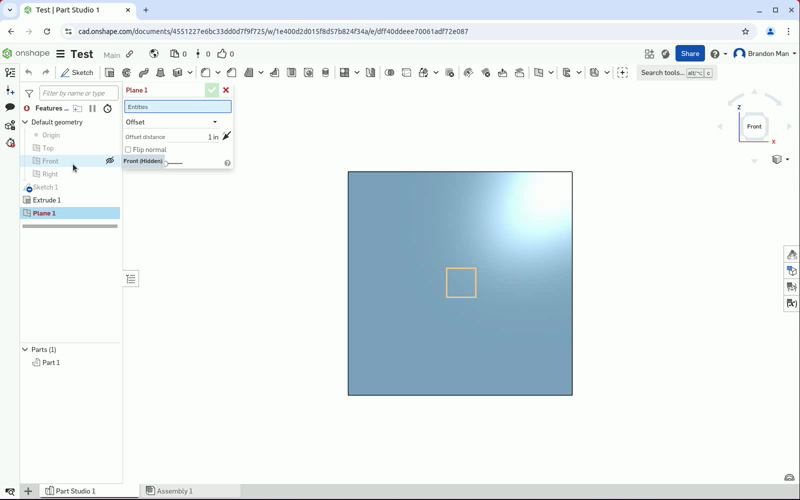
click(73, 163)
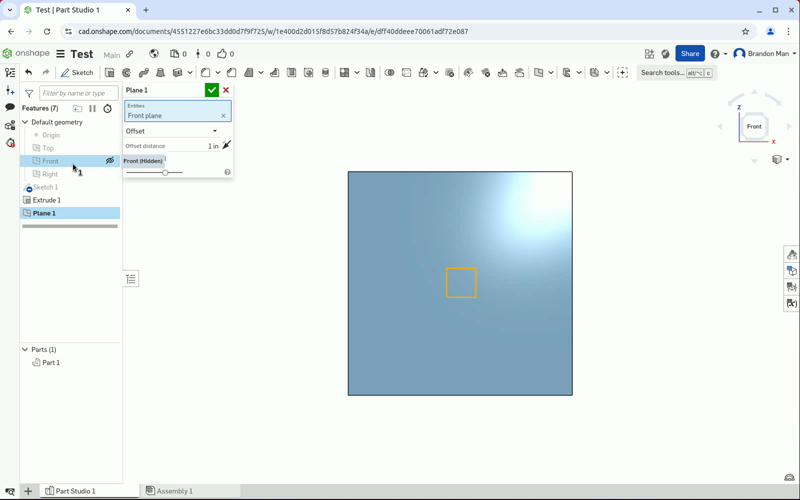
key(tab, 2)
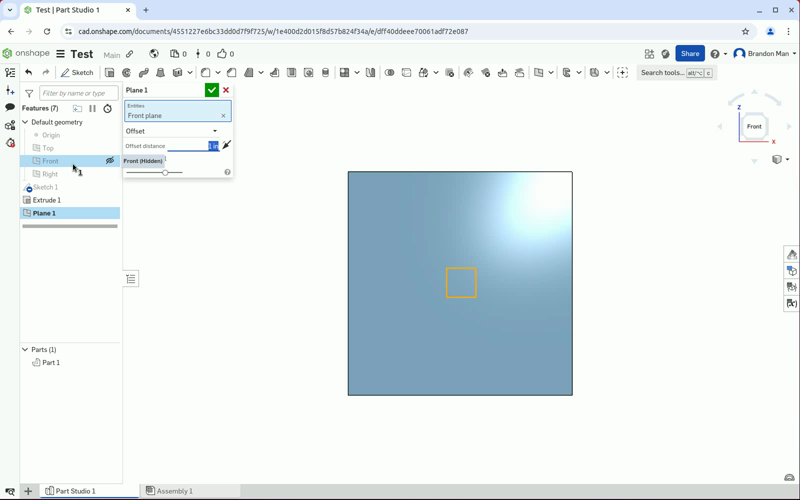
text(23.108)
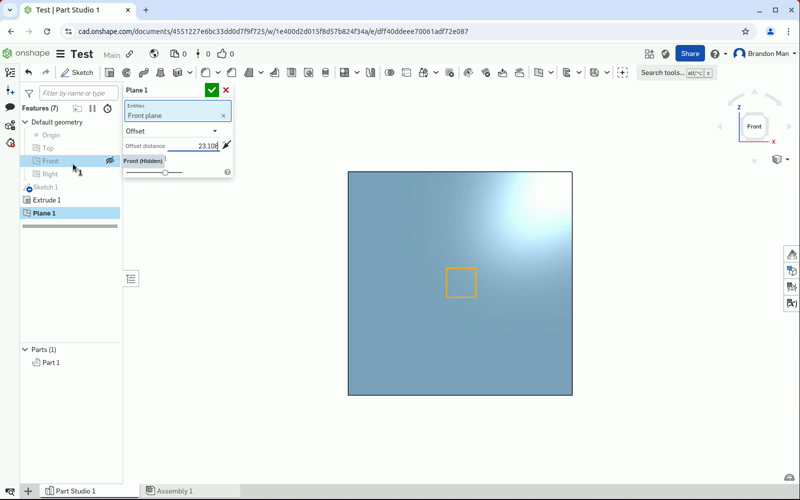
key(enter, 2)
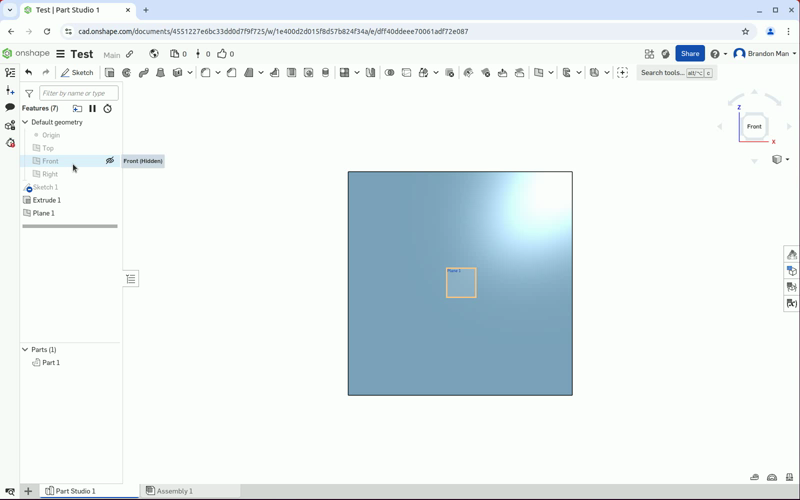
key(shift+s)
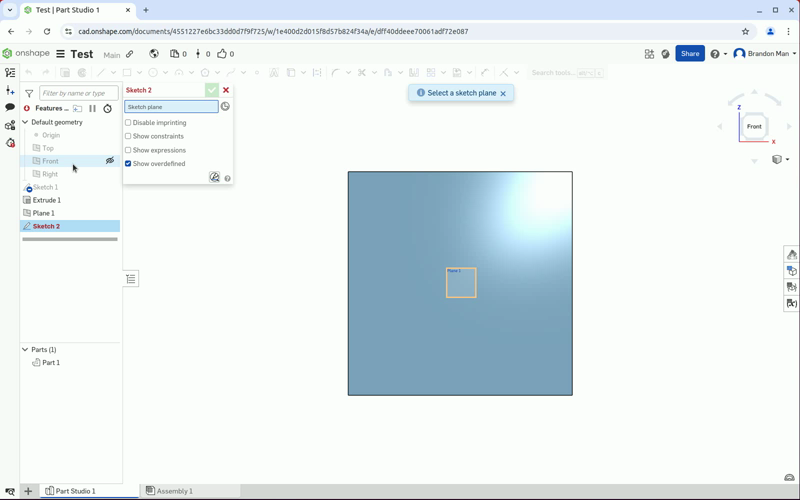
mouse_move(73, 215)
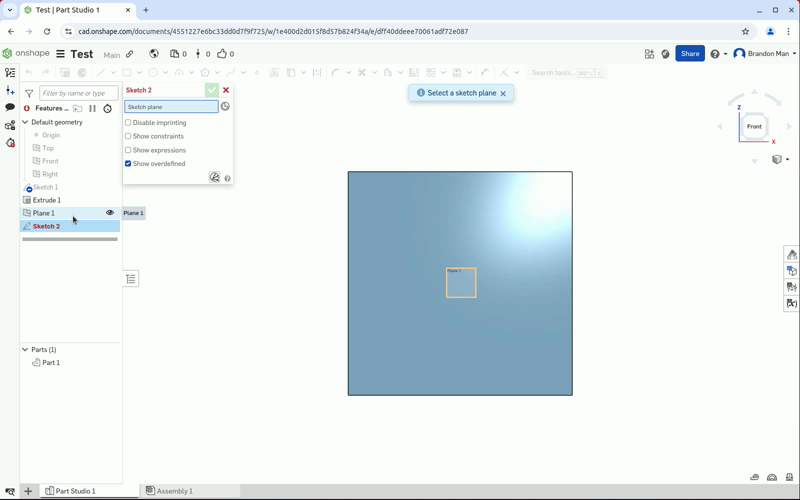
click(73, 215)
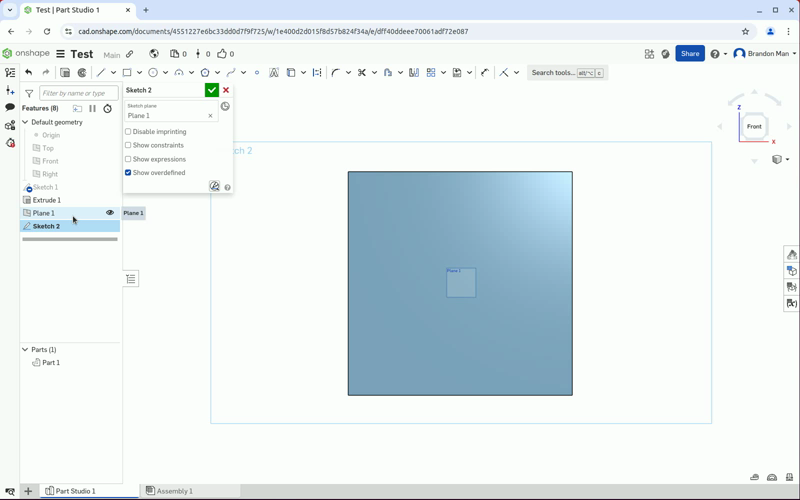
mouse_move(73, 352)
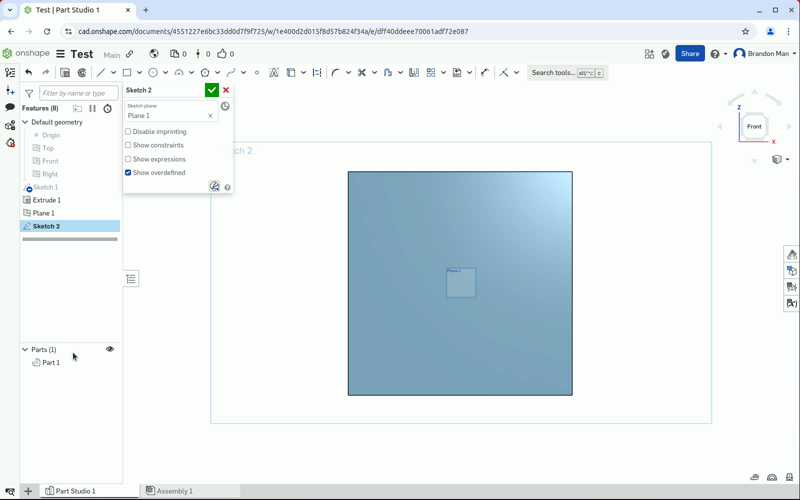
key(y)
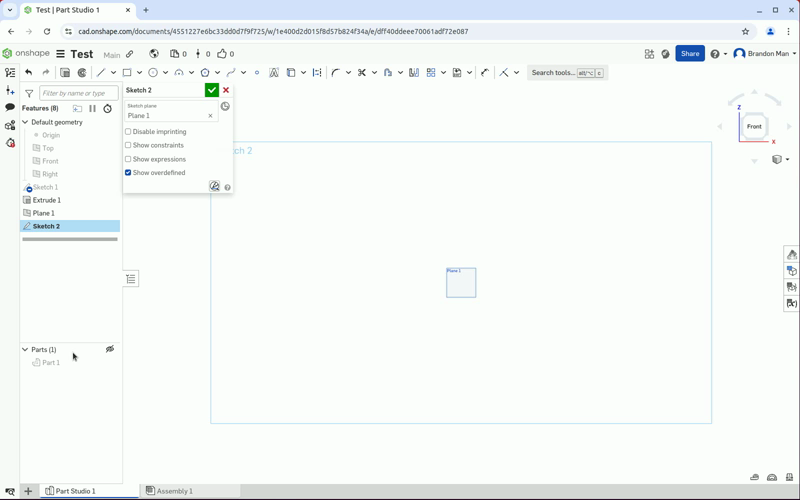
key(c)
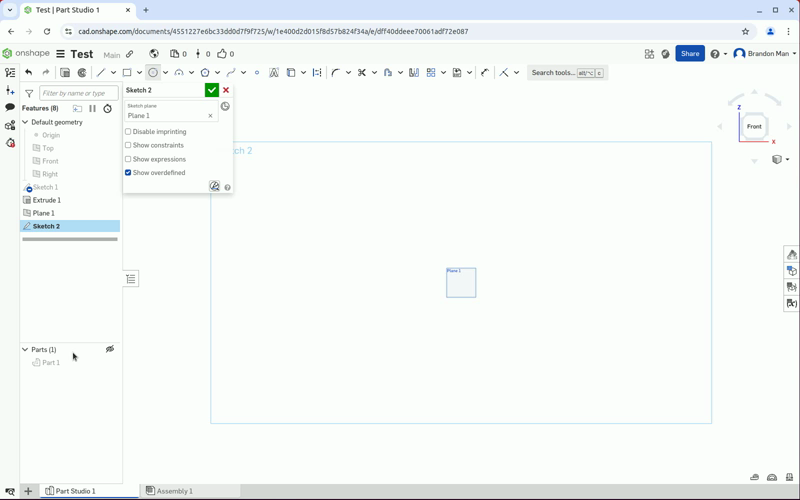
key_down(shift)
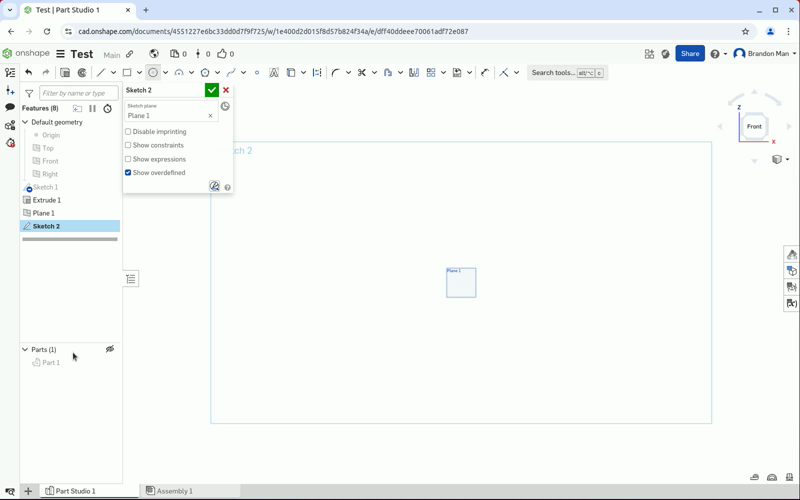
mouse_move(461, 282)
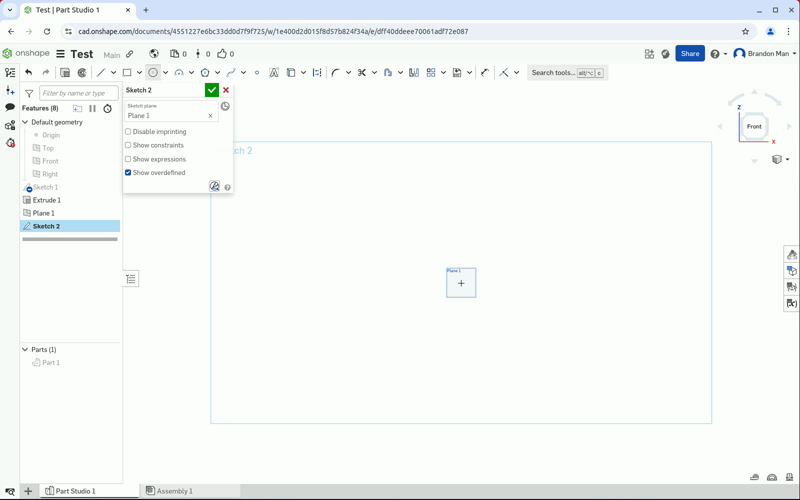
click(461, 282)
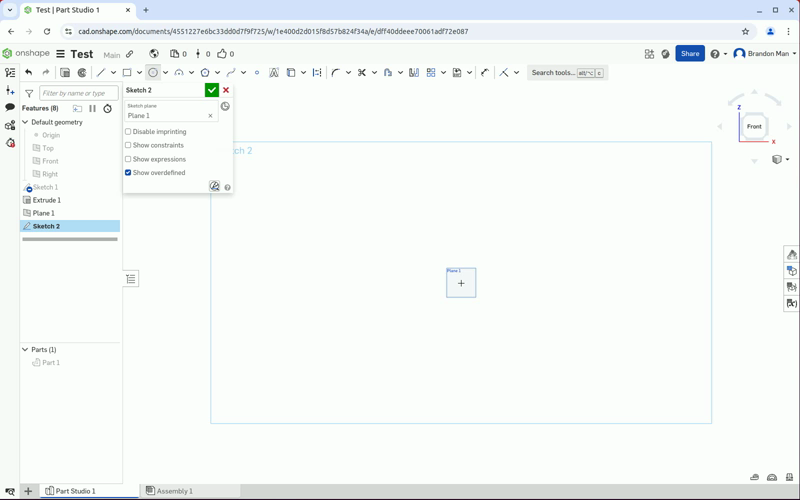
key_up(shift)
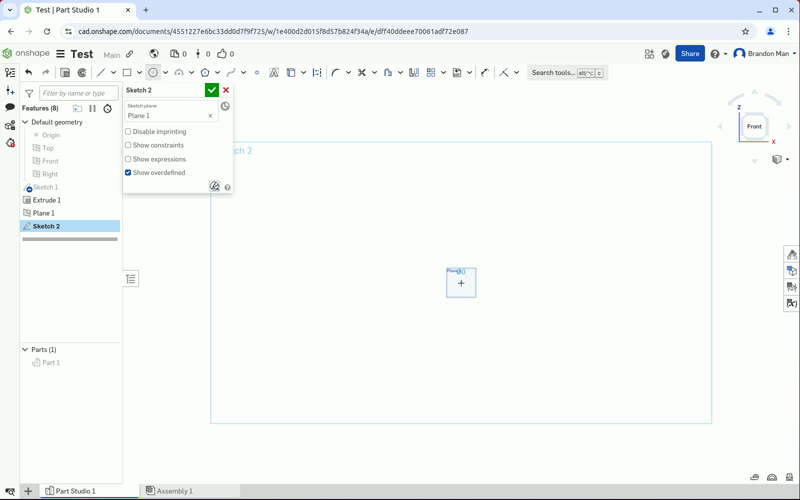
mouse_move(537, 282)
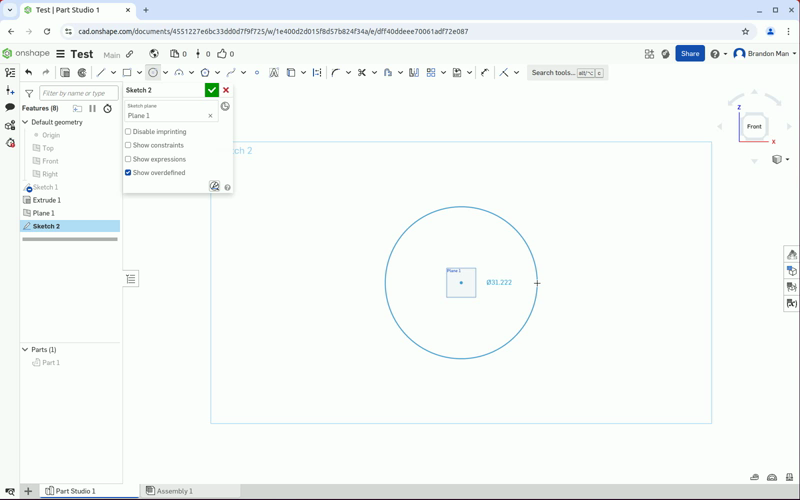
click(537, 282)
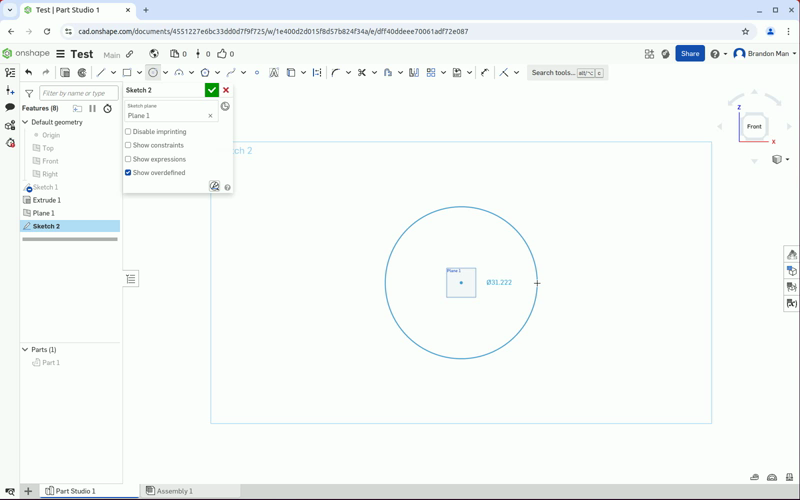
key(esc)
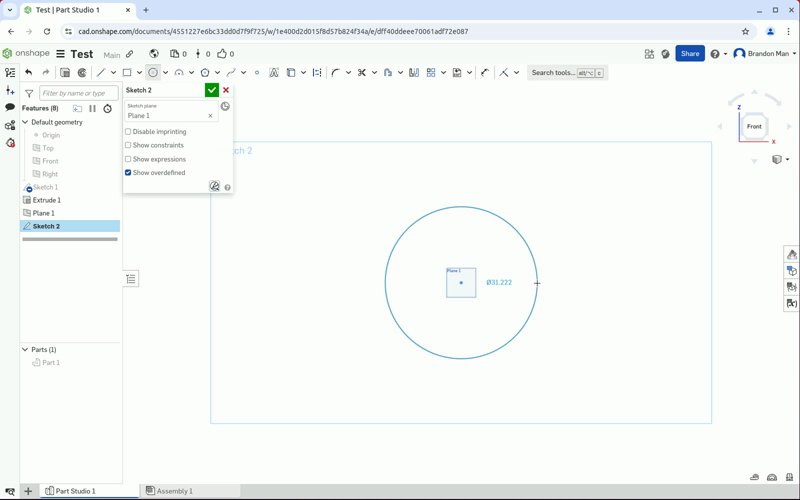
mouse_move(431, 236)
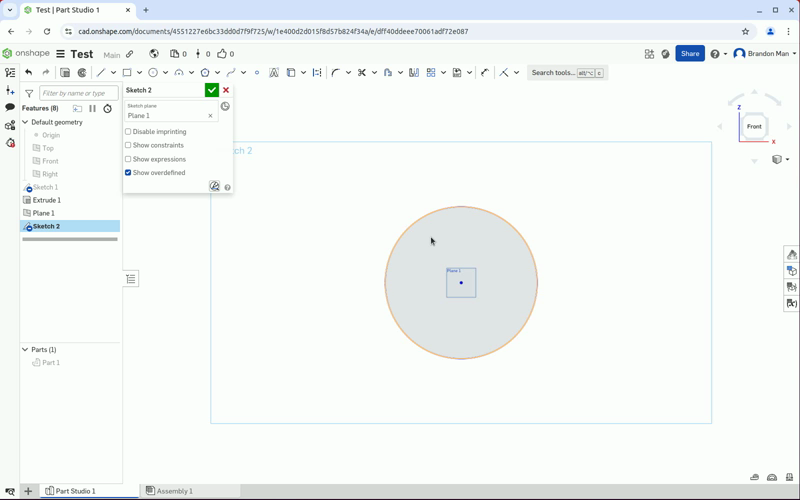
click(431, 236)
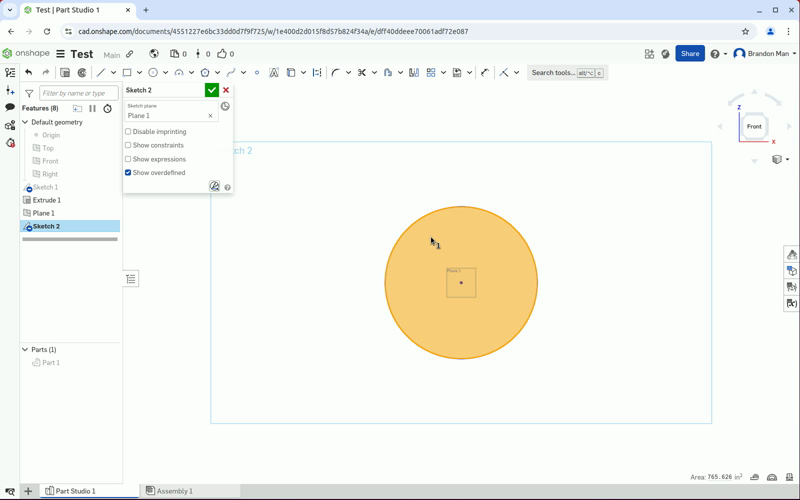
mouse_move(73, 352)
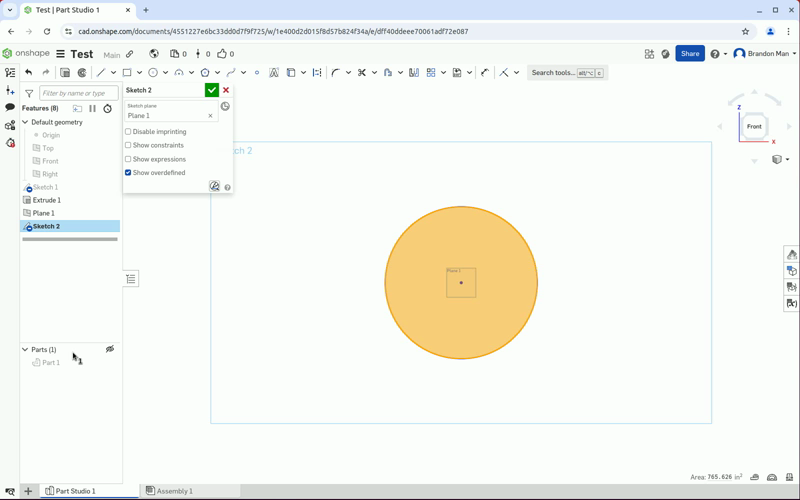
key(shift+y)
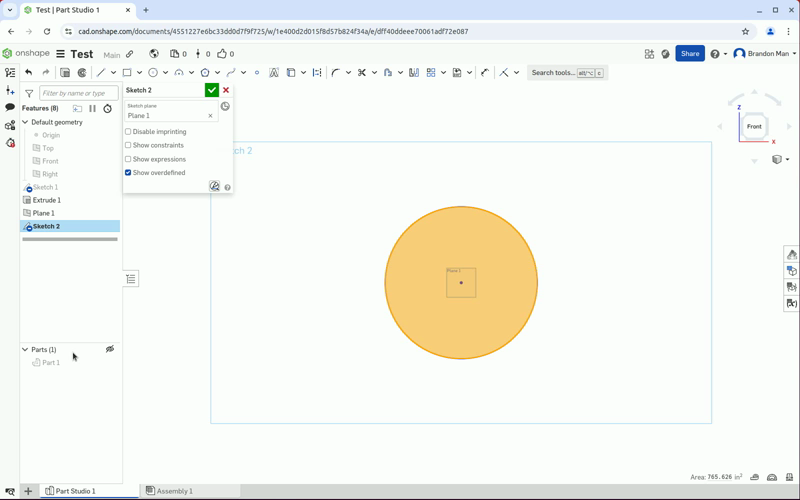
key(shift+e)
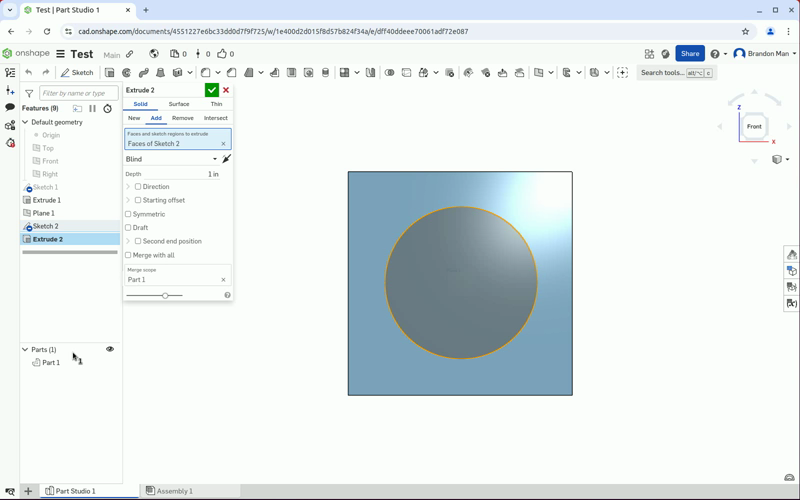
mouse_move(143, 106)
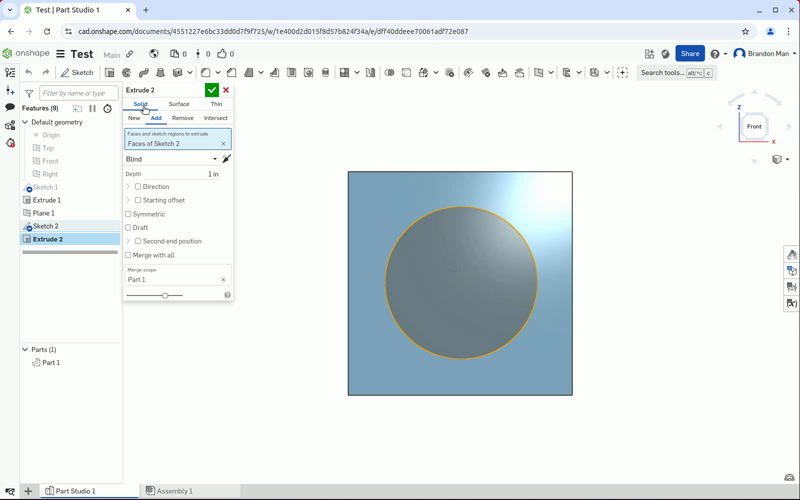
click(143, 106)
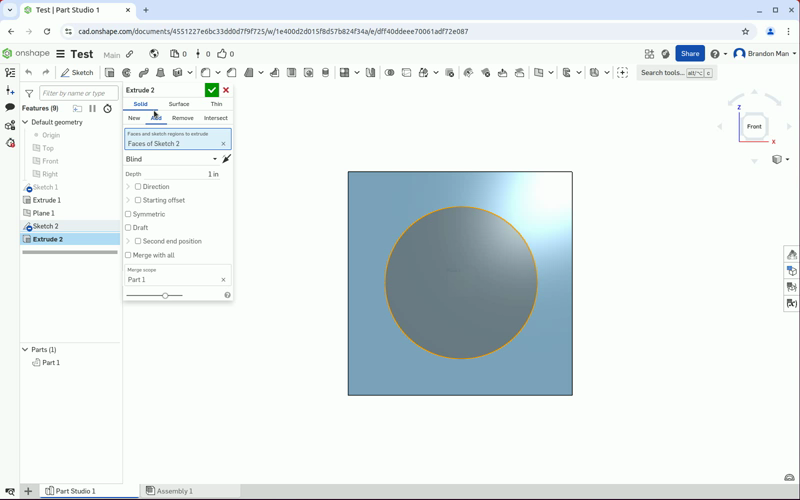
mouse_move(186, 120)
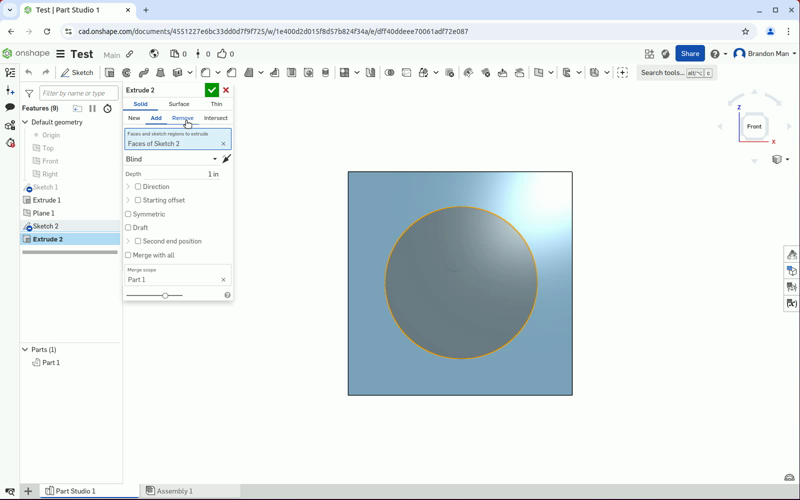
click(186, 120)
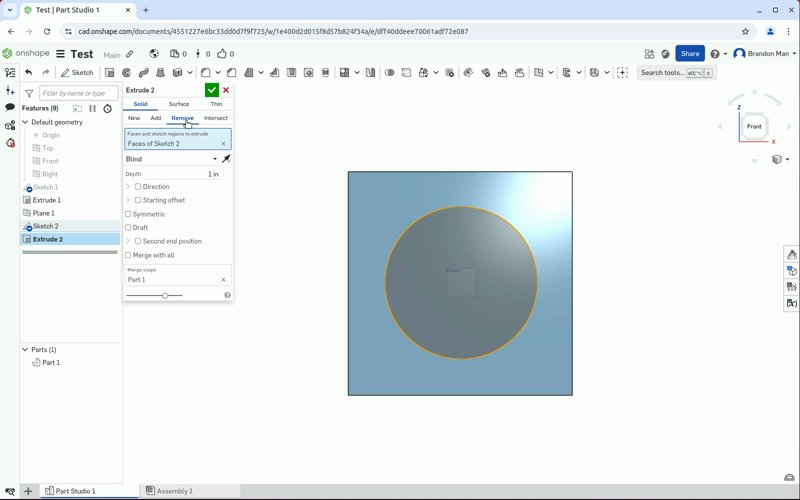
key(tab, 4)
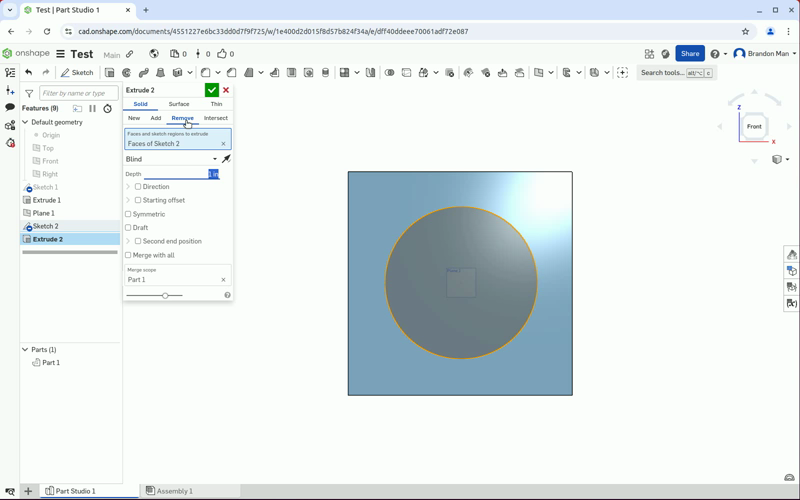
text(30.811)
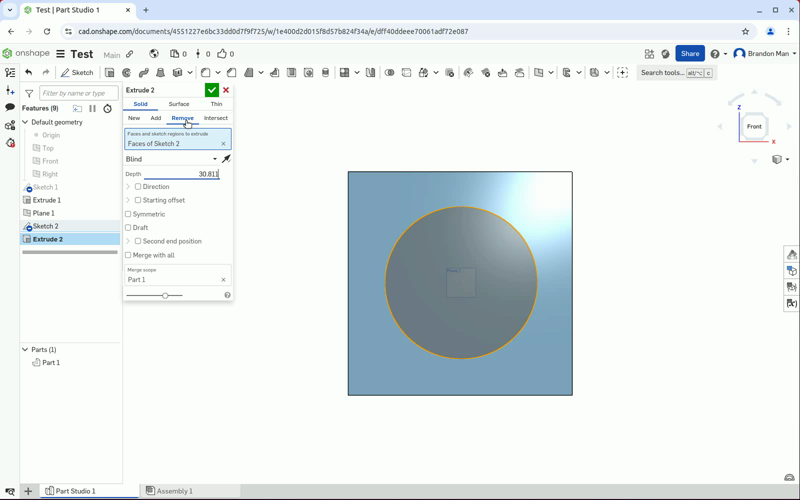
key(tab, 6)
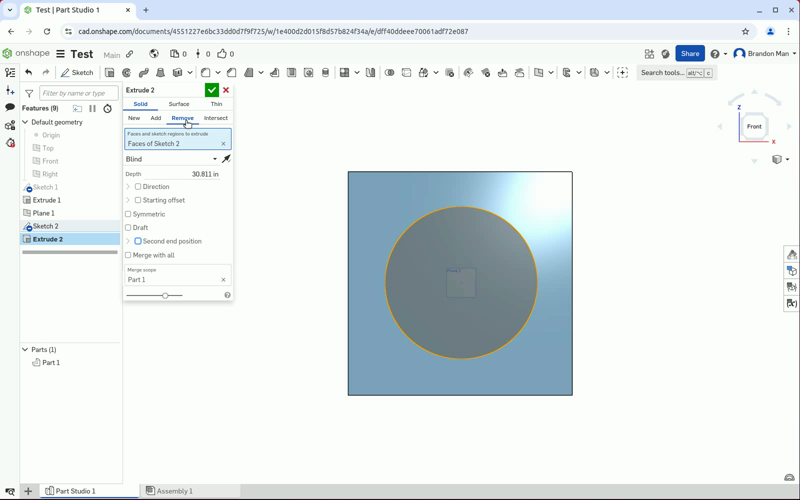
key(space)
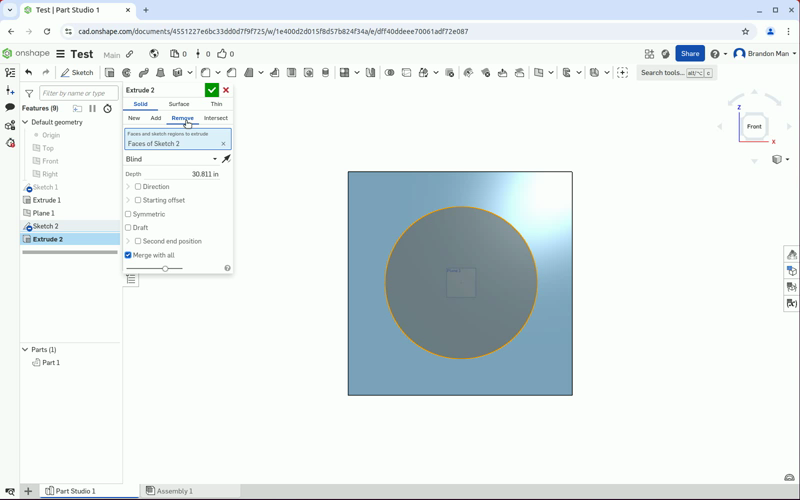
key(enter)
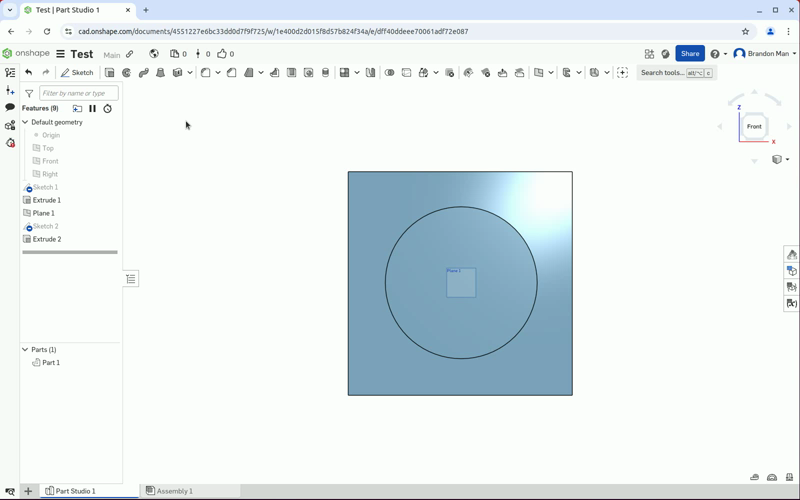
key(shift+h)
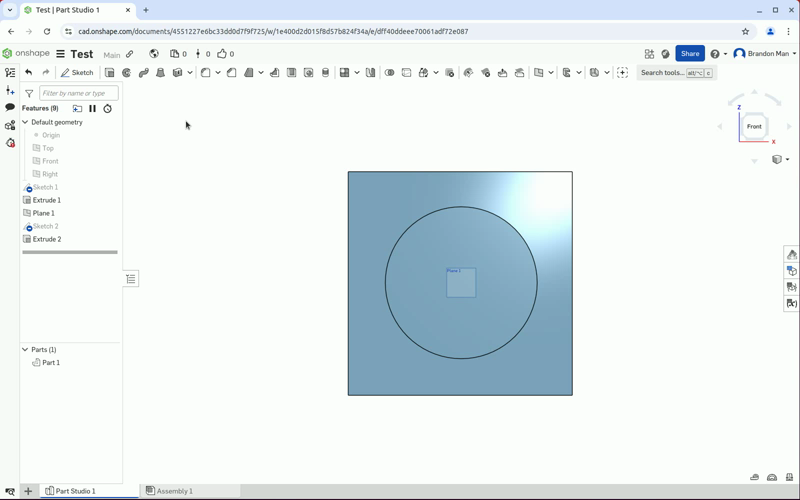
key(shift+h)
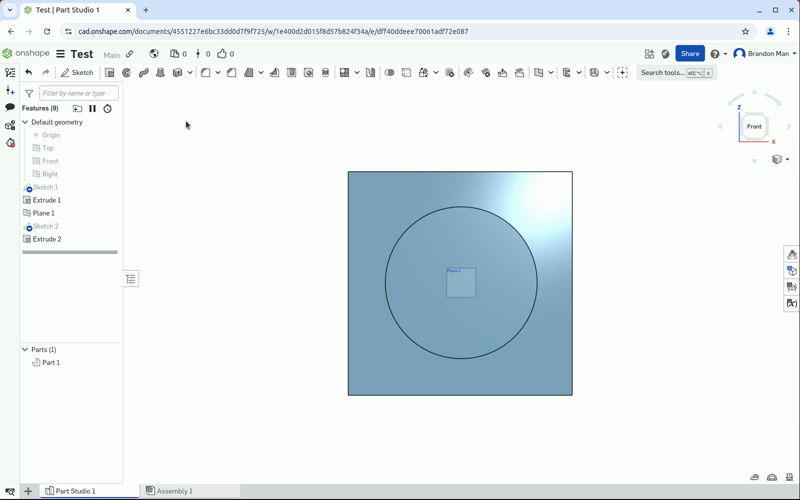
mouse_move(73, 189)
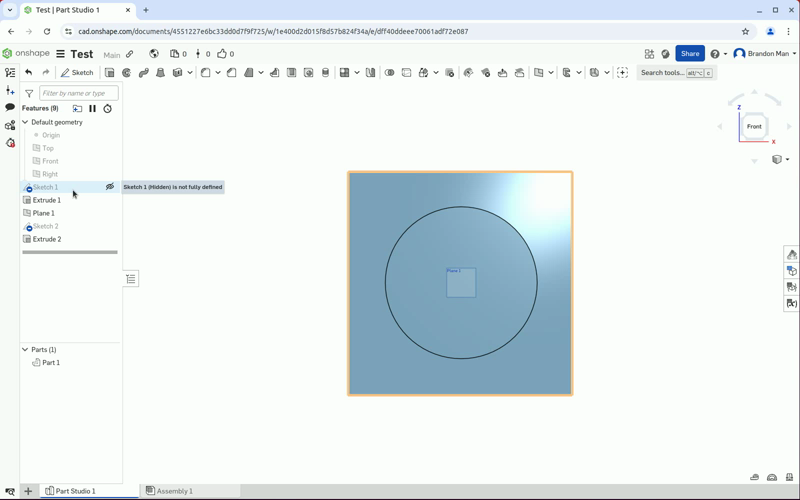
click(73, 189)
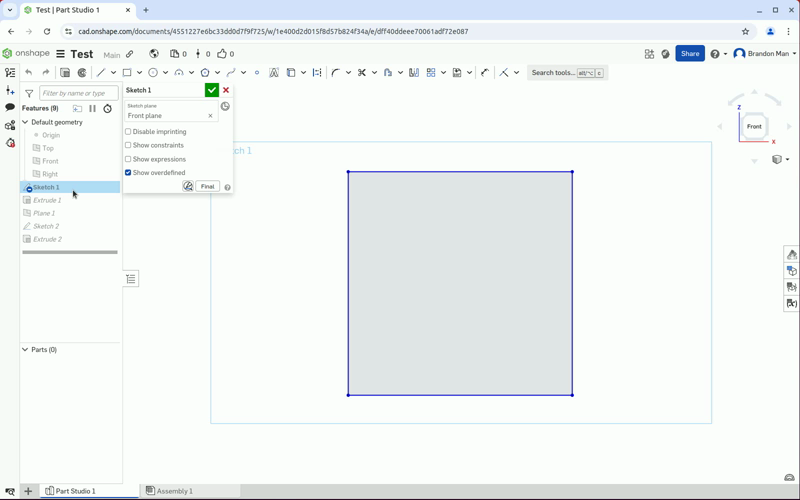
mouse_move(229, 92)
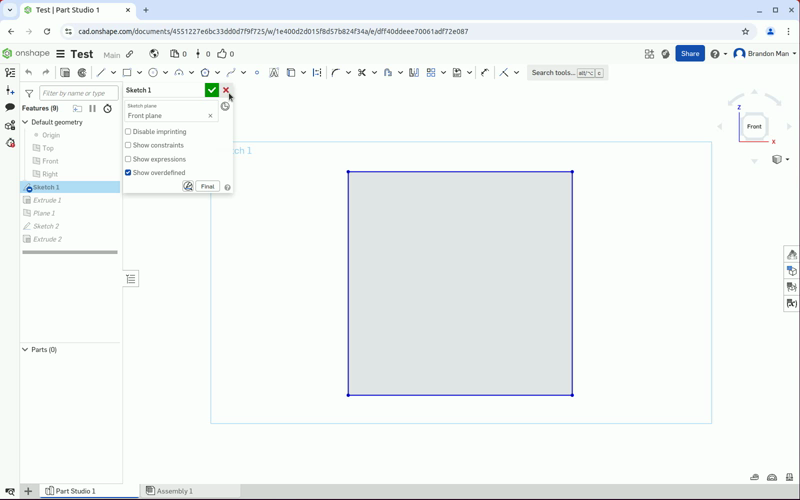
click(229, 92)
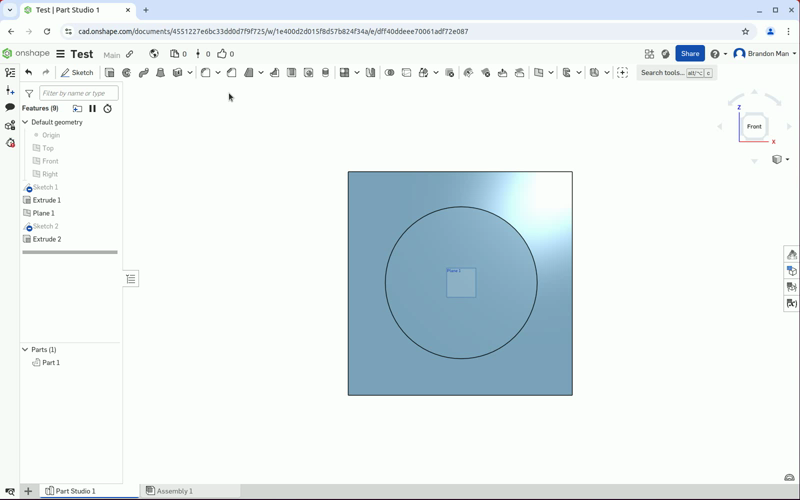
mouse_move(73, 352)
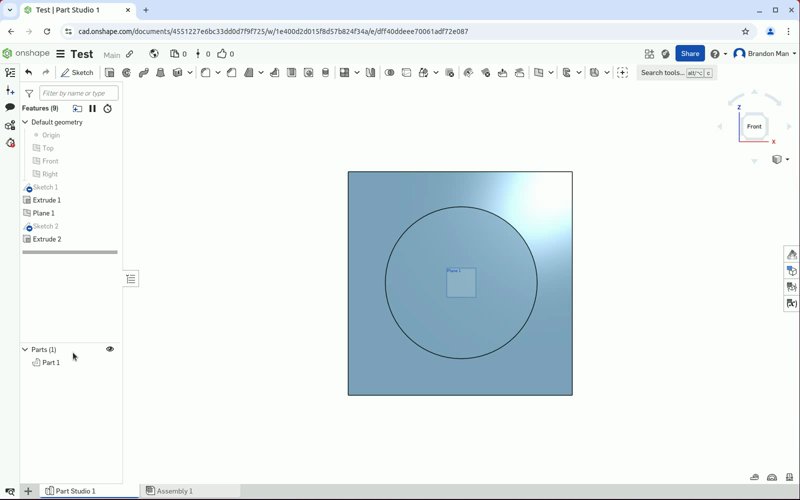
key(y)
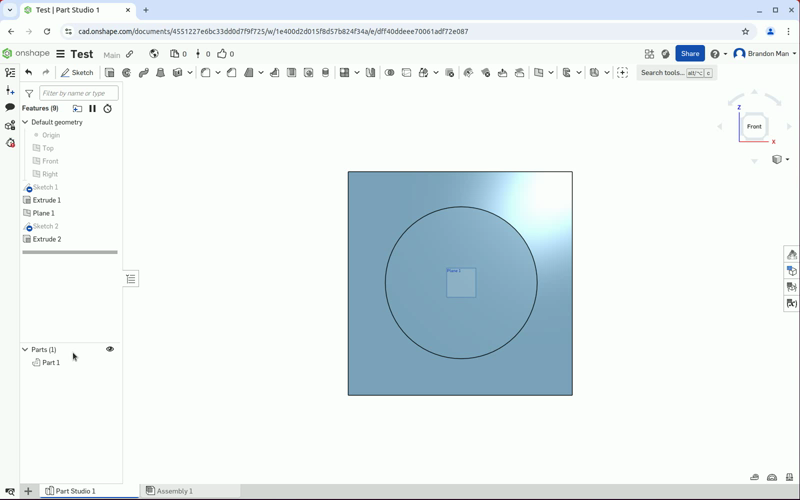
key(shift+p)
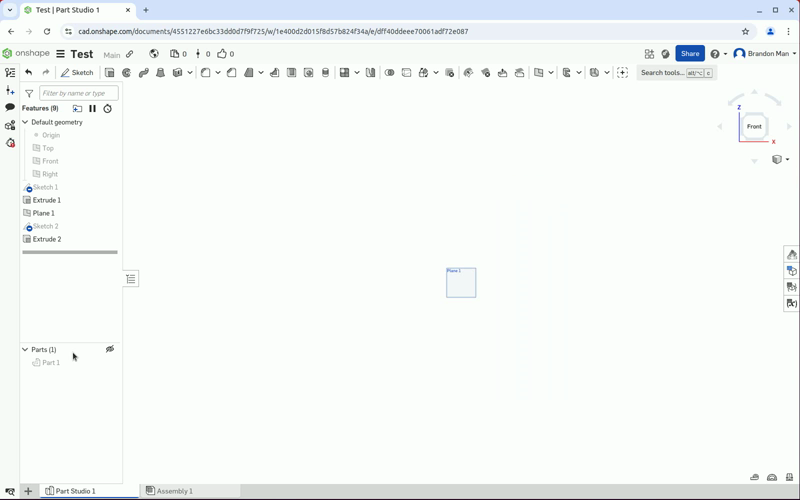
key(space)
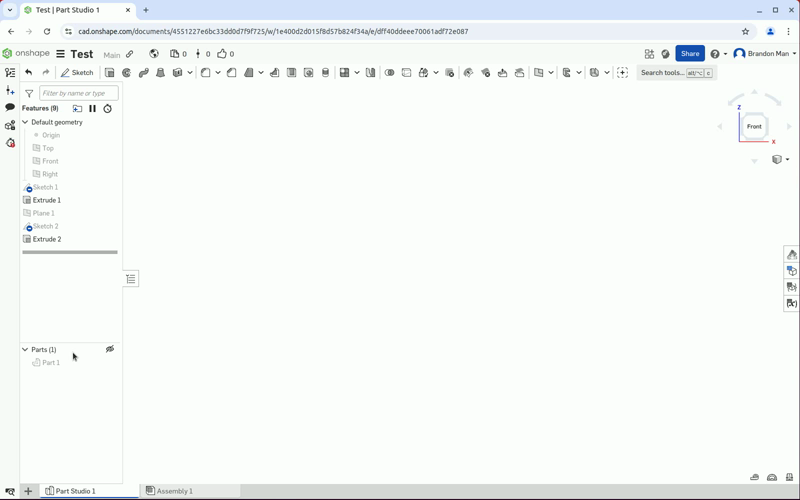
key_down(shift)
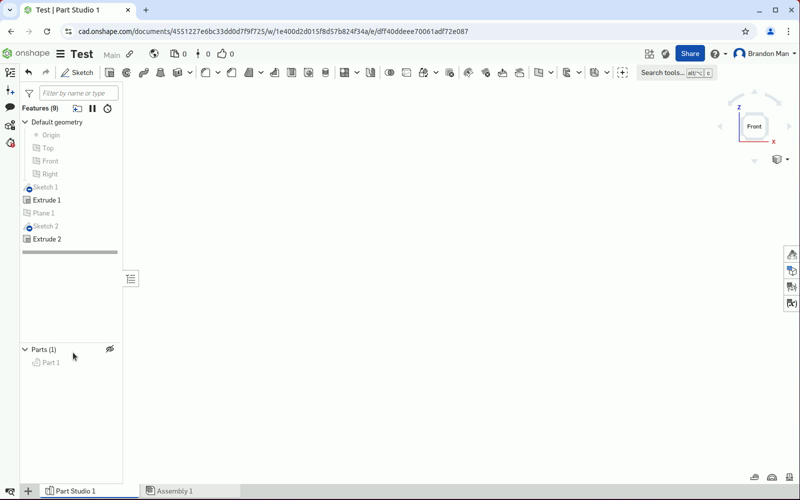
key(down)
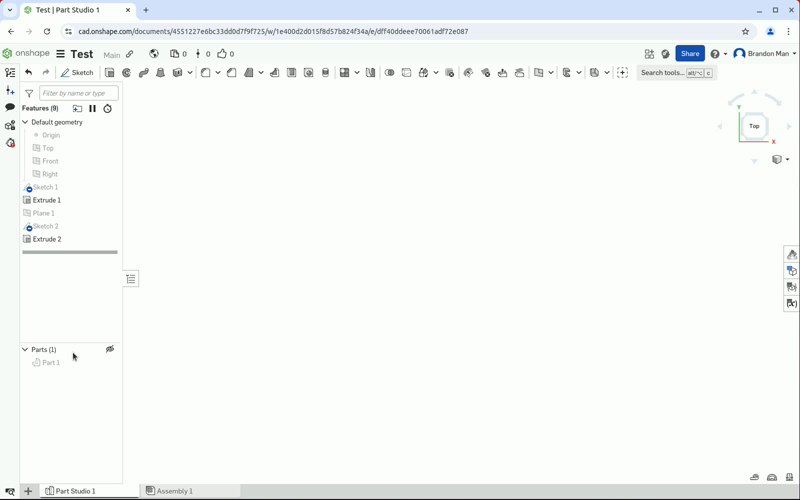
key_up(shift)
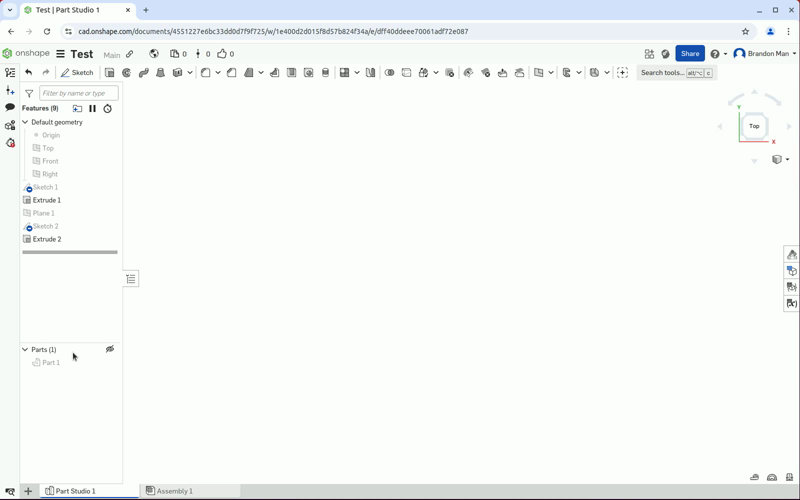
mouse_move(73, 352)
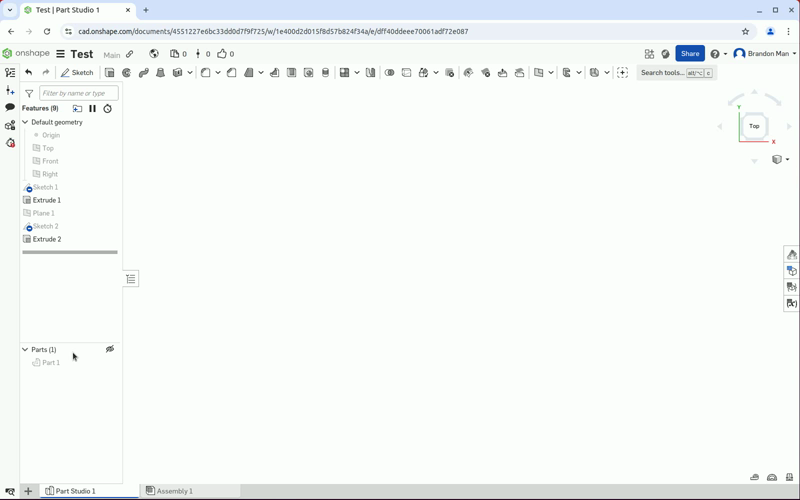
key(shift+y)
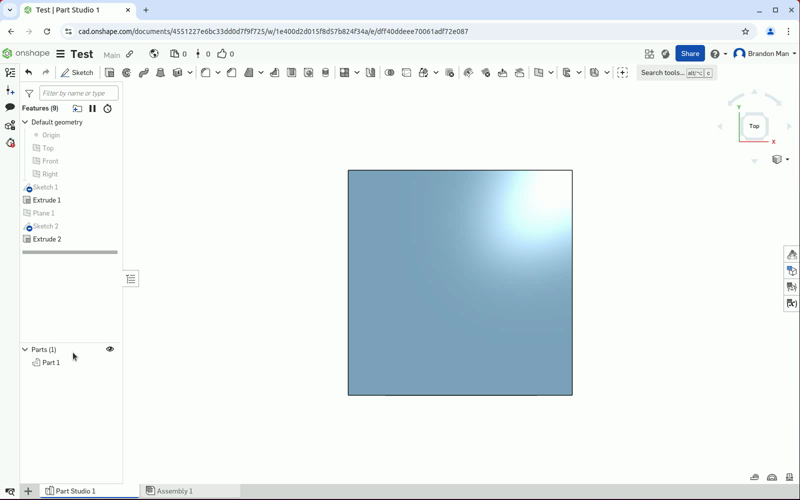
mouse_move(541, 75)
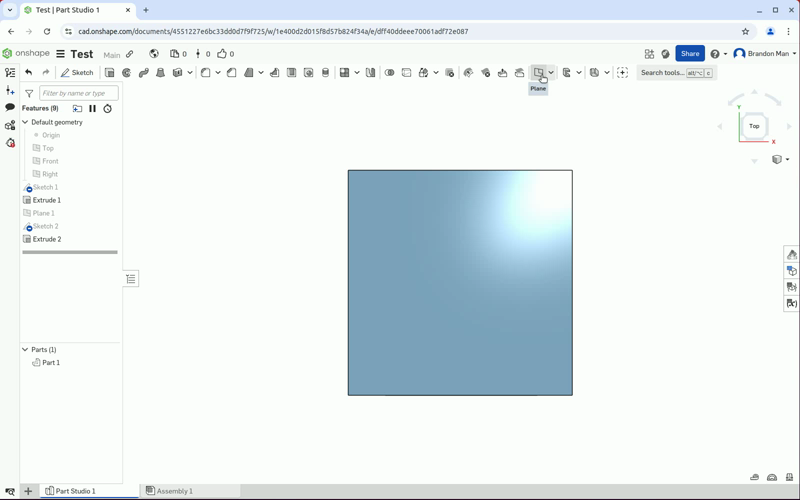
click(541, 75)
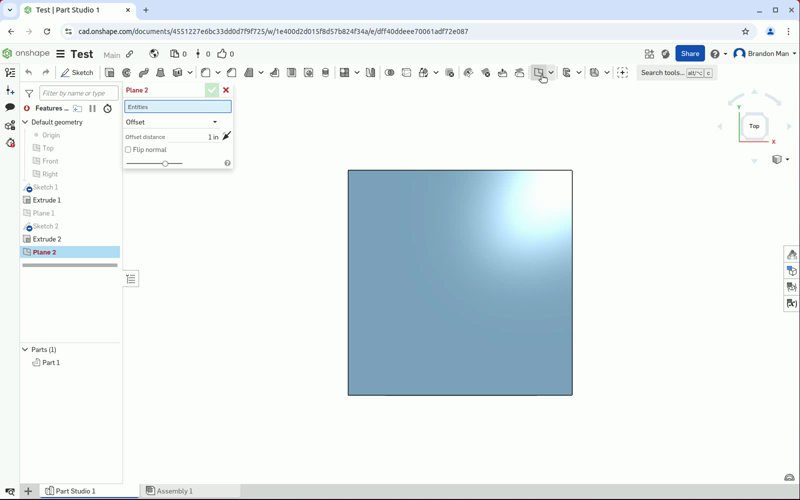
mouse_move(73, 150)
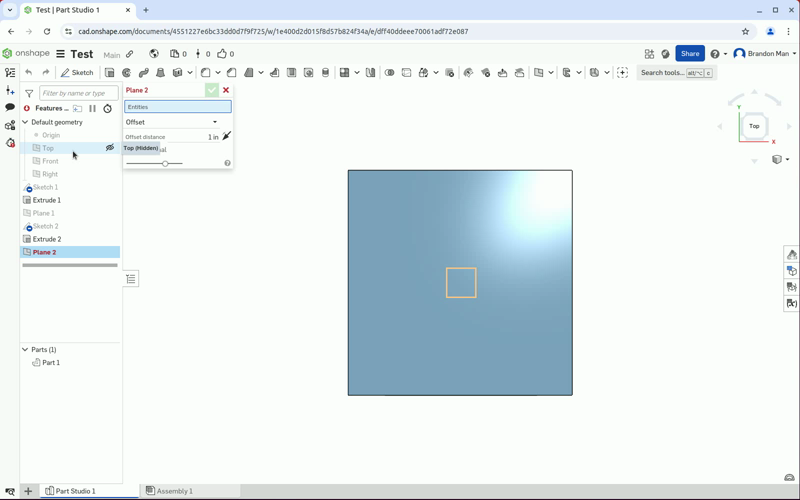
click(73, 150)
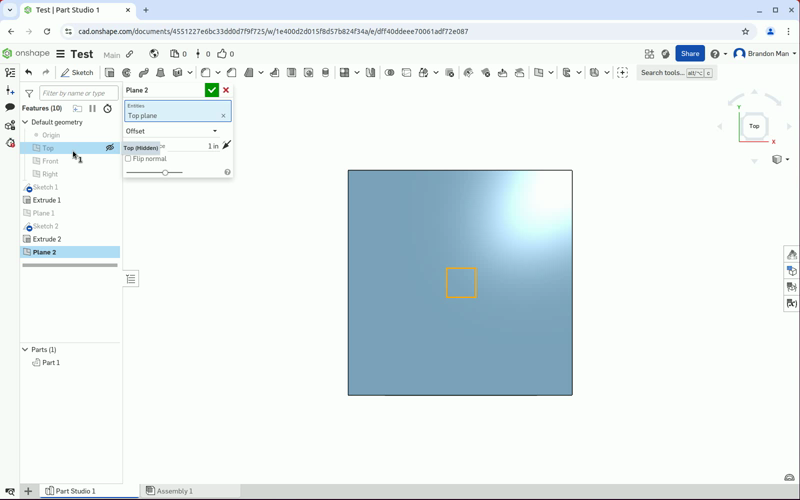
key(tab, 2)
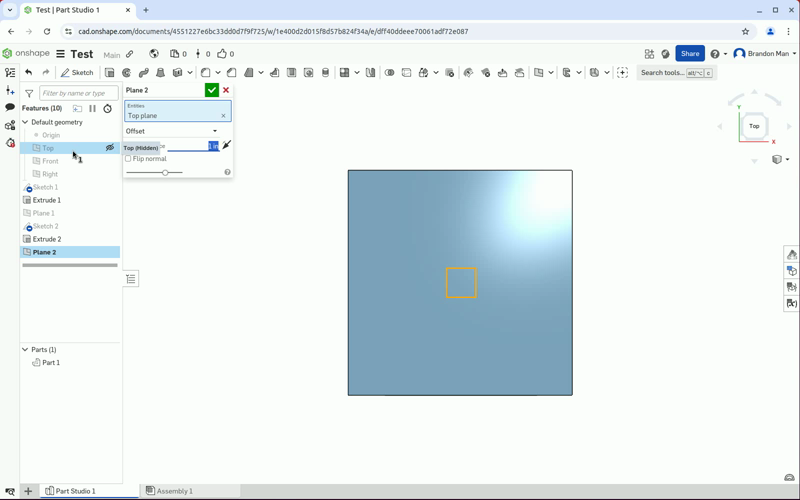
text(23.108)
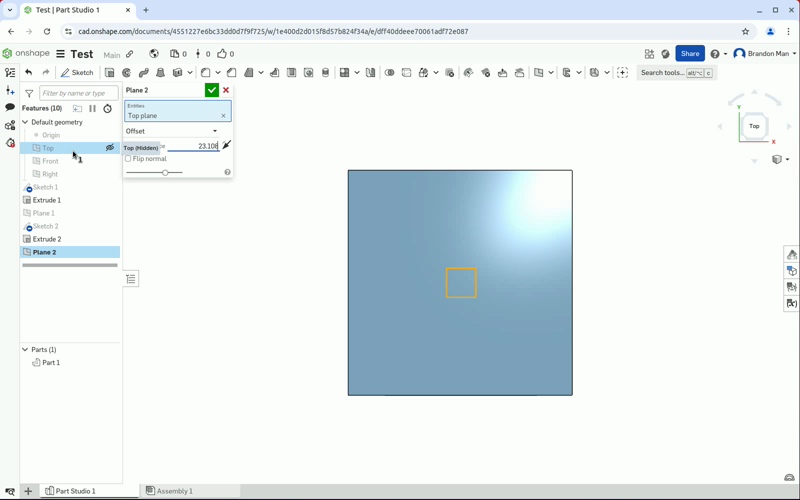
key(enter, 2)
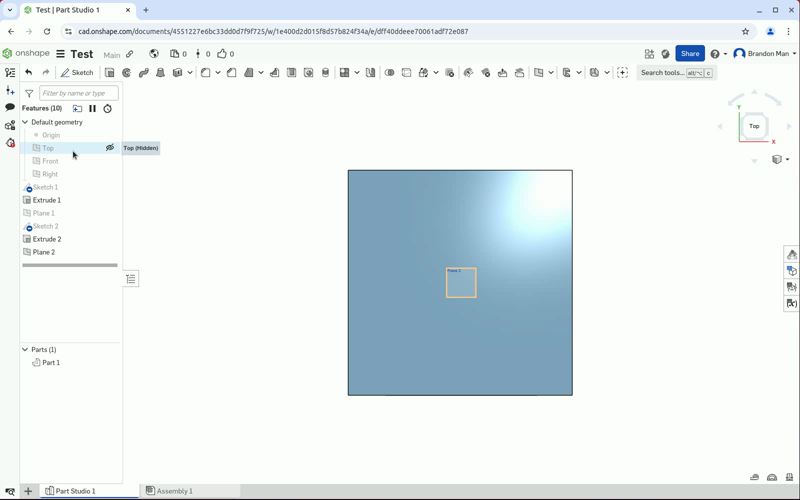
key(shift+s)
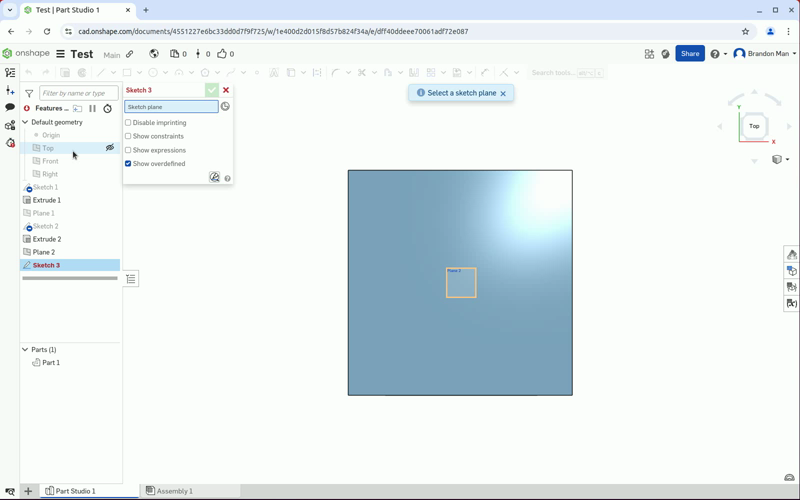
mouse_move(73, 254)
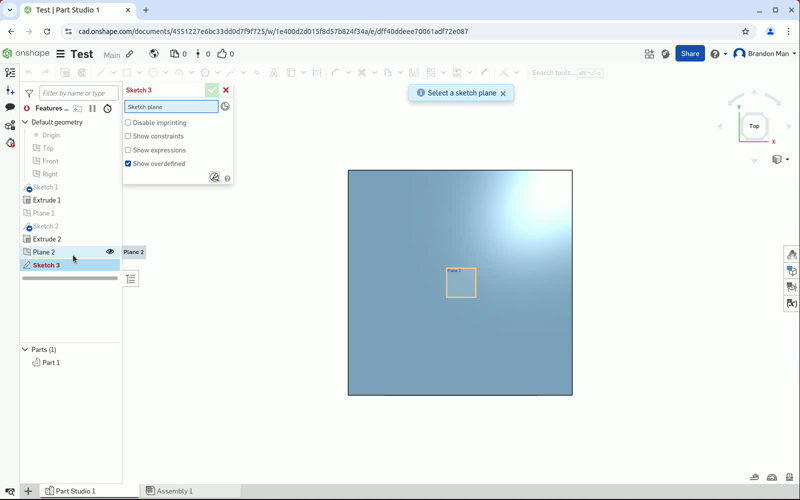
click(73, 254)
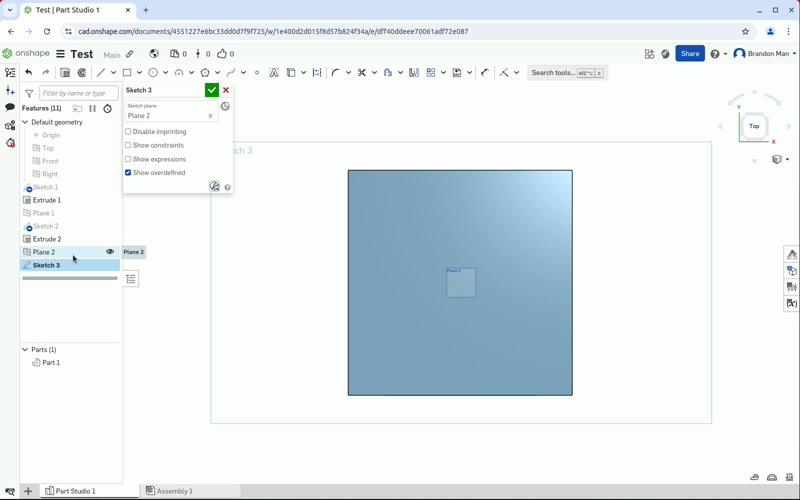
mouse_move(73, 352)
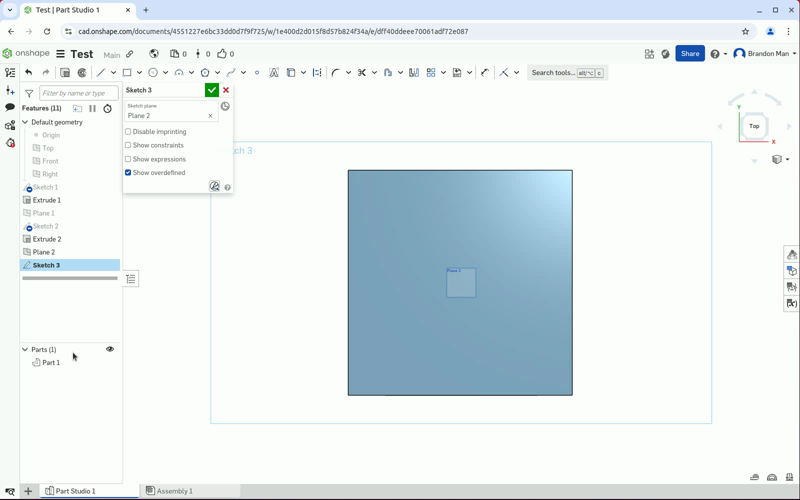
key(y)
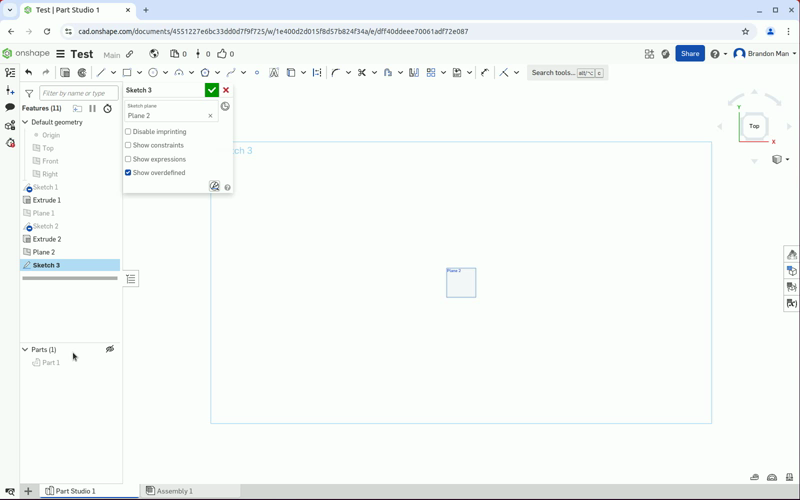
key(c)
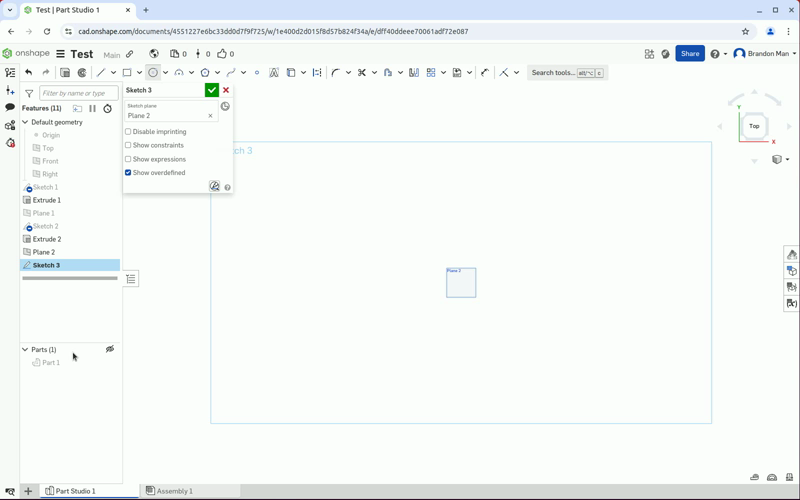
key_down(shift)
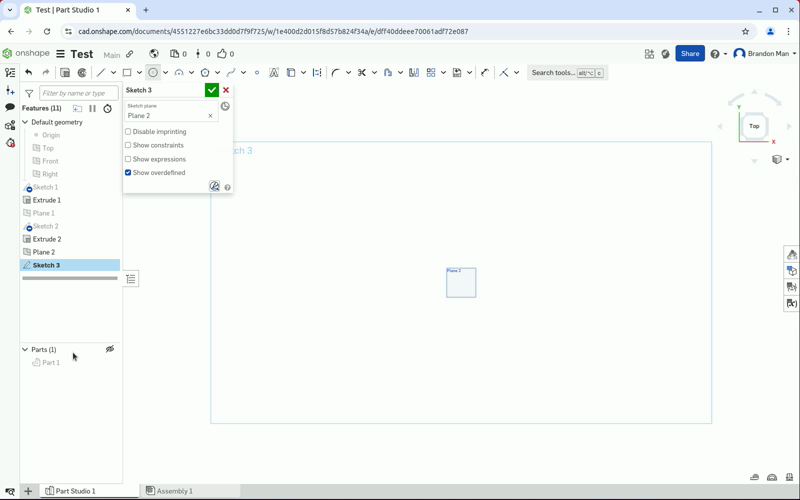
mouse_move(461, 282)
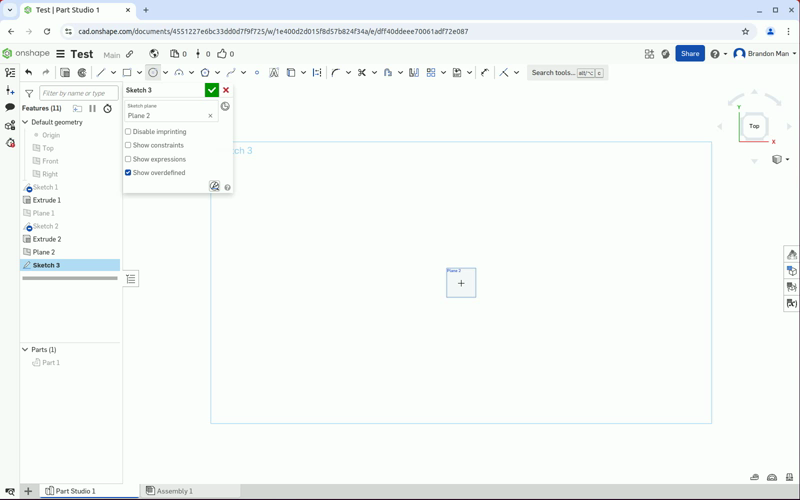
click(461, 282)
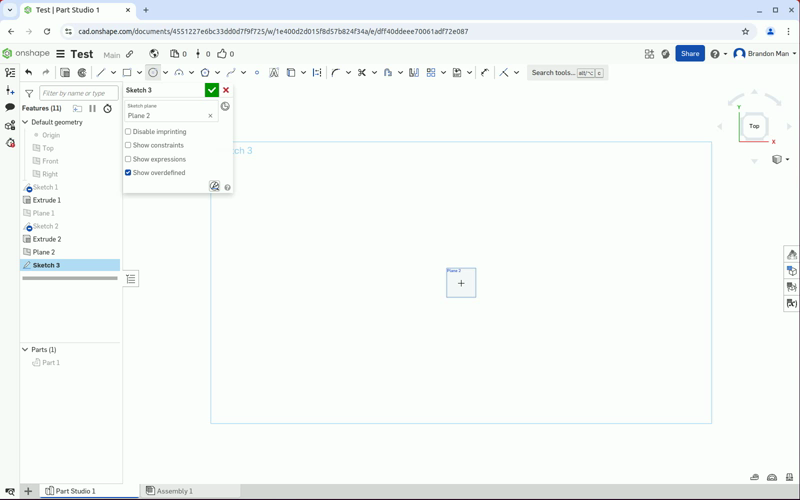
key_up(shift)
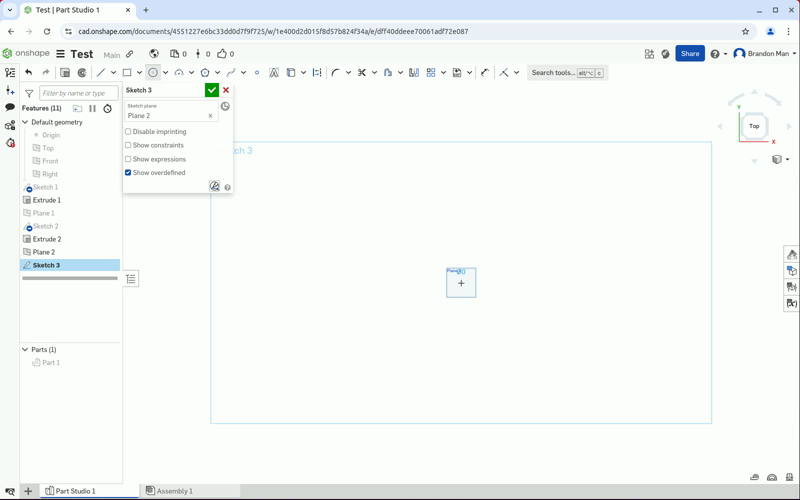
mouse_move(537, 282)
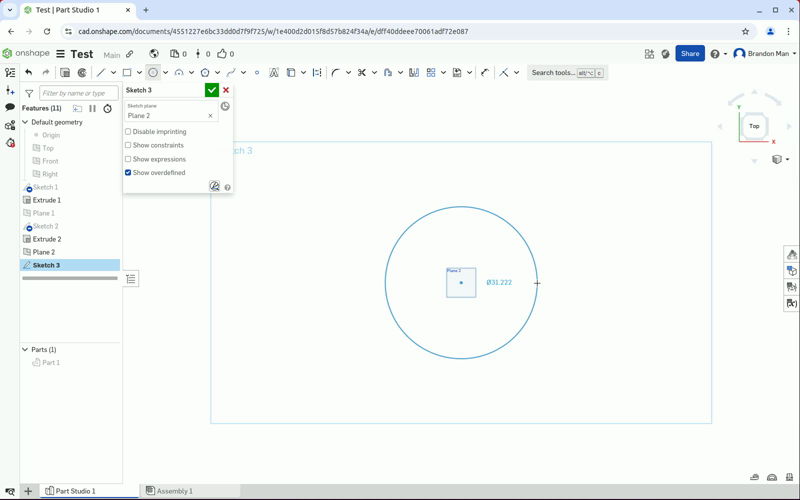
click(537, 282)
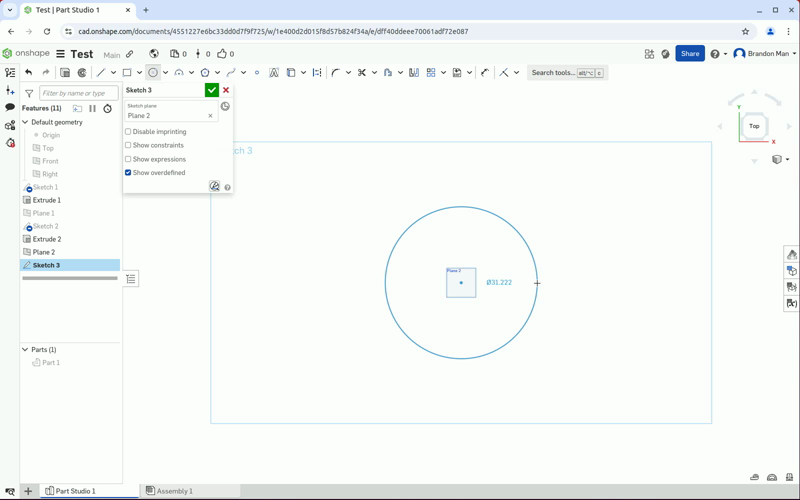
key(esc)
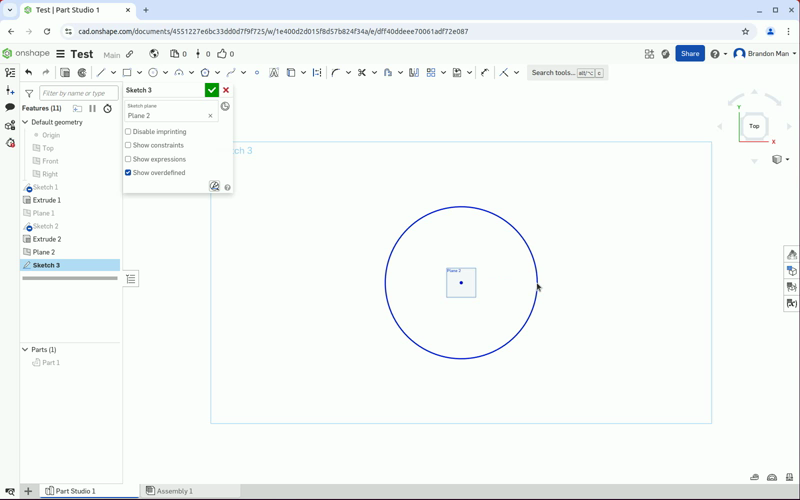
mouse_move(424, 332)
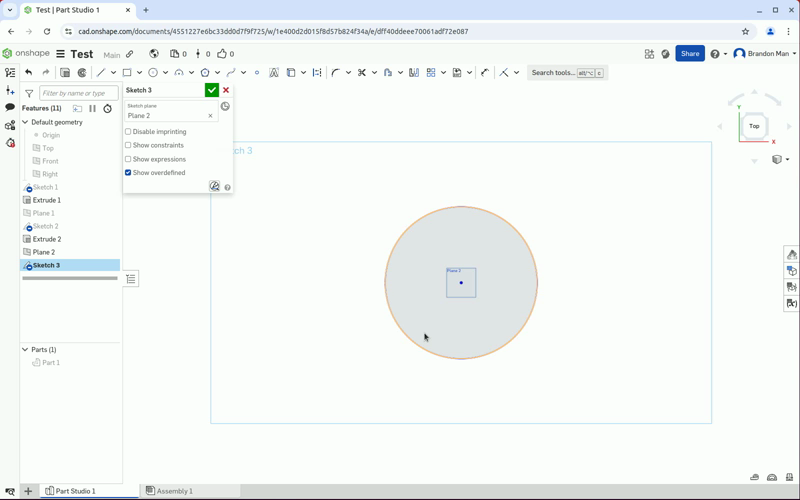
click(424, 332)
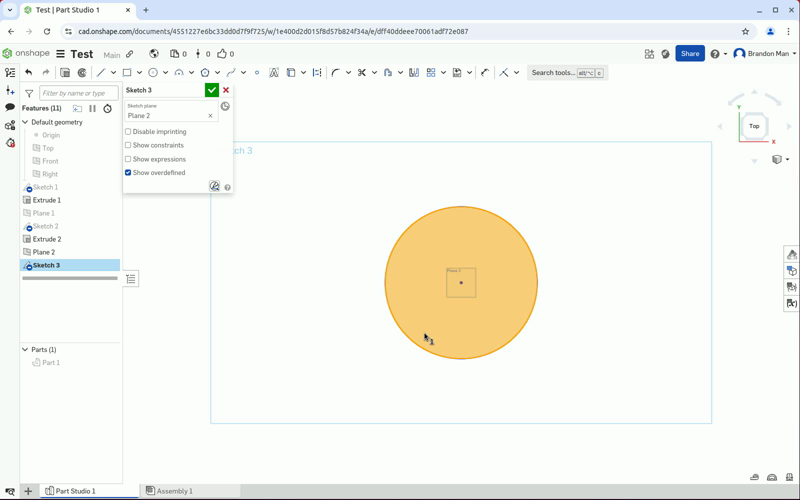
mouse_move(73, 352)
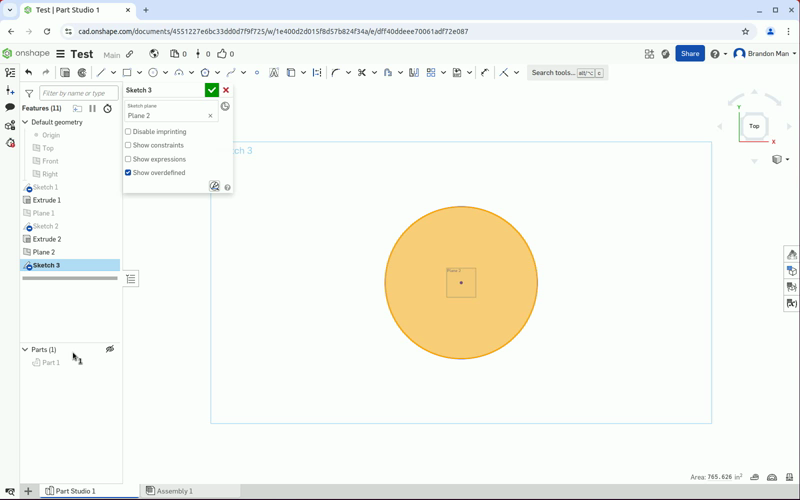
key(shift+y)
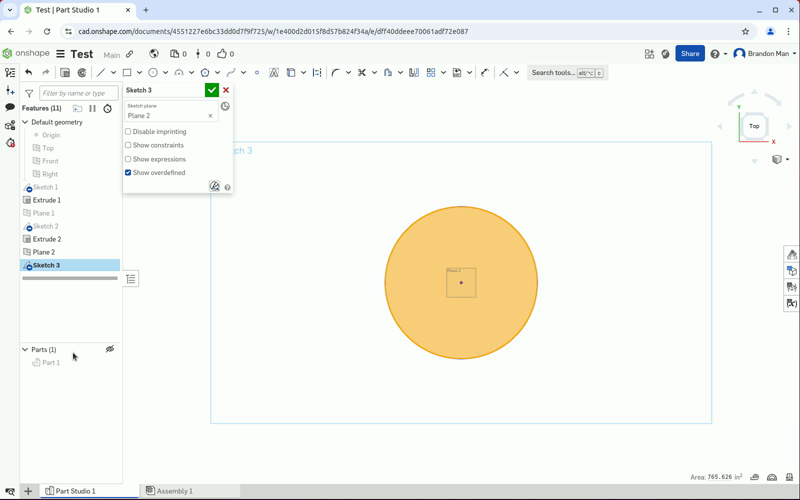
key(shift+e)
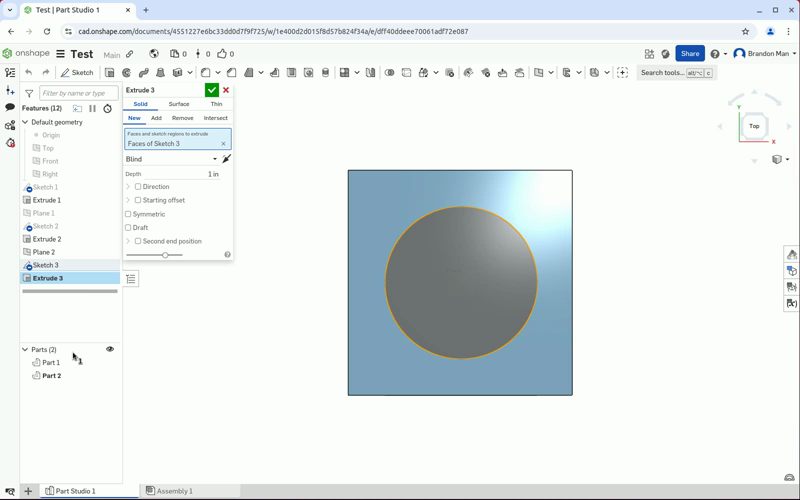
mouse_move(143, 106)
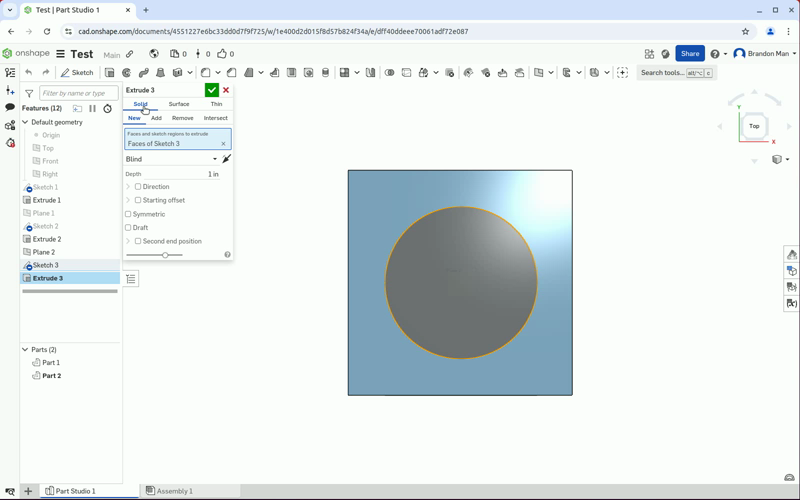
click(143, 106)
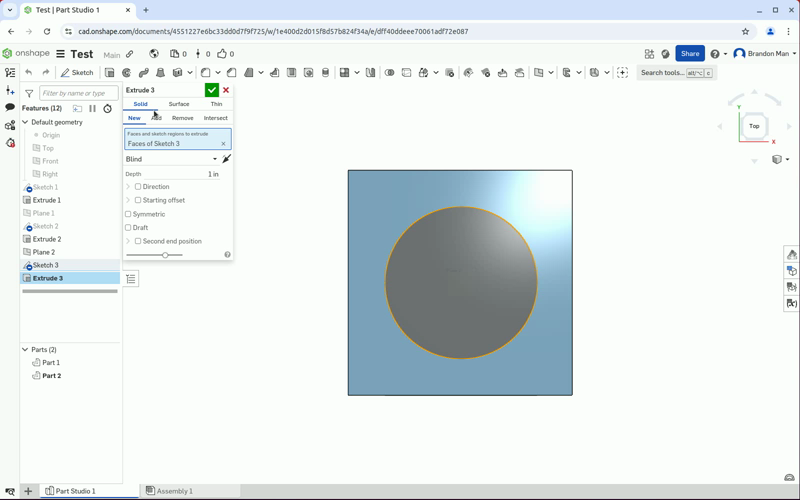
mouse_move(186, 120)
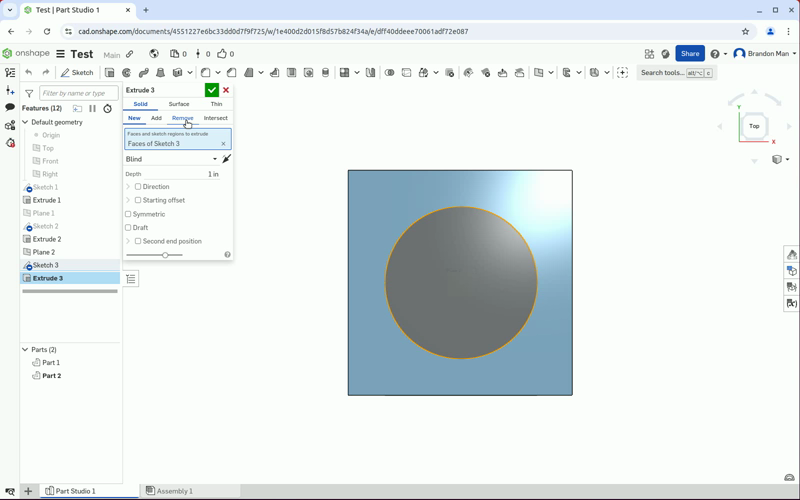
click(186, 120)
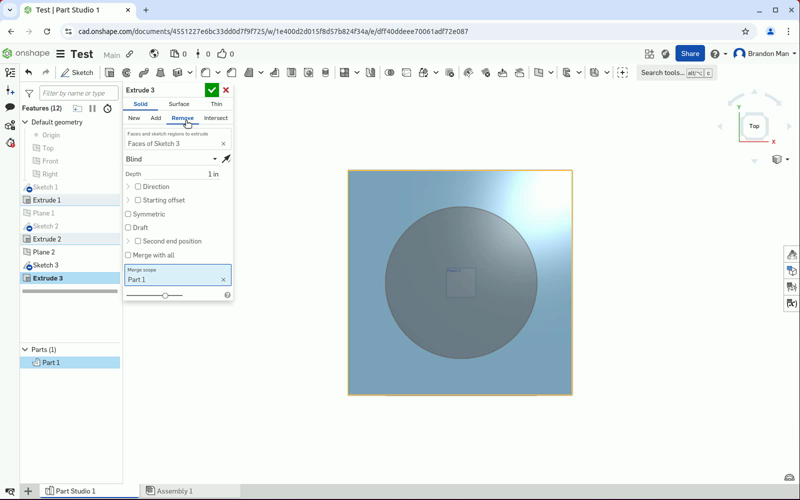
key(tab, 4)
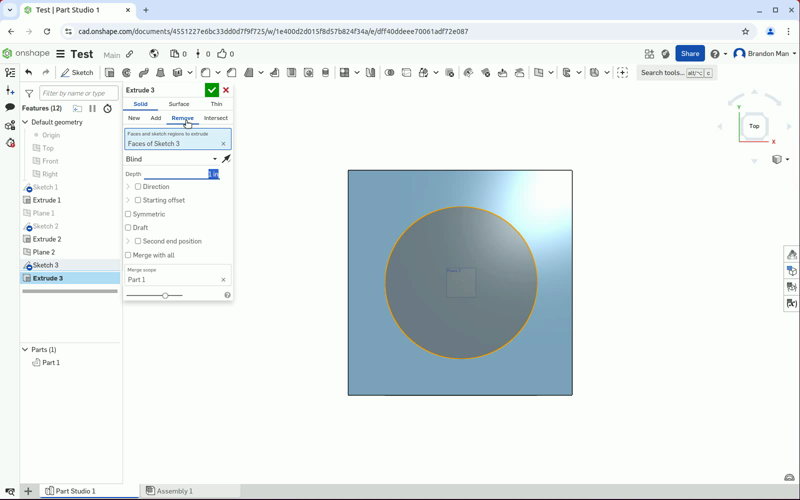
text(30.811)
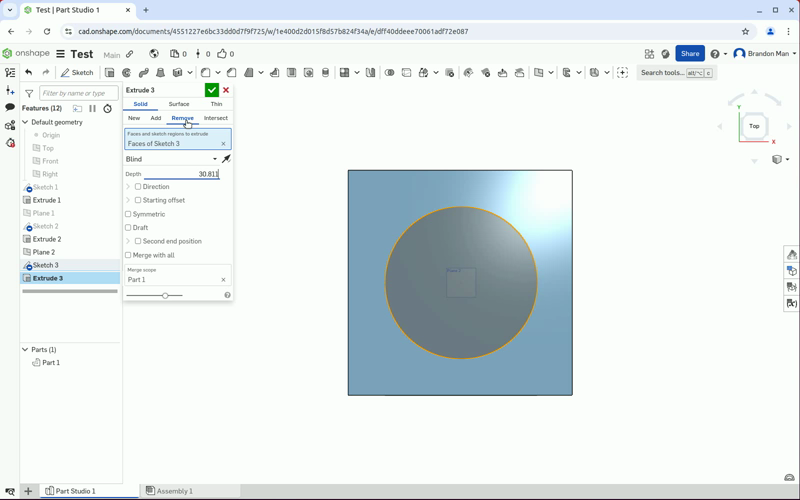
key(tab, 6)
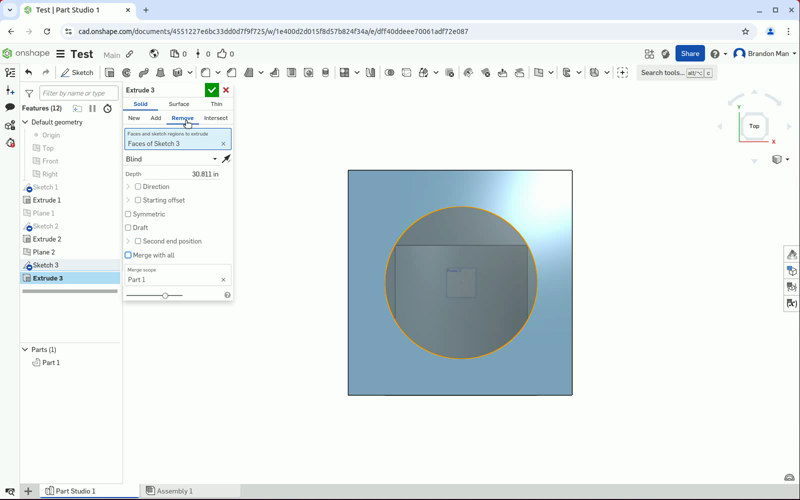
key(space)
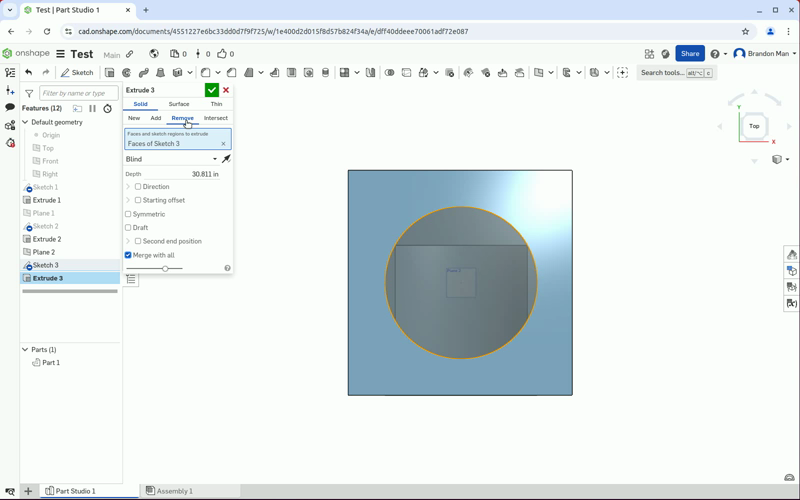
key(enter)
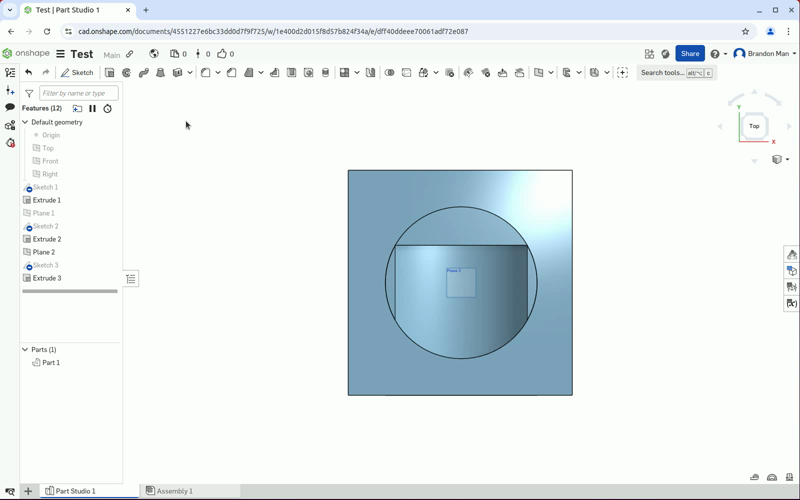
key(shift+h)
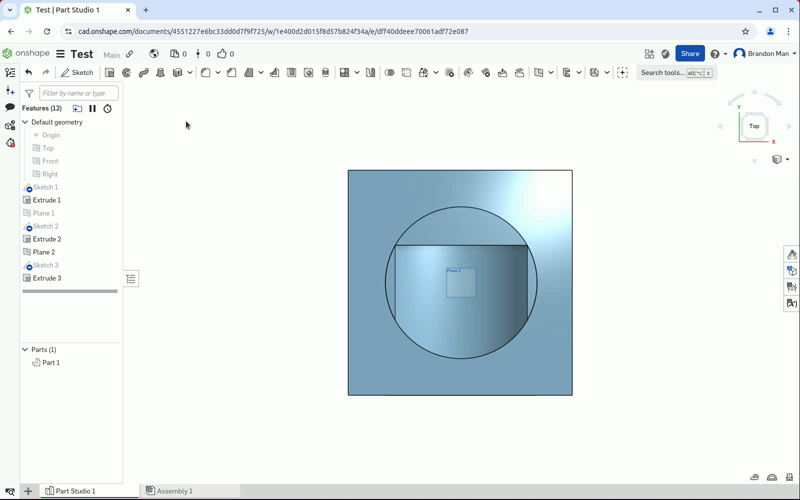
key(shift+h)
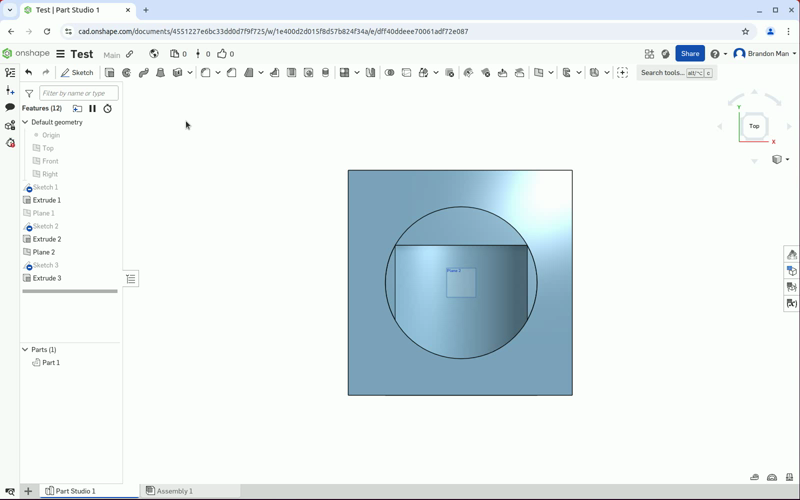
mouse_move(73, 189)
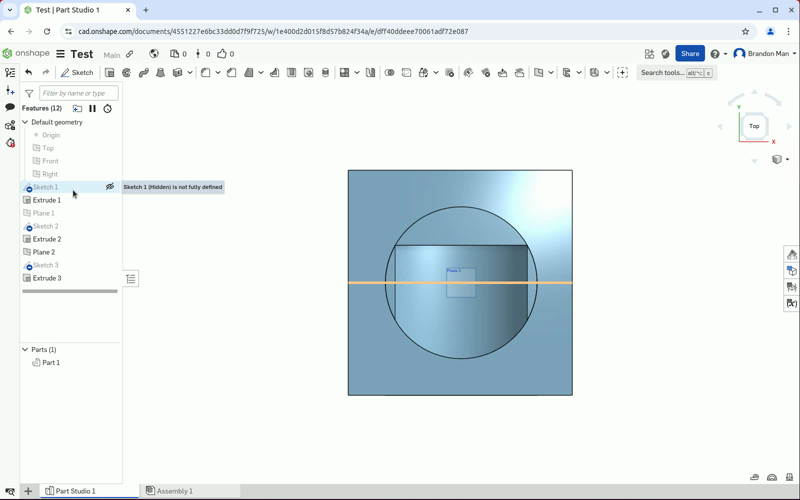
click(73, 189)
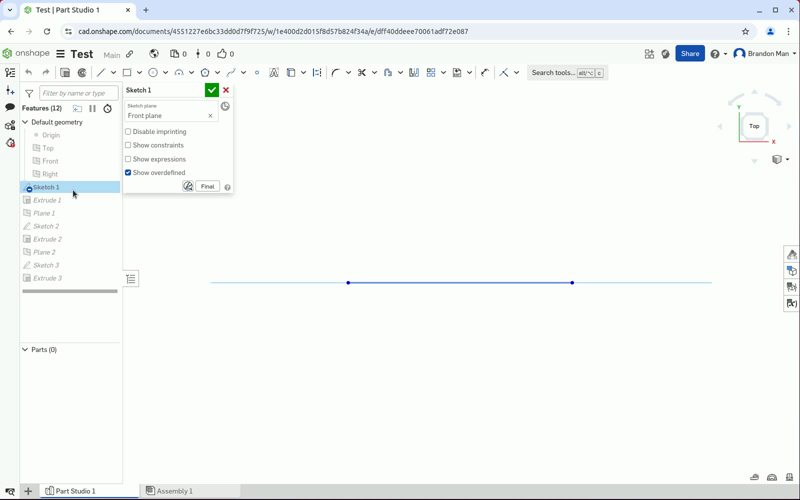
mouse_move(229, 92)
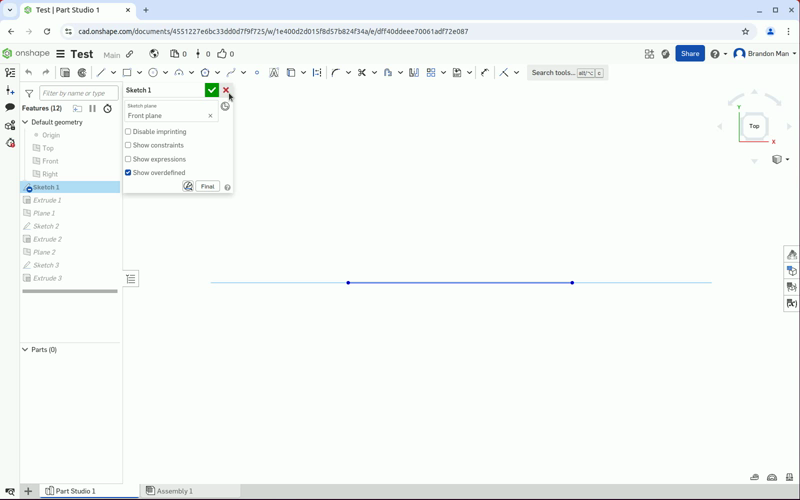
click(229, 92)
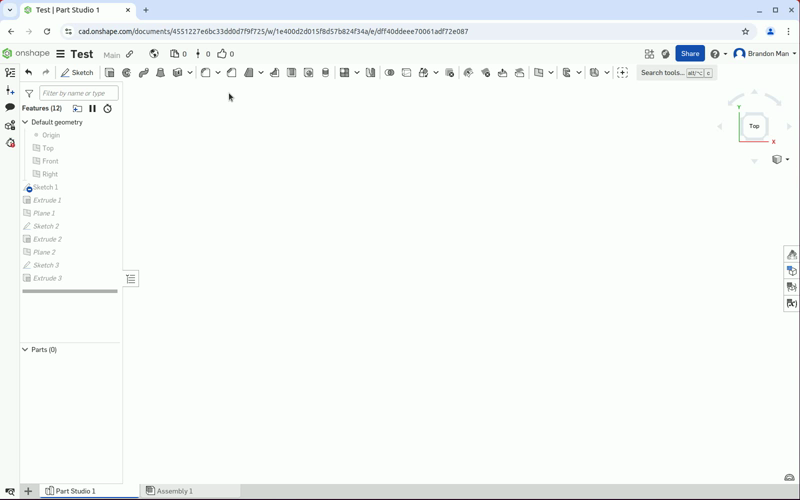
mouse_move(73, 352)
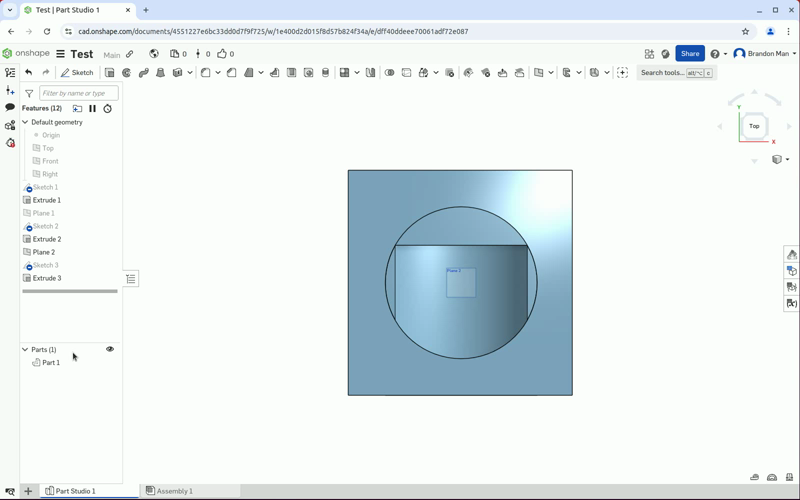
key(y)
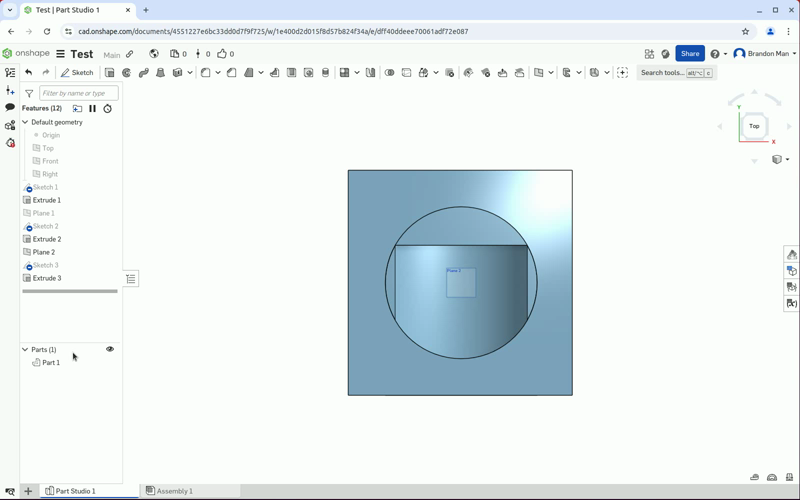
key(shift+p)
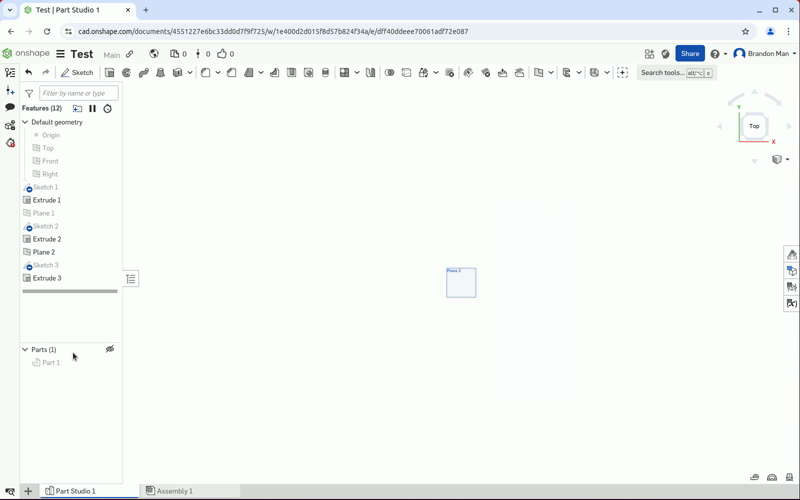
key(space)
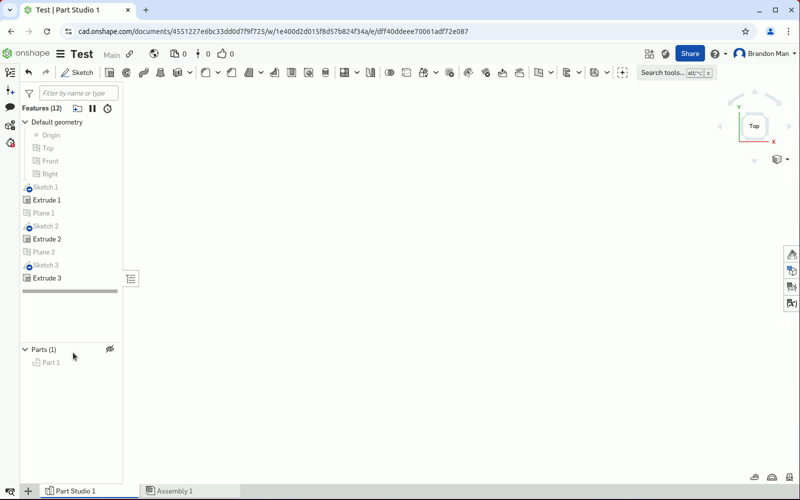
key_down(shift)
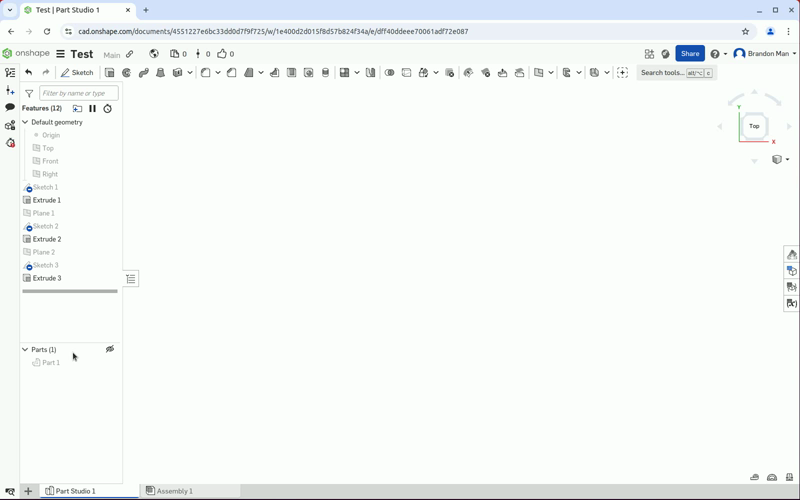
key(up)
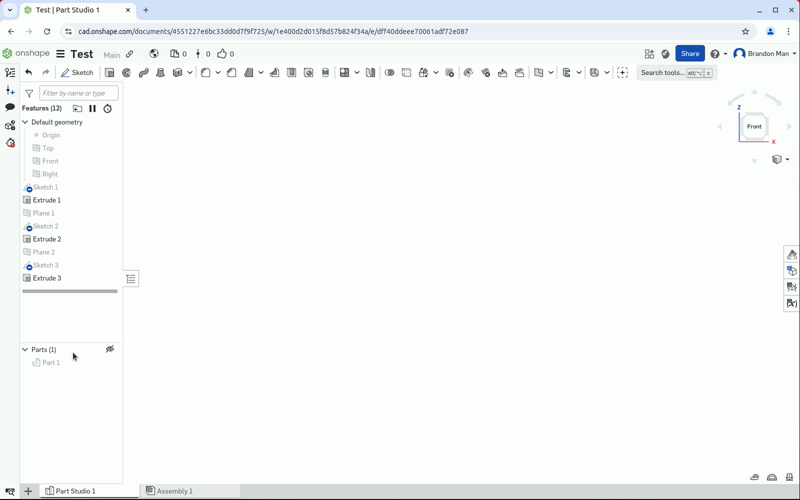
key_up(shift)
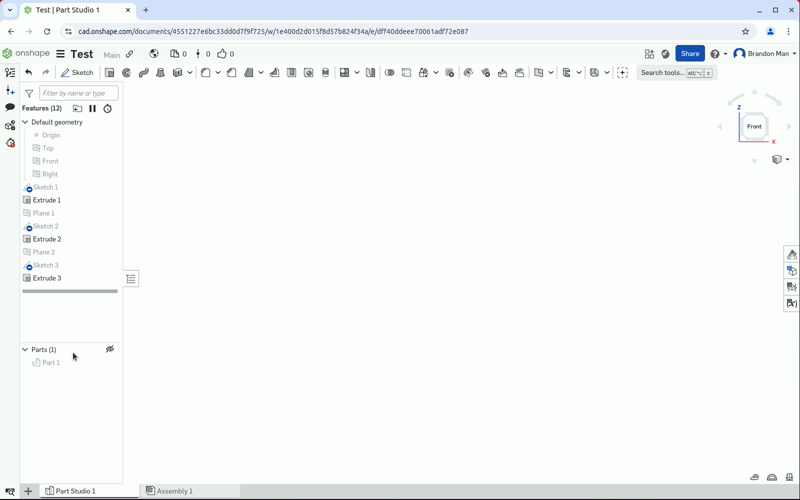
key(space)
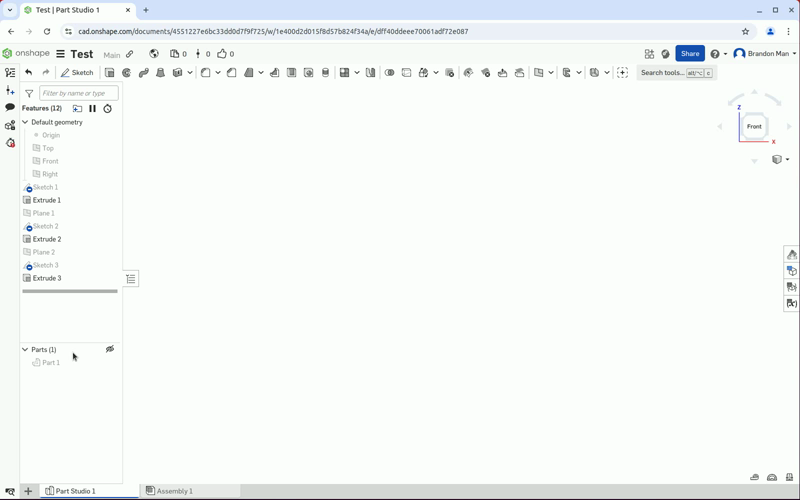
key_down(shift)
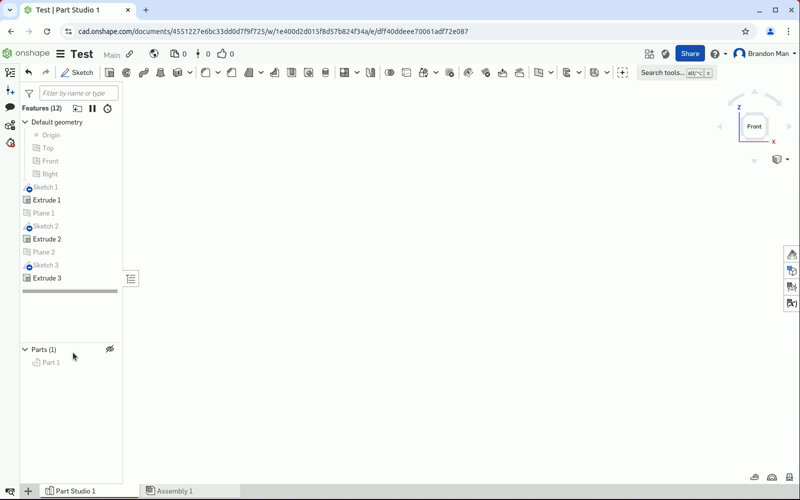
key(left)
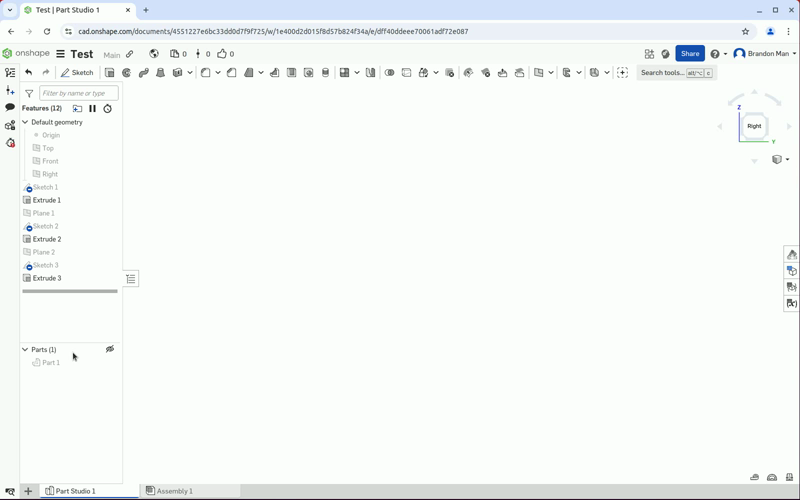
key_up(shift)
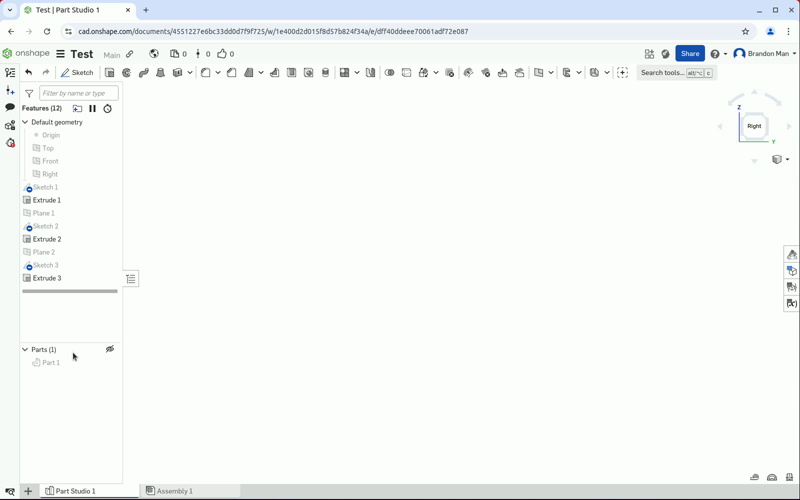
mouse_move(73, 352)
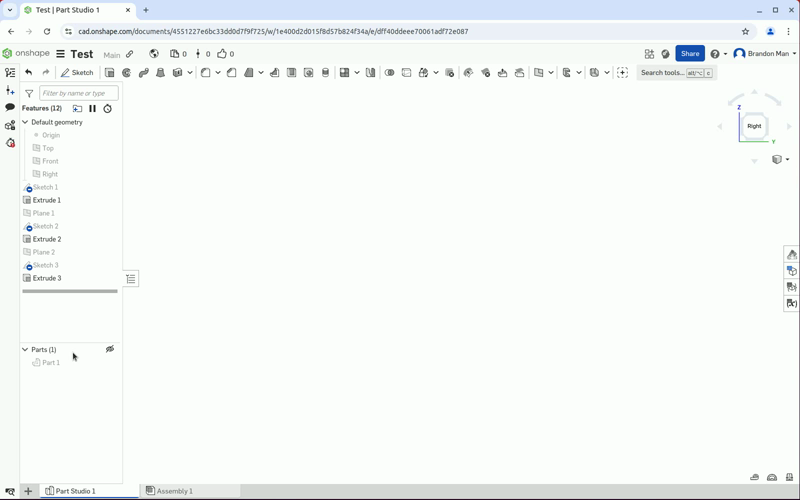
key(shift+y)
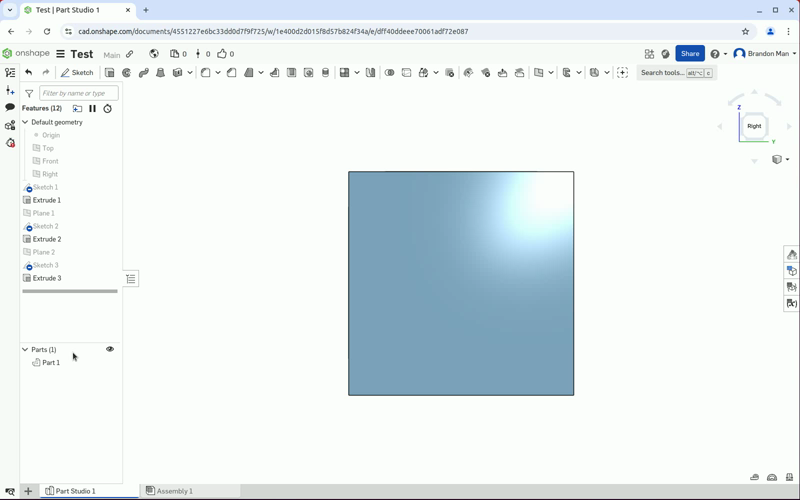
mouse_move(541, 75)
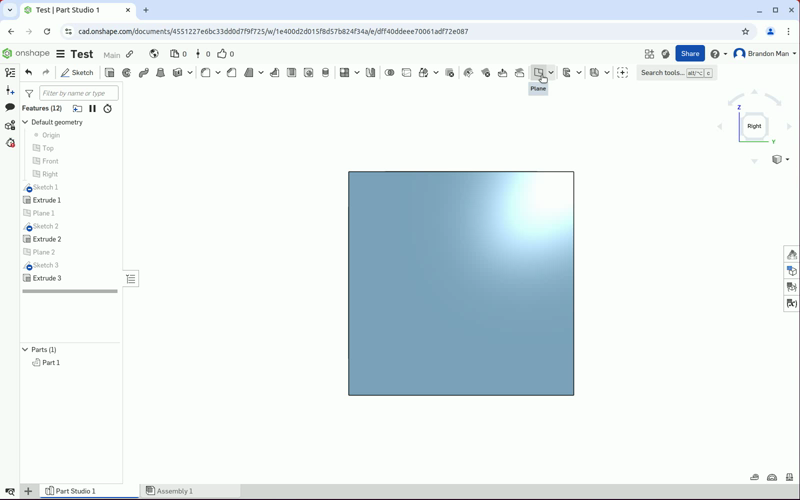
click(541, 75)
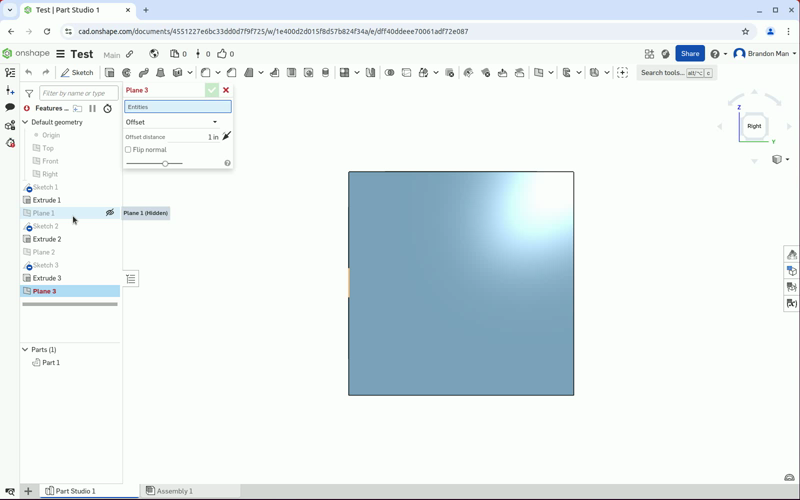
scroll(3)
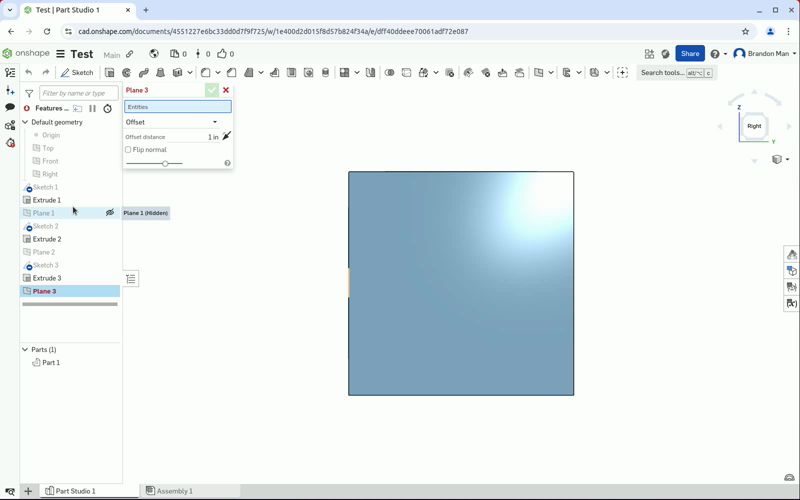
mouse_move(73, 176)
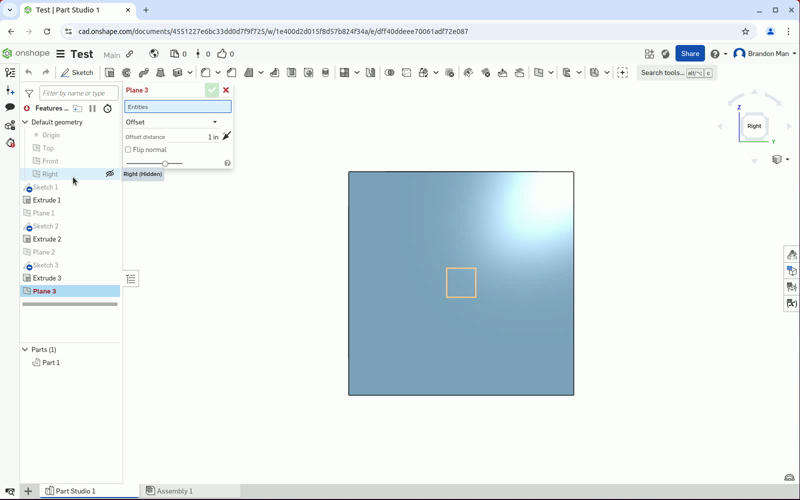
click(73, 176)
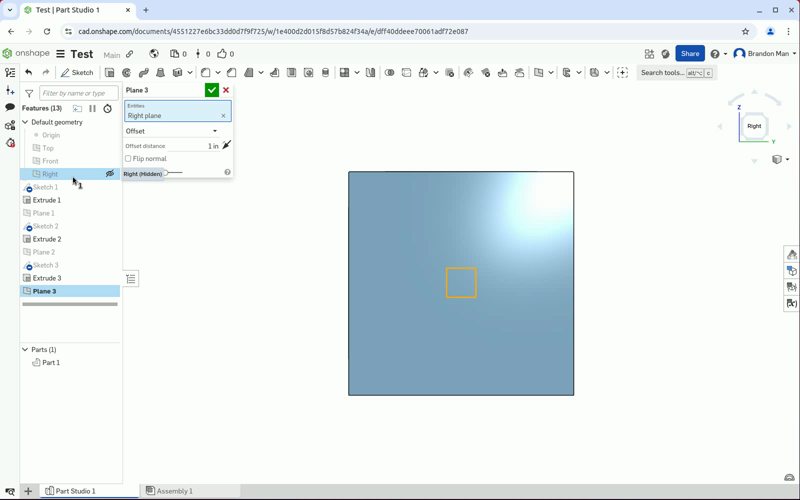
key(tab, 2)
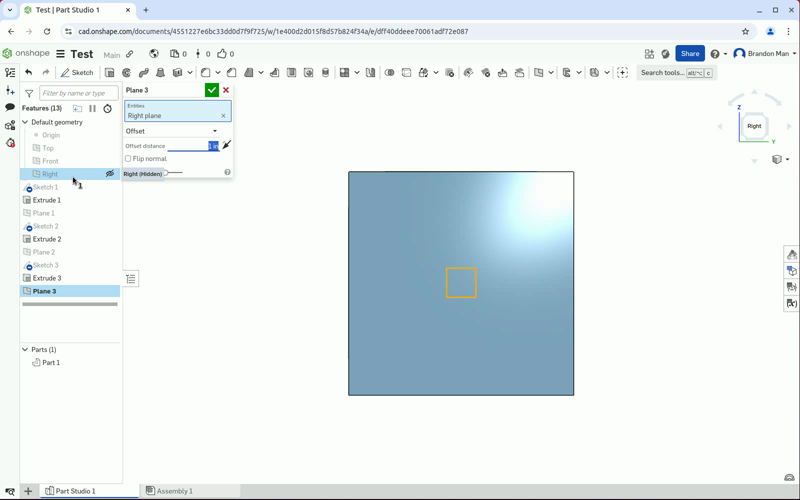
text(23.108)
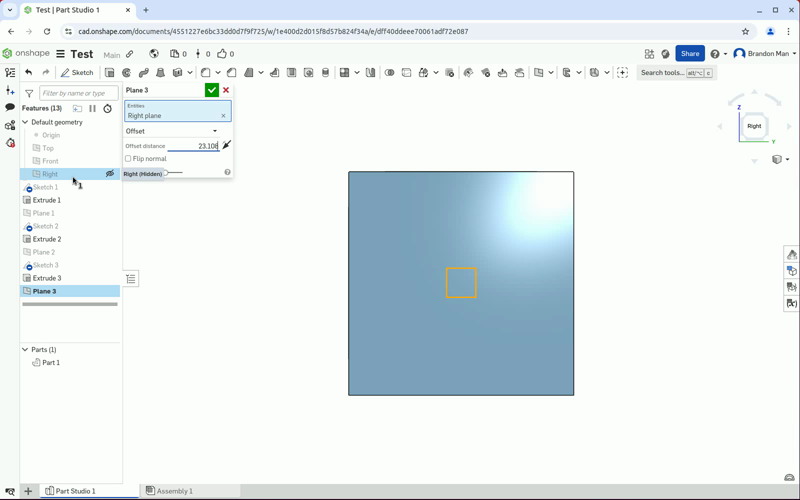
key(enter, 2)
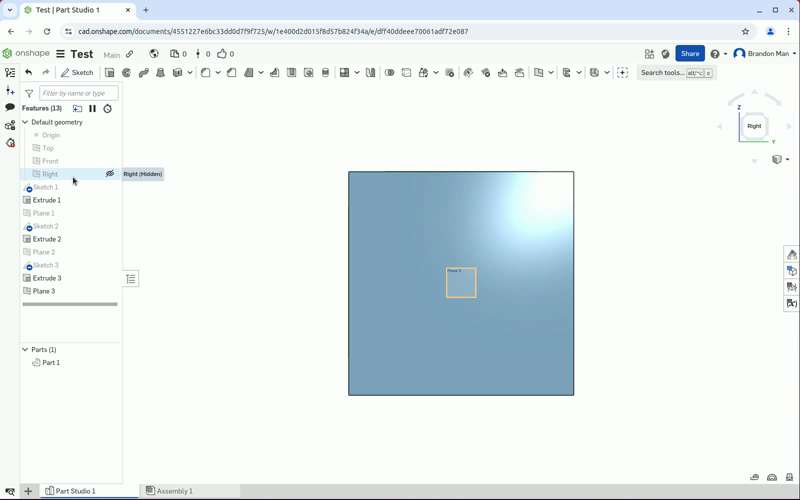
key(shift+s)
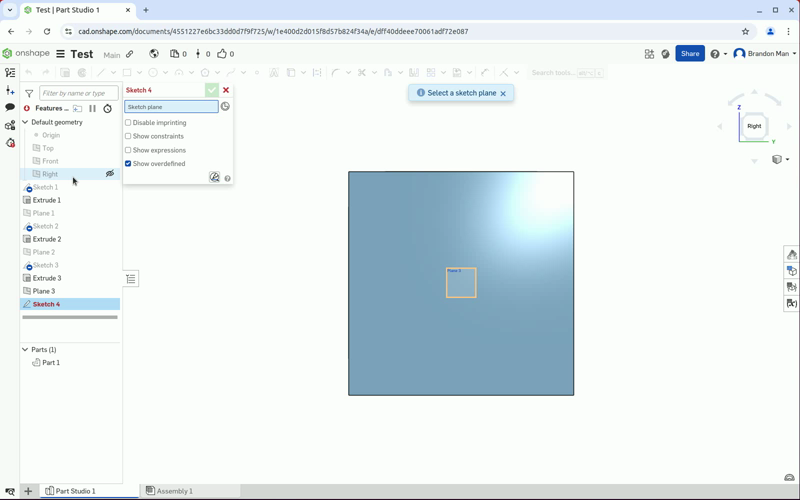
mouse_move(73, 293)
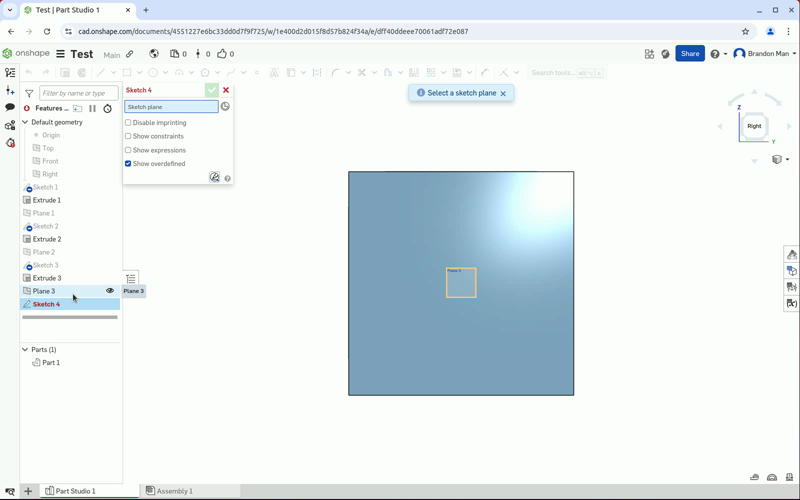
click(73, 293)
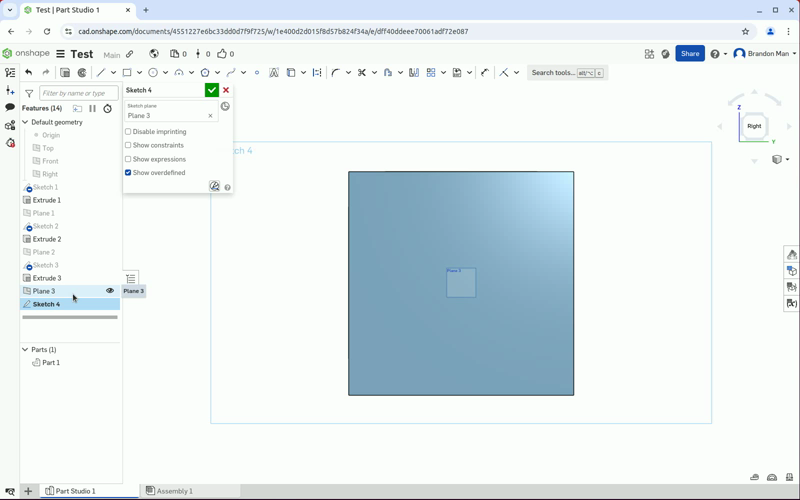
mouse_move(73, 352)
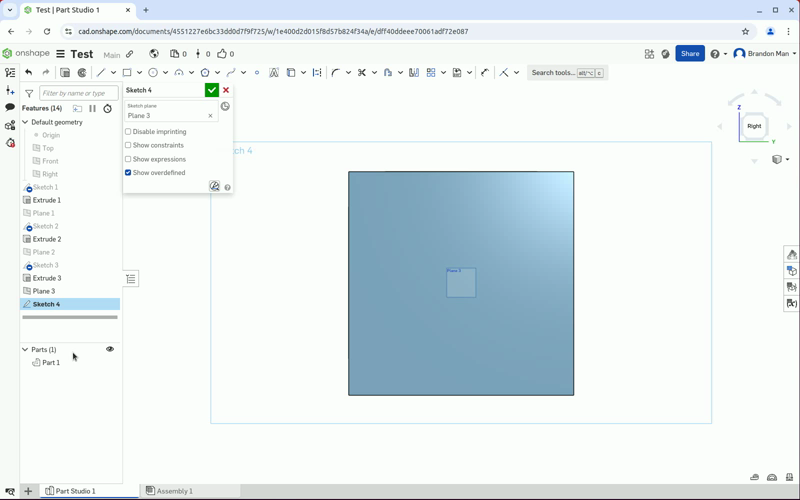
key(y)
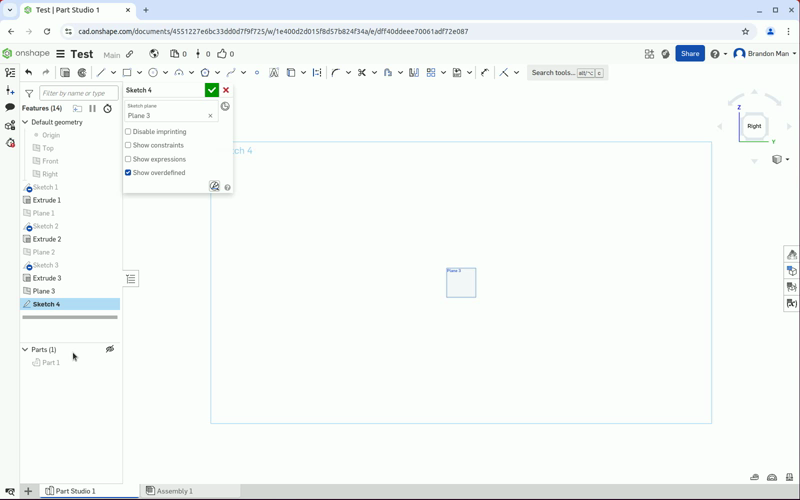
key(l)
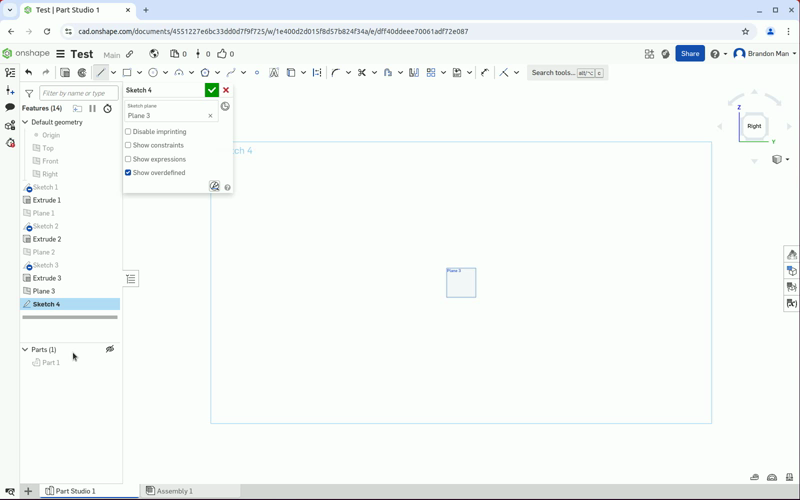
key_down(shift)
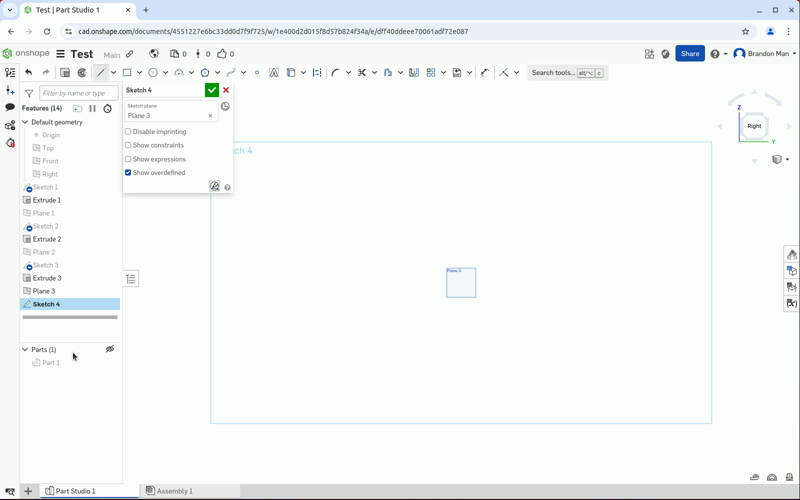
mouse_move(385, 357)
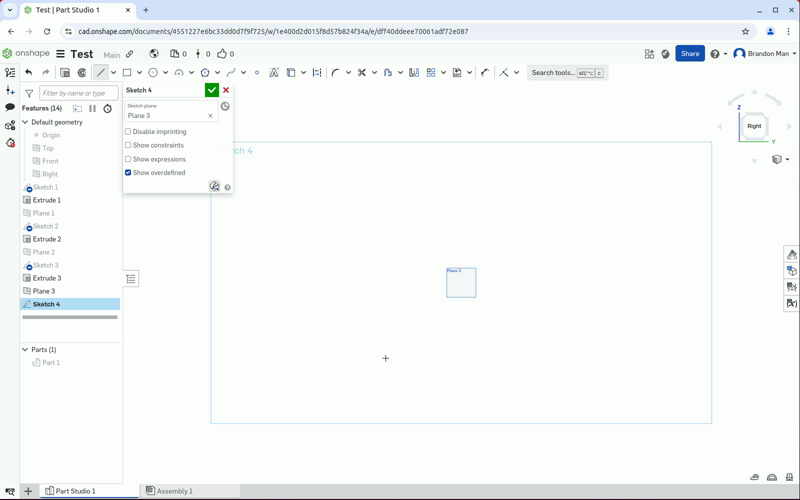
click(385, 357)
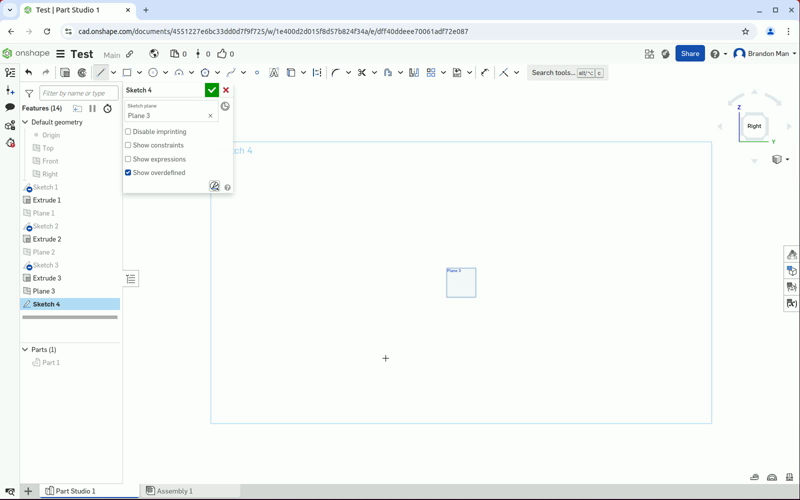
key_up(shift)
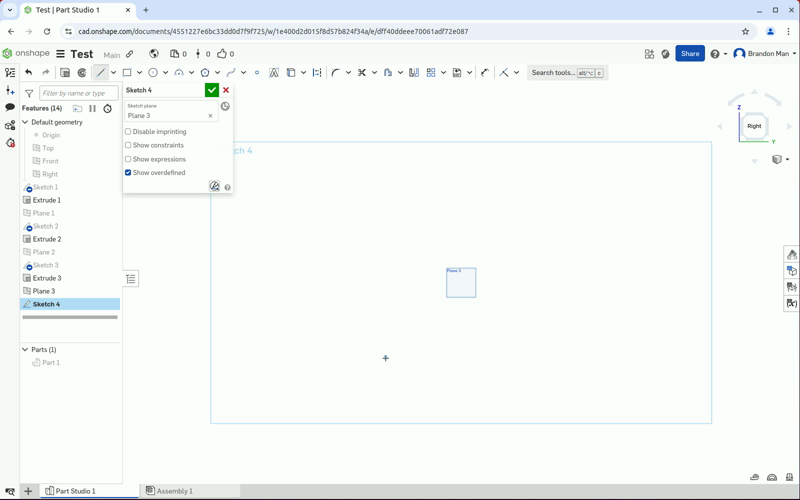
key_down(shift)
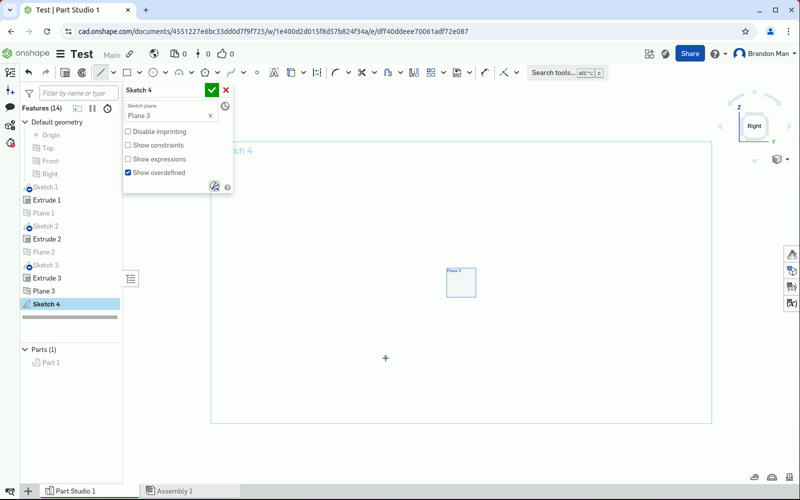
mouse_move(535, 357)
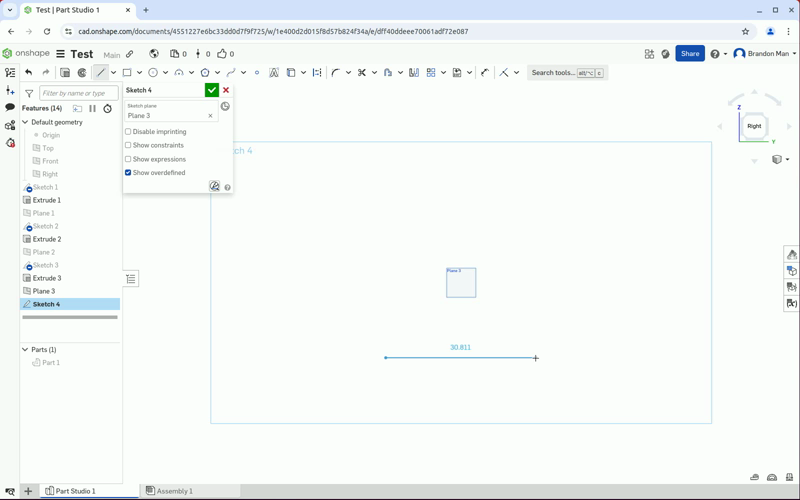
click(535, 357)
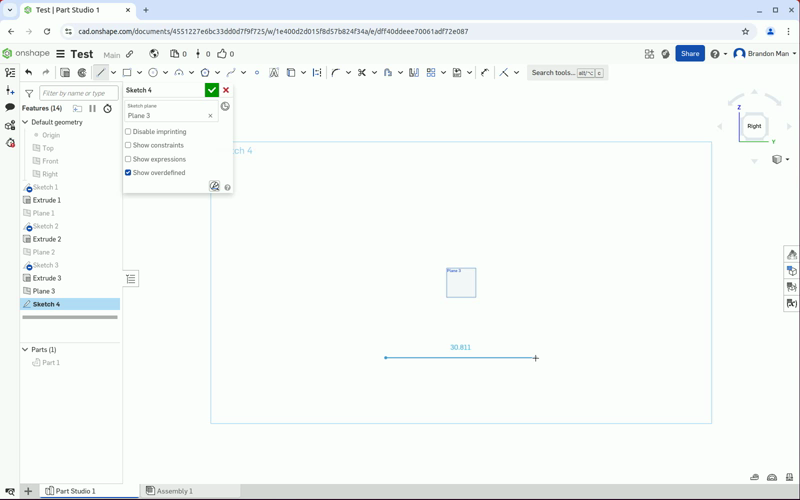
key_up(shift)
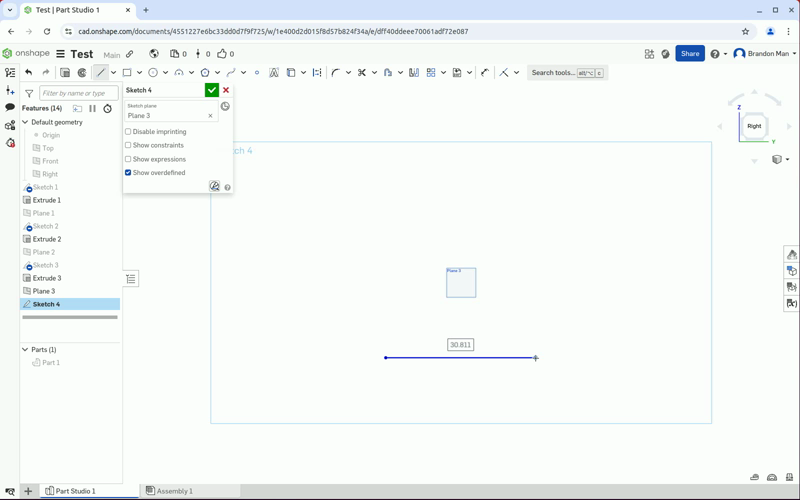
key_down(shift)
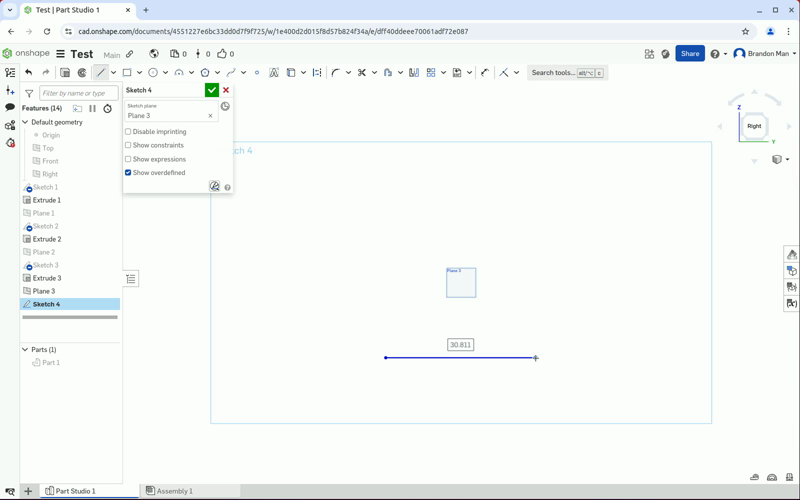
mouse_move(535, 208)
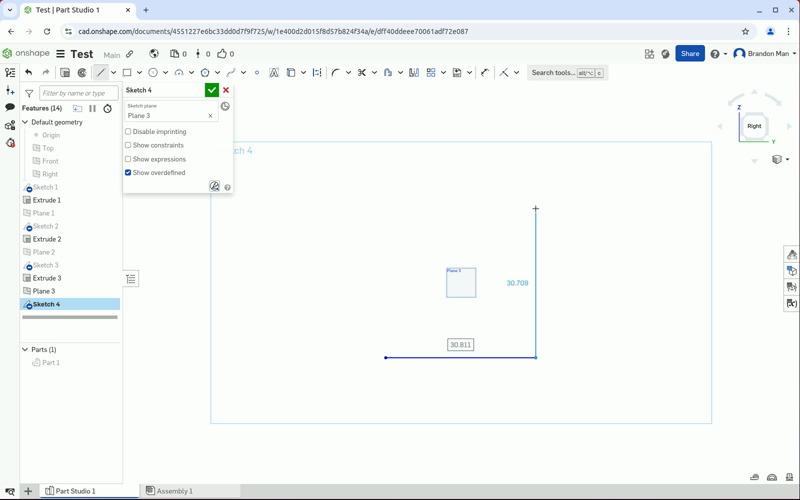
click(535, 208)
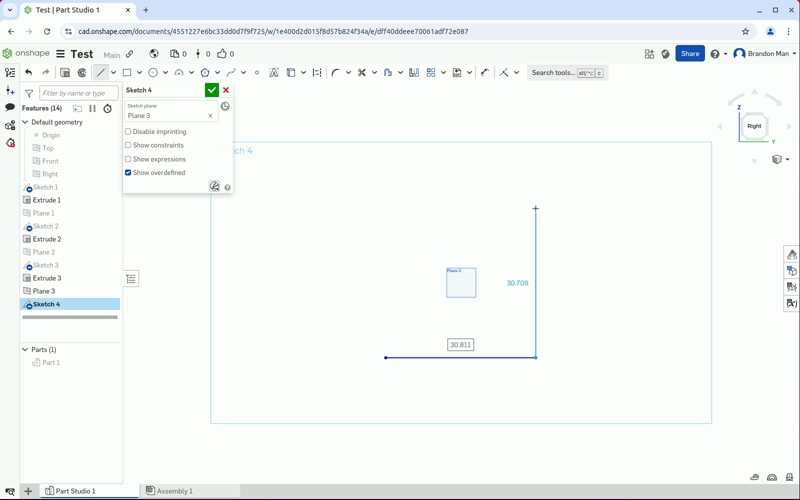
key_up(shift)
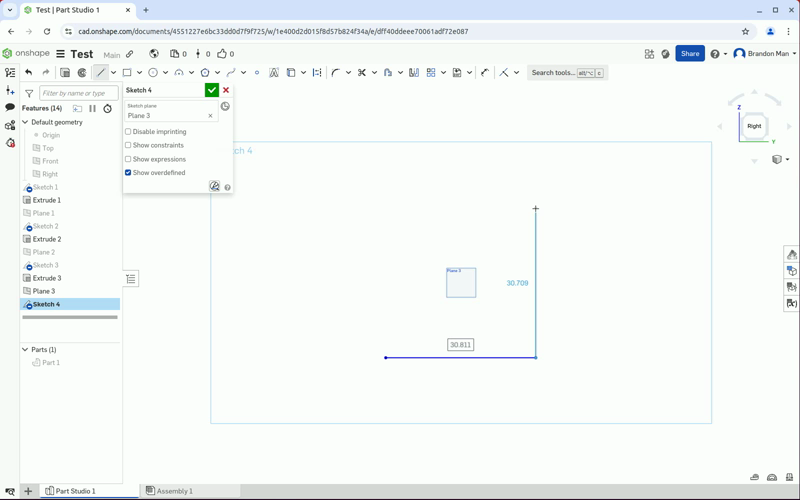
key_down(shift)
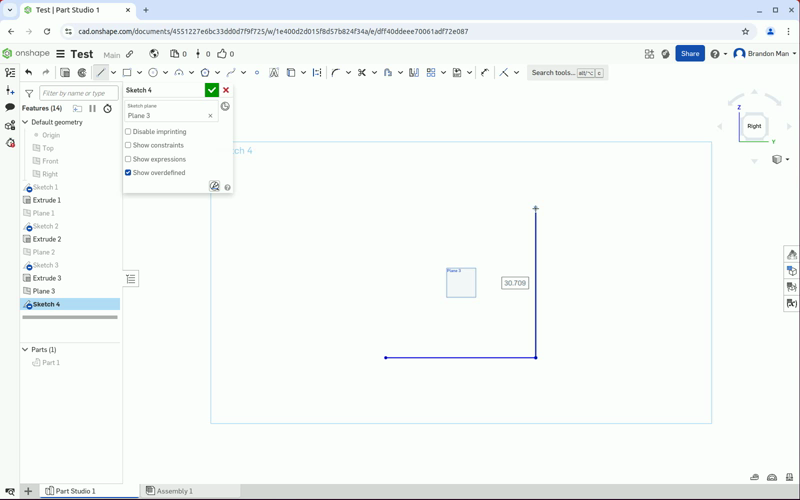
mouse_move(385, 208)
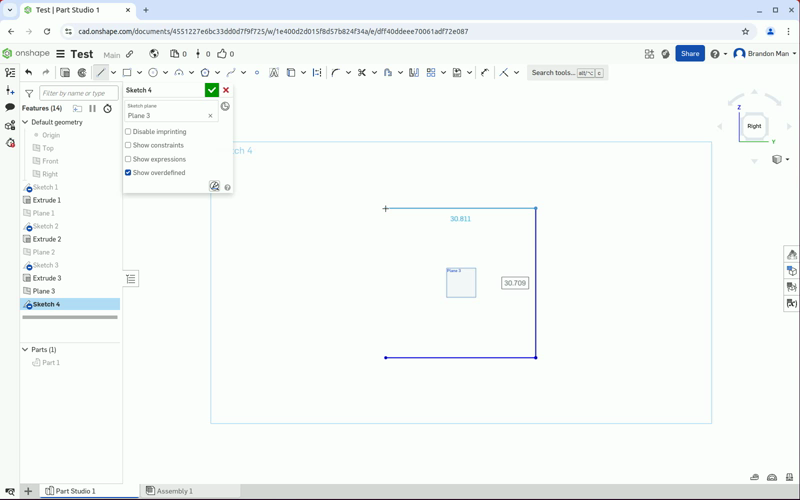
click(385, 208)
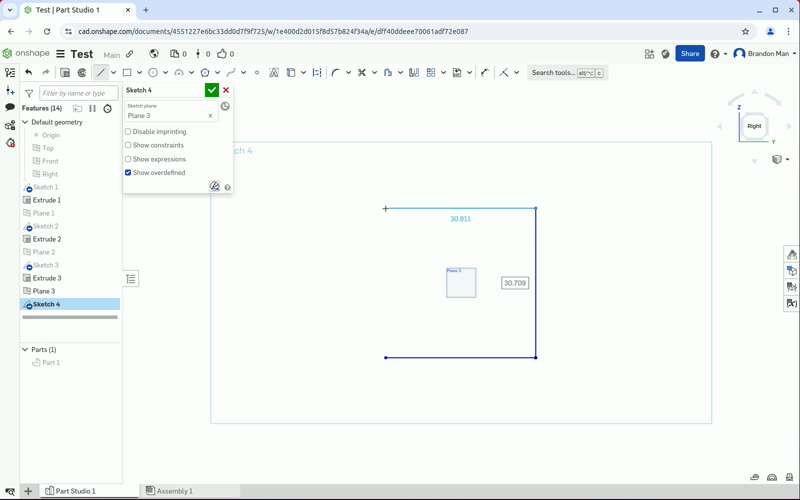
key_up(shift)
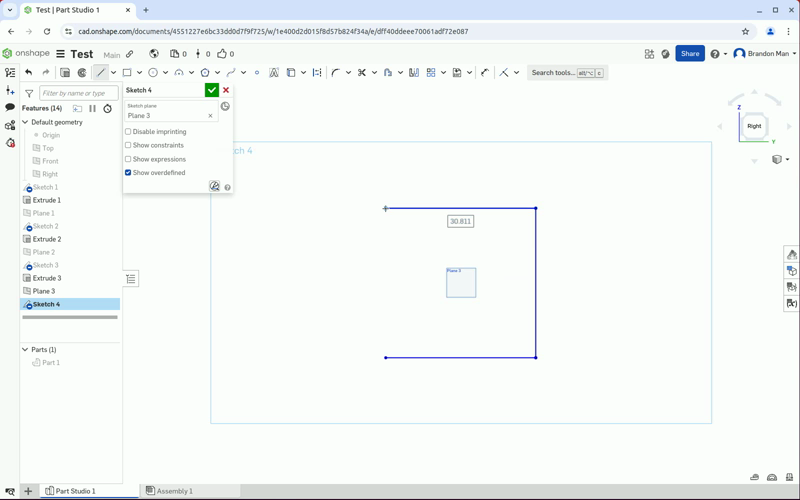
key_down(shift)
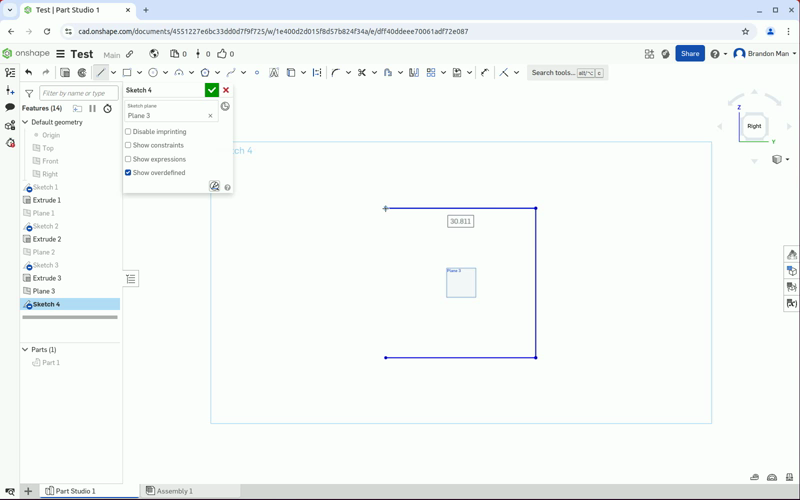
mouse_move(385, 357)
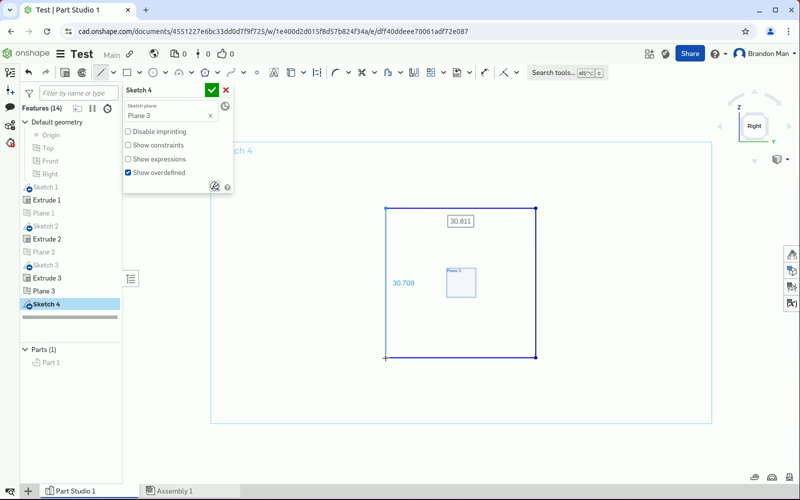
key_up(shift)
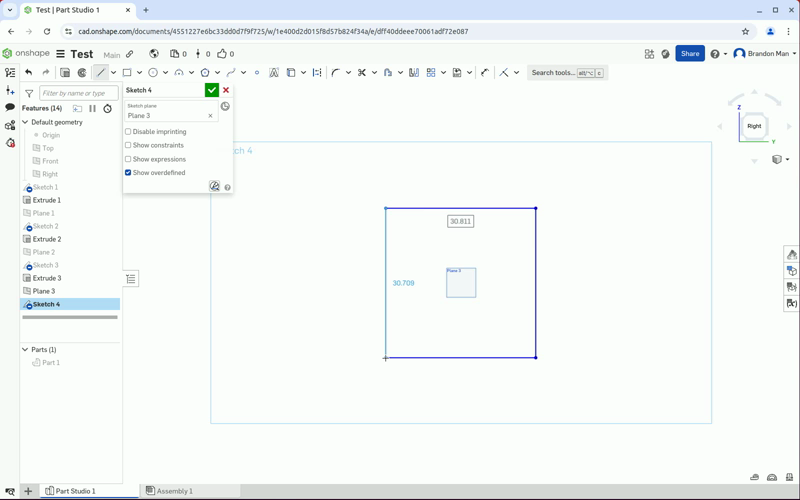
click(385, 357)
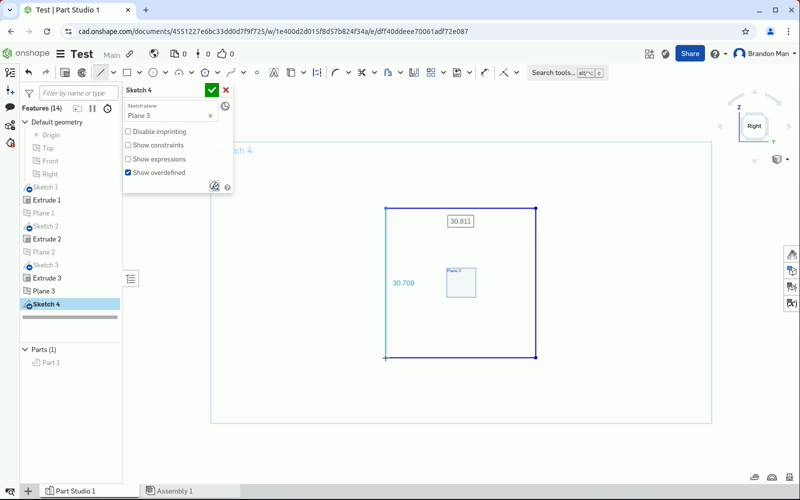
key(esc)
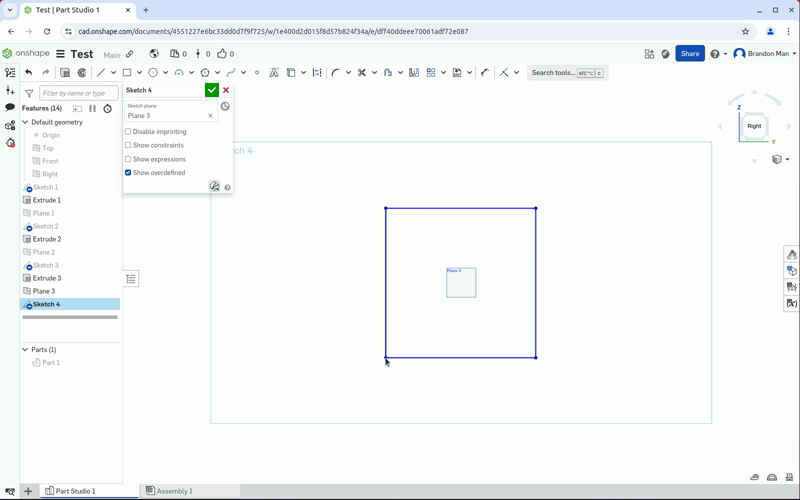
mouse_move(504, 255)
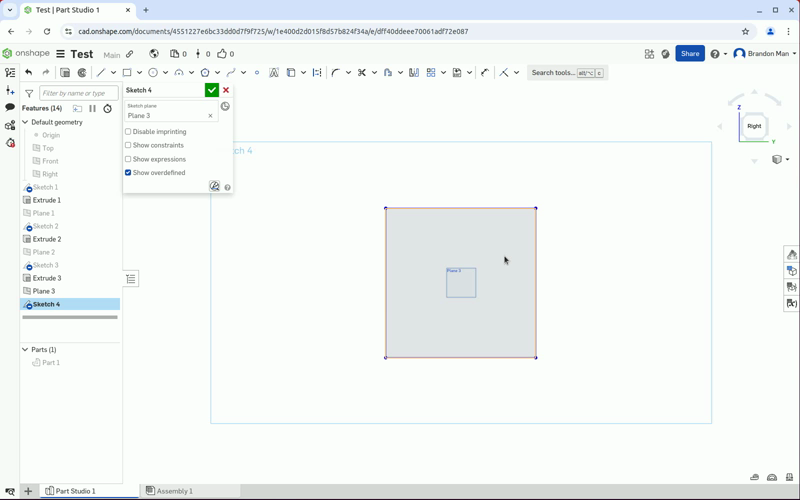
click(504, 255)
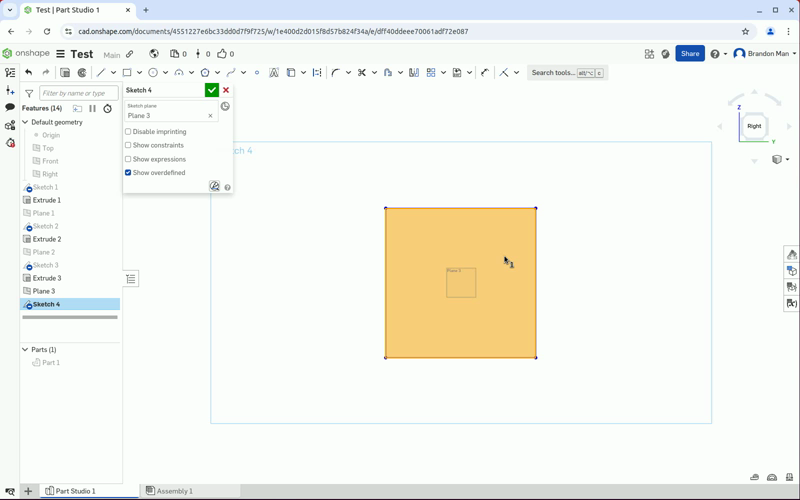
mouse_move(73, 352)
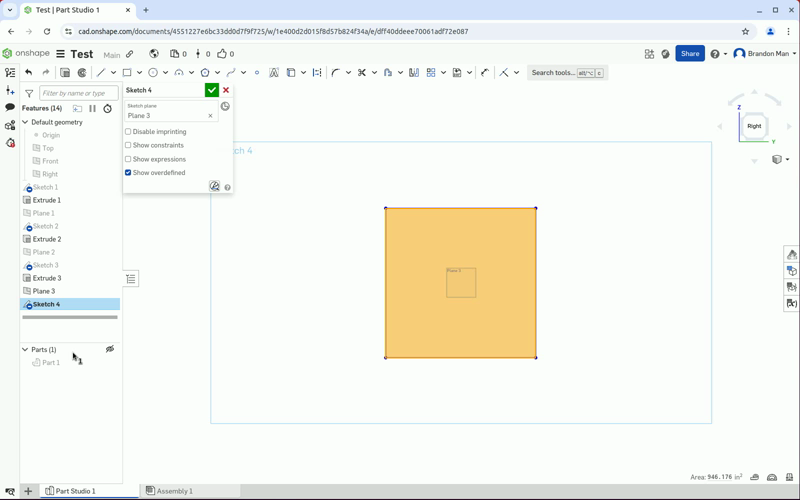
key(shift+y)
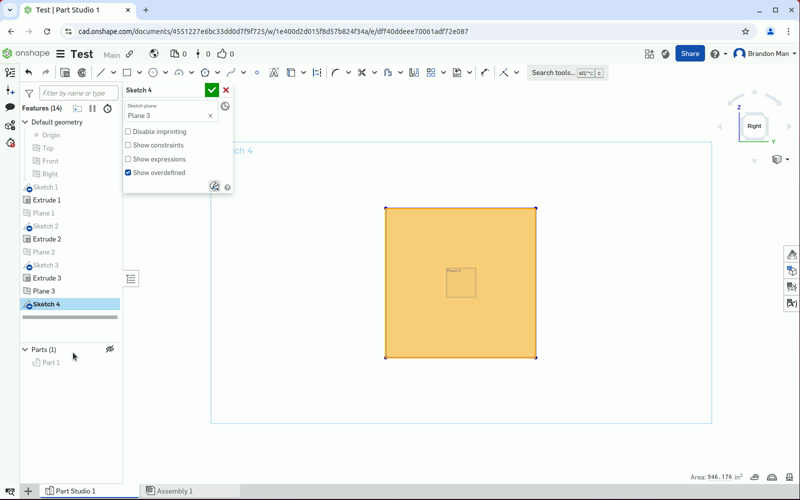
key(shift+e)
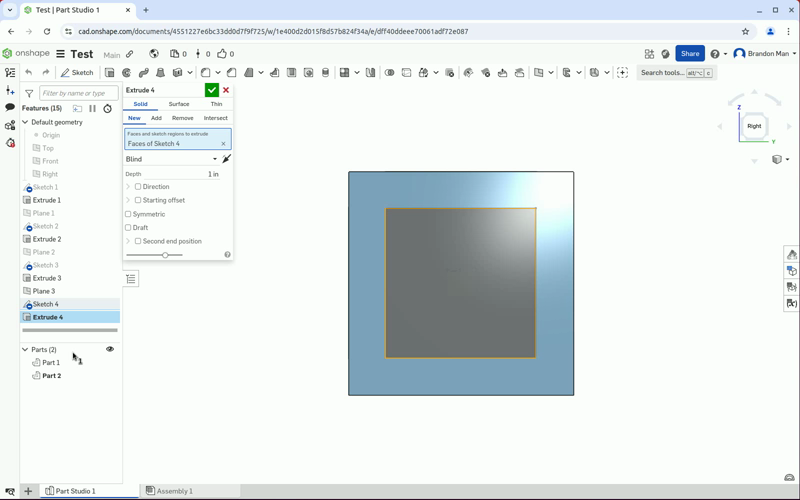
mouse_move(143, 106)
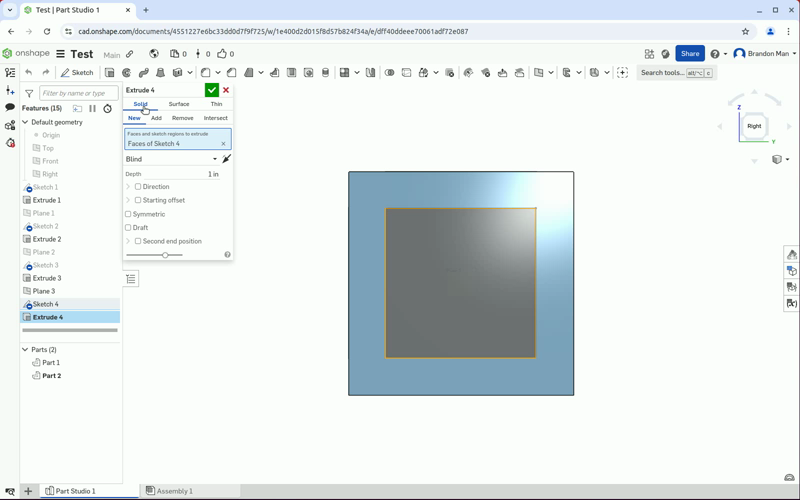
click(143, 106)
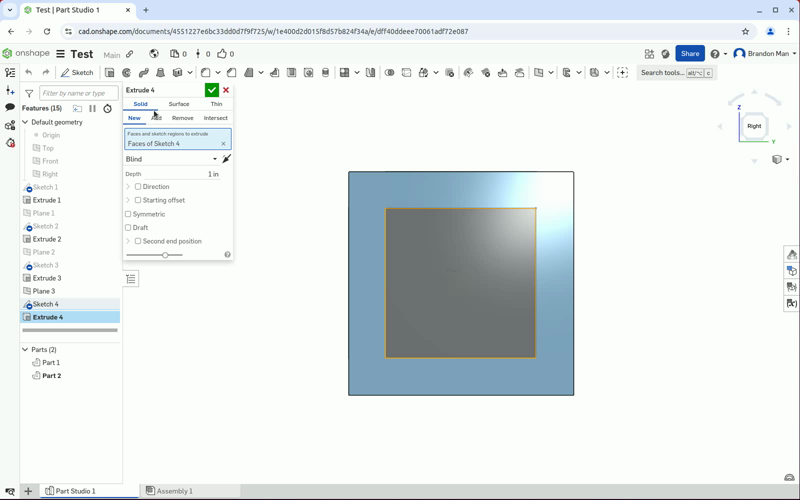
mouse_move(186, 120)
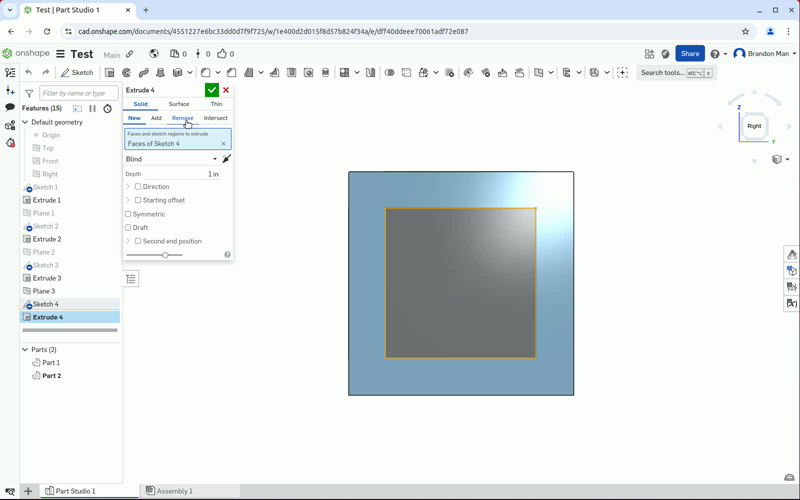
click(186, 120)
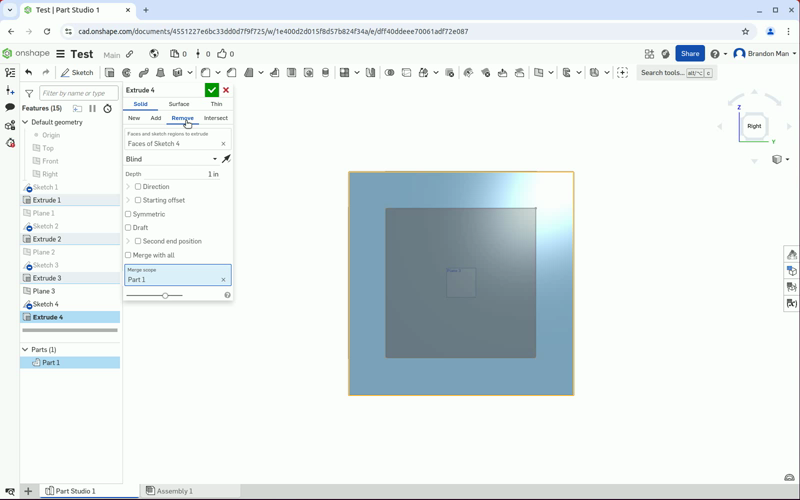
key(tab, 4)
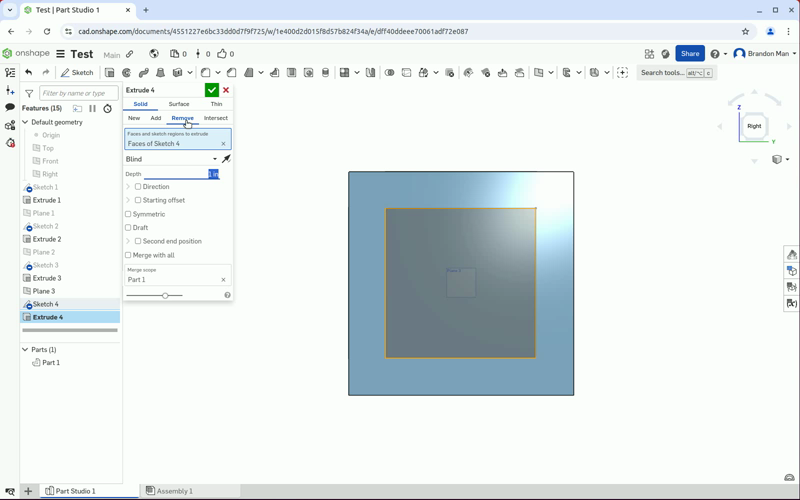
text(30.811)
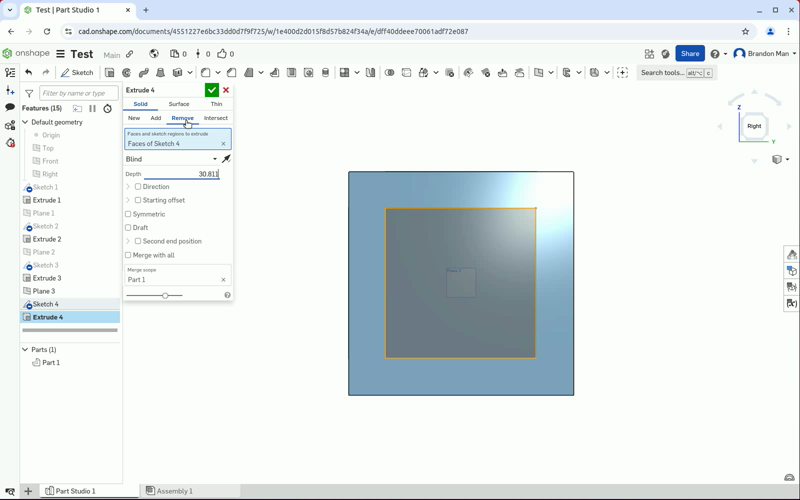
key(tab, 6)
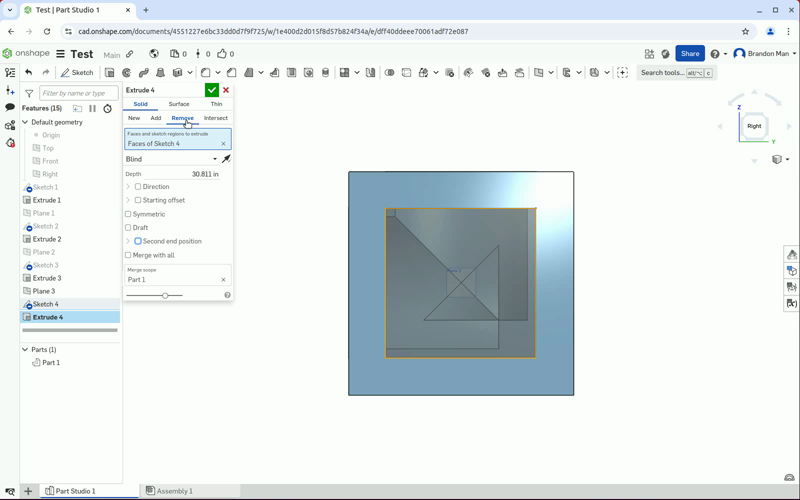
key(space)
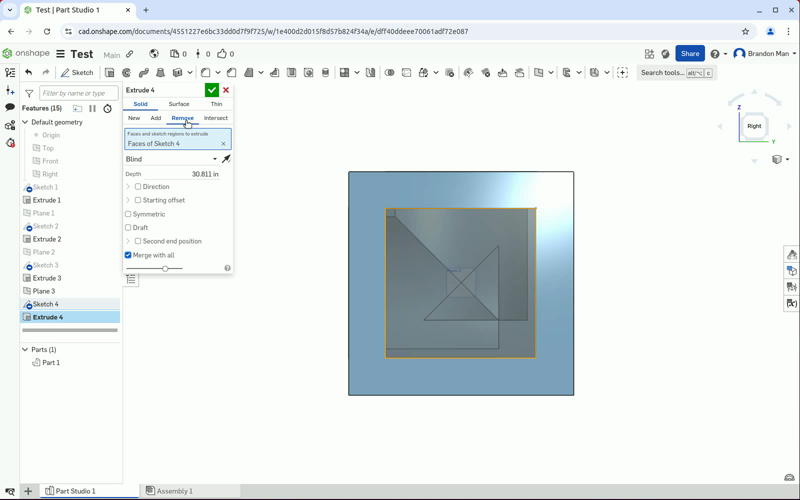
key(enter)
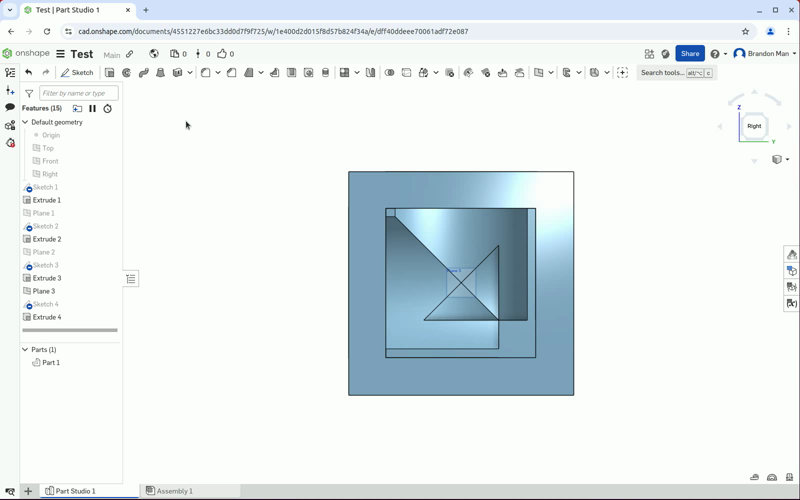
key(shift+h)
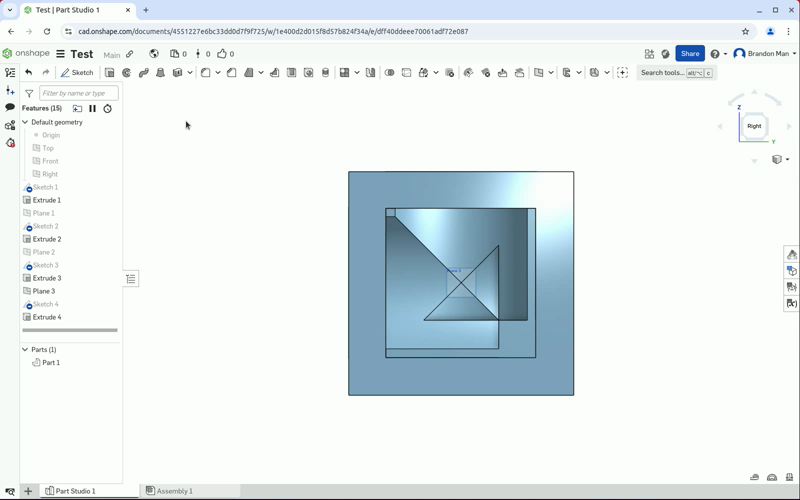
key(shift+h)
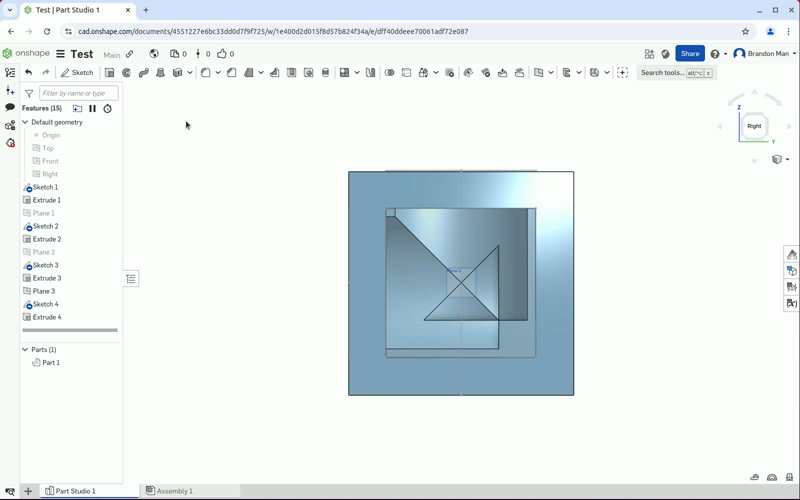
key(shift+7)
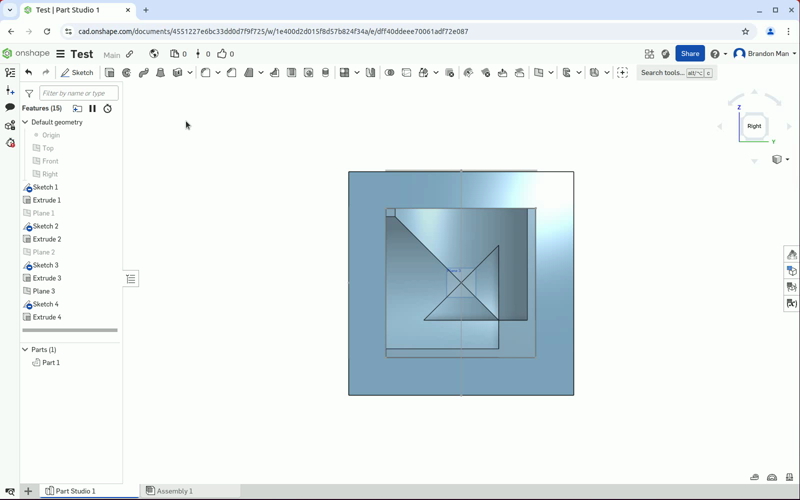
key(right, 2)
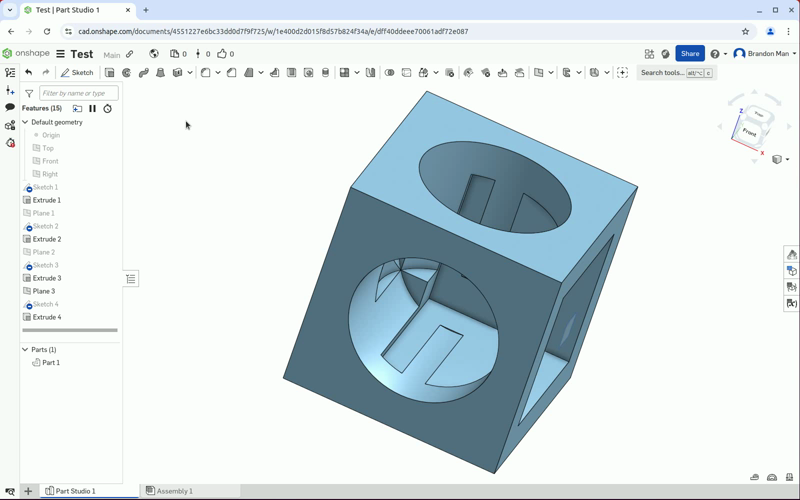
key(down, 2)
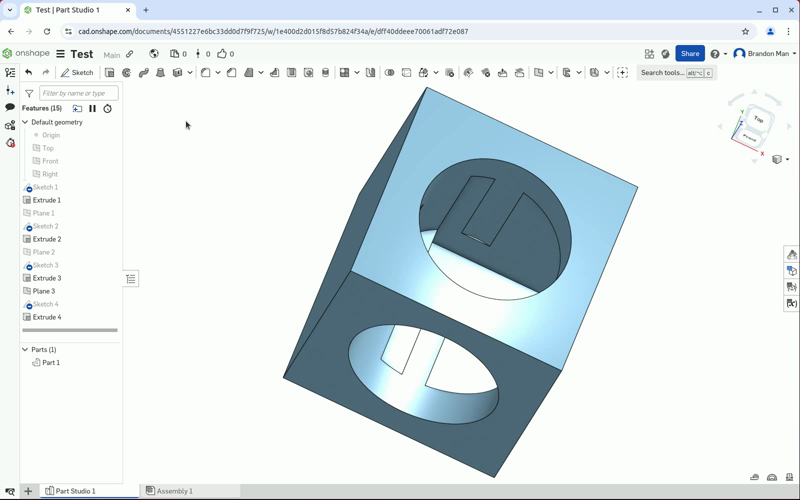
key(up, 2)
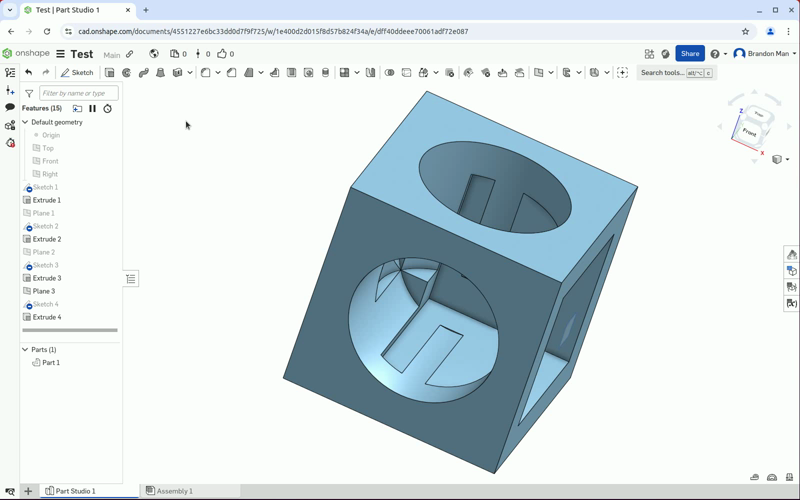
key(left, 2)
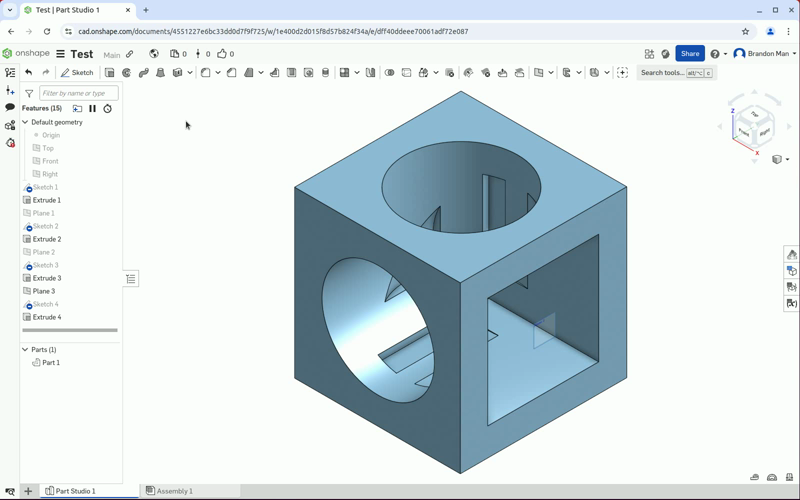
mouse_move(73, 189)
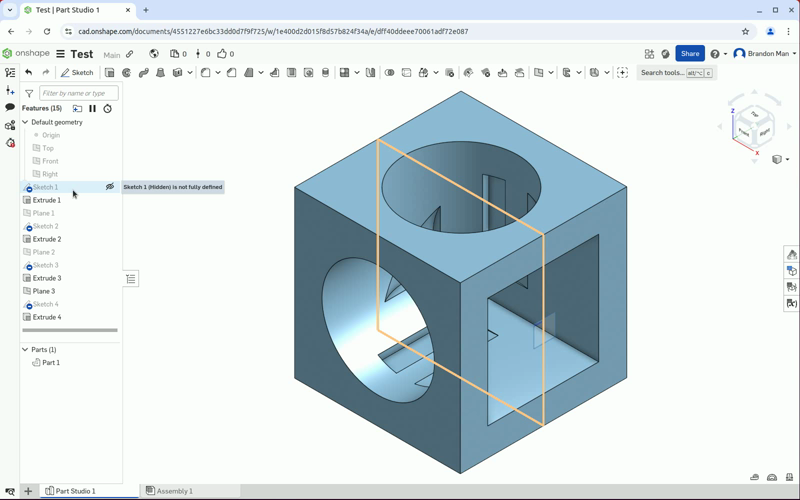
click(73, 189)